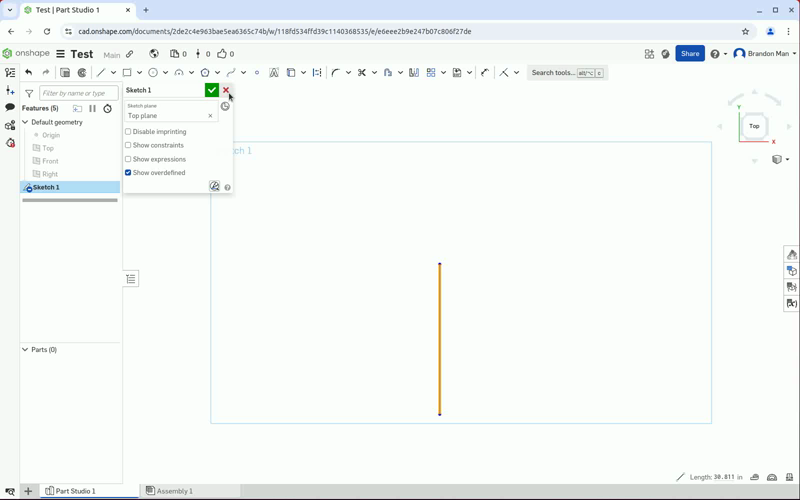
key(shift+h)
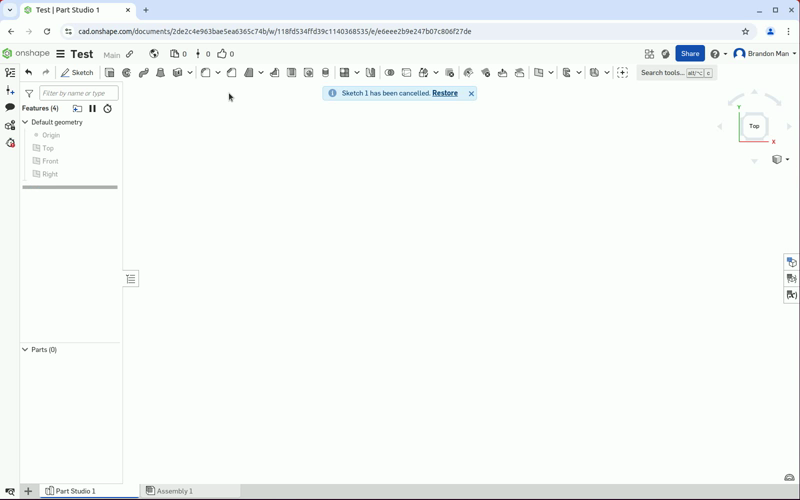
mouse_move(73, 352)
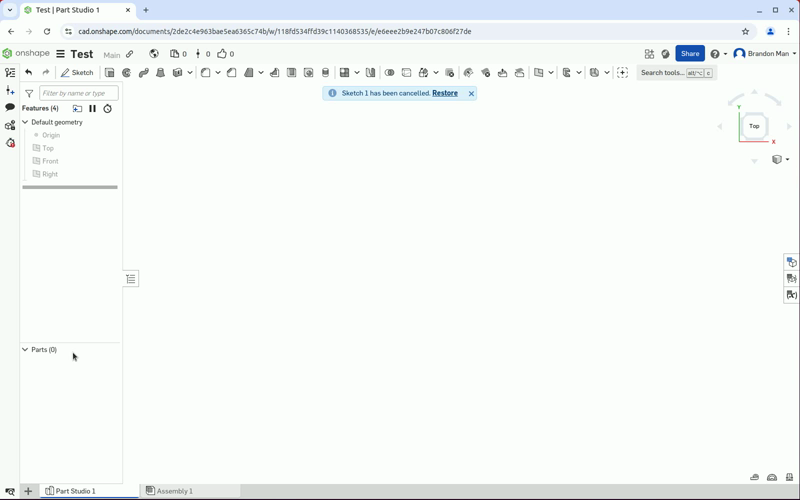
key(y)
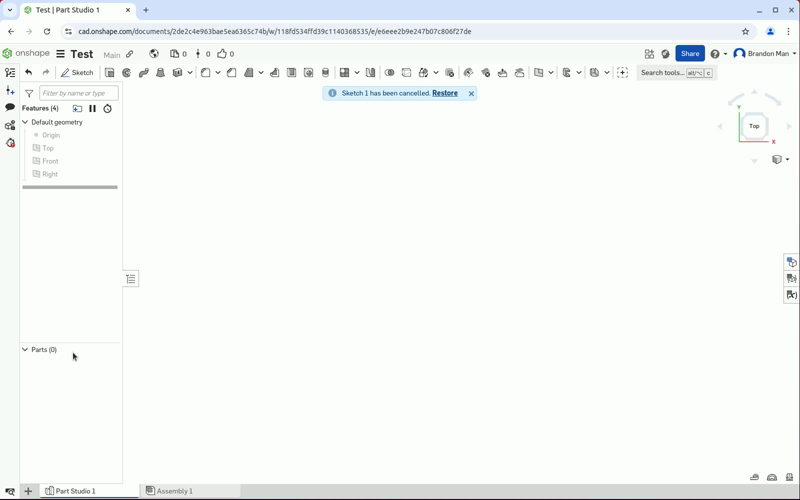
key(shift+p)
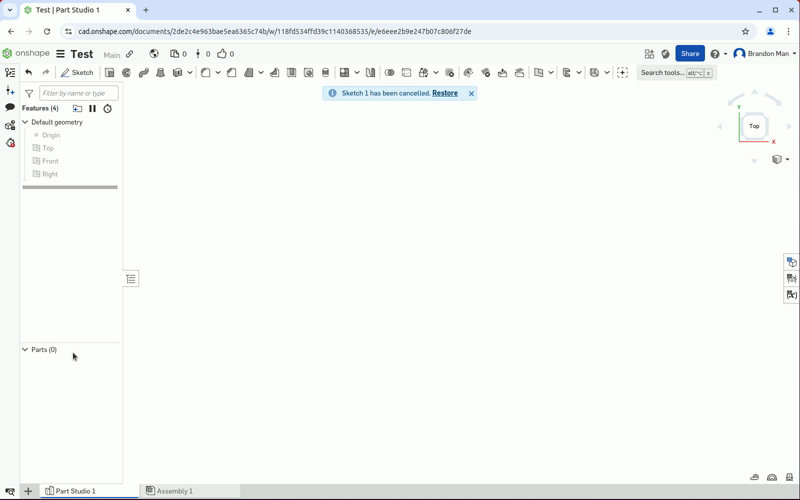
key(space)
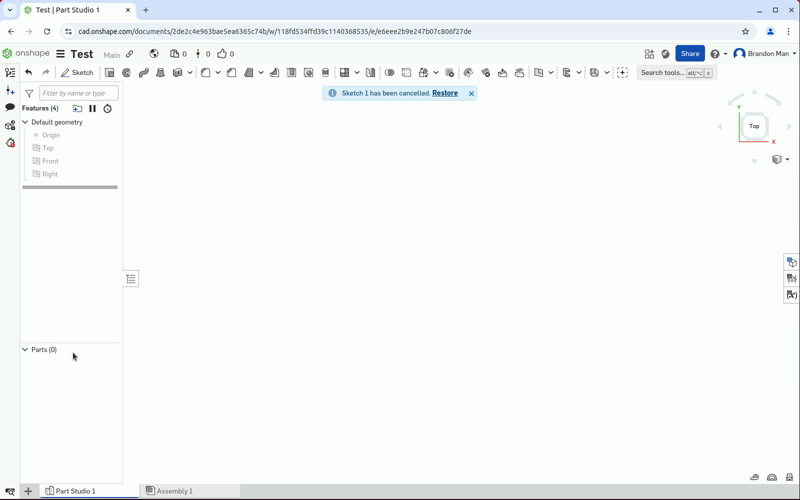
key_down(shift)
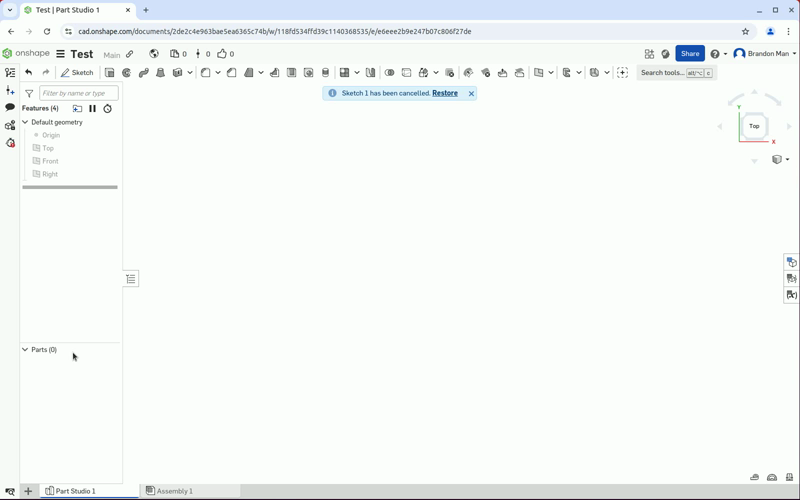
key(up)
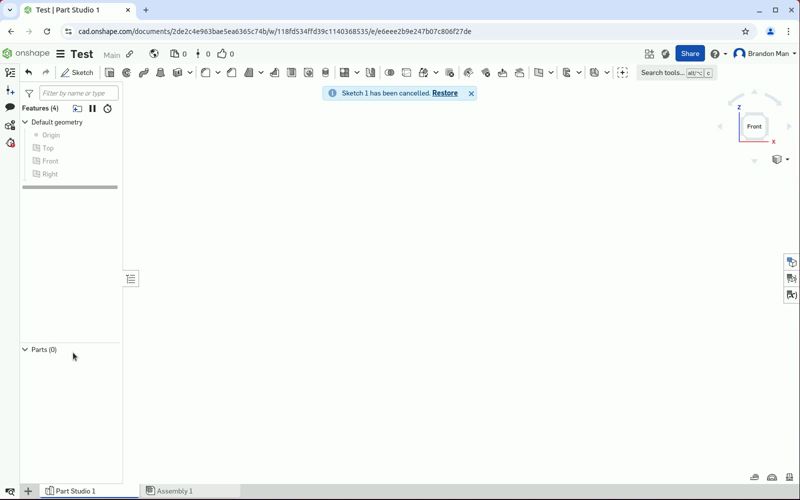
key_up(shift)
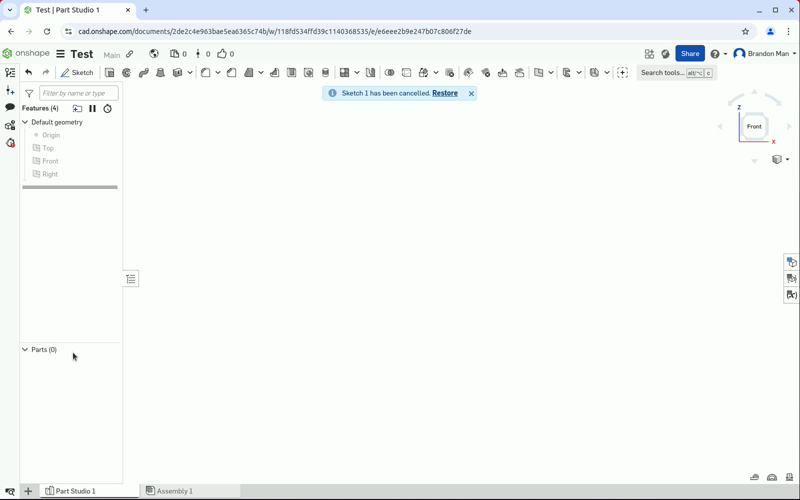
mouse_move(73, 352)
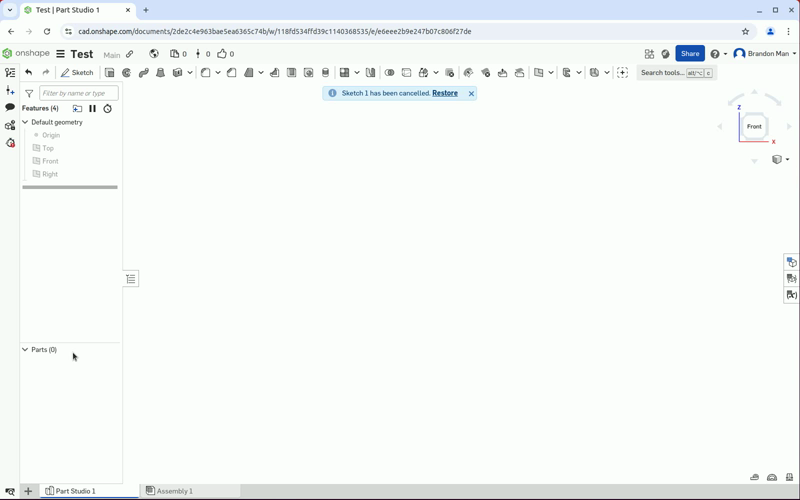
key(shift+y)
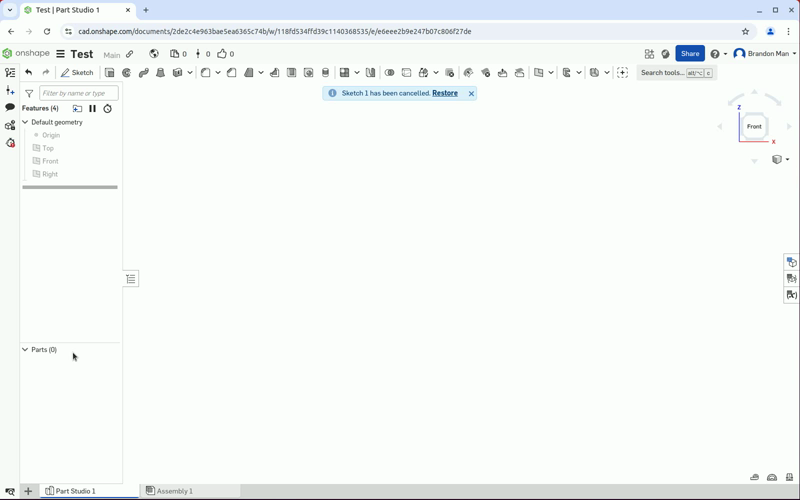
key(shift+s)
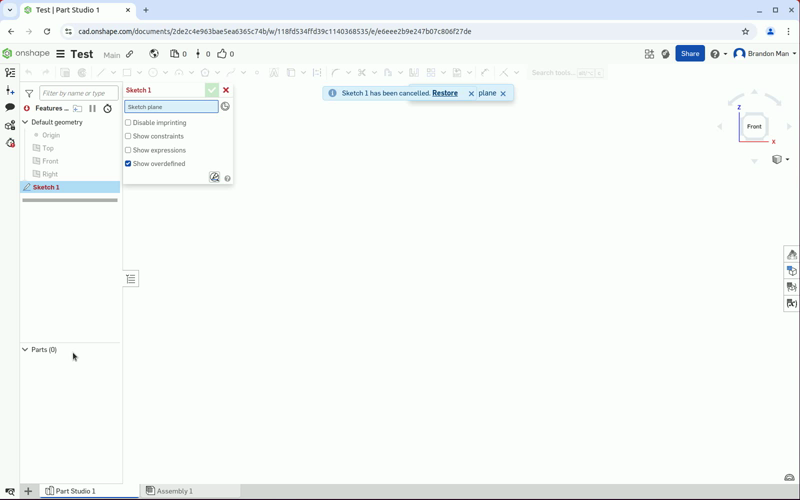
mouse_move(73, 163)
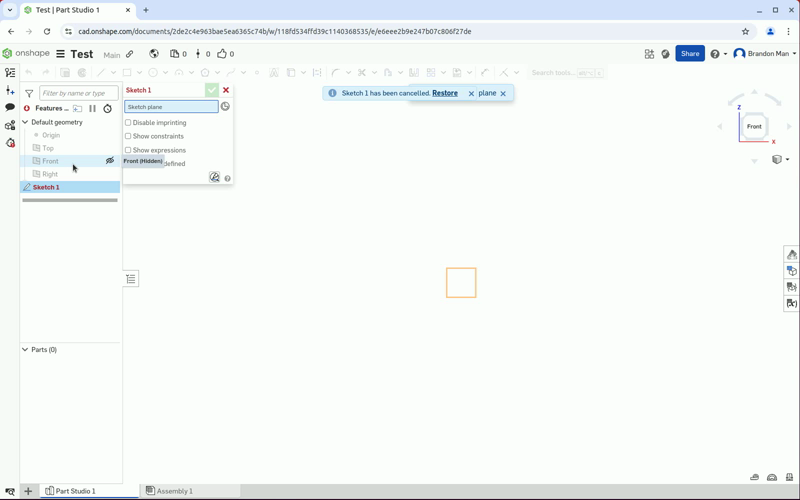
click(73, 163)
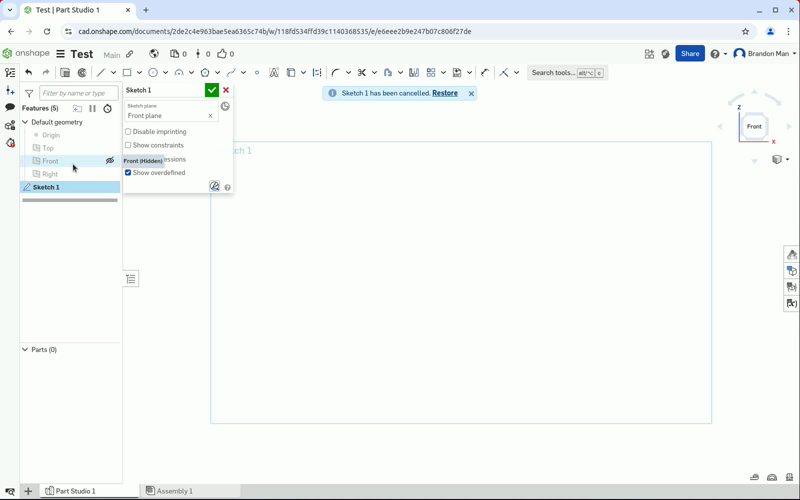
mouse_move(73, 352)
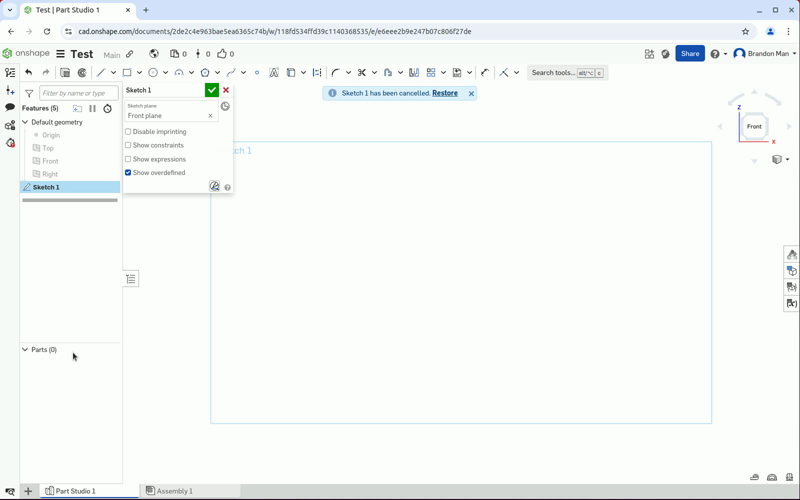
key(y)
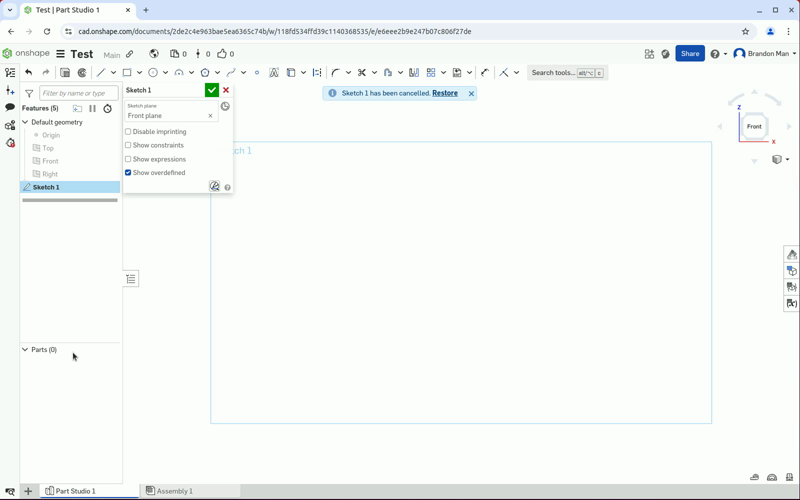
key(a)
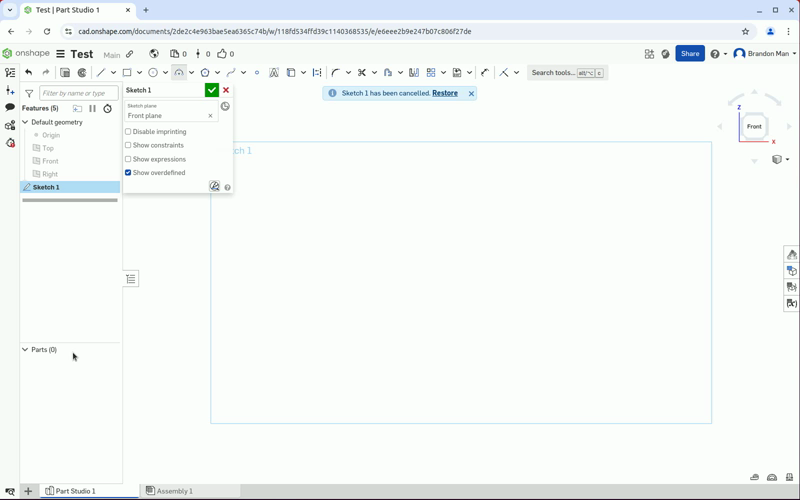
key_down(shift)
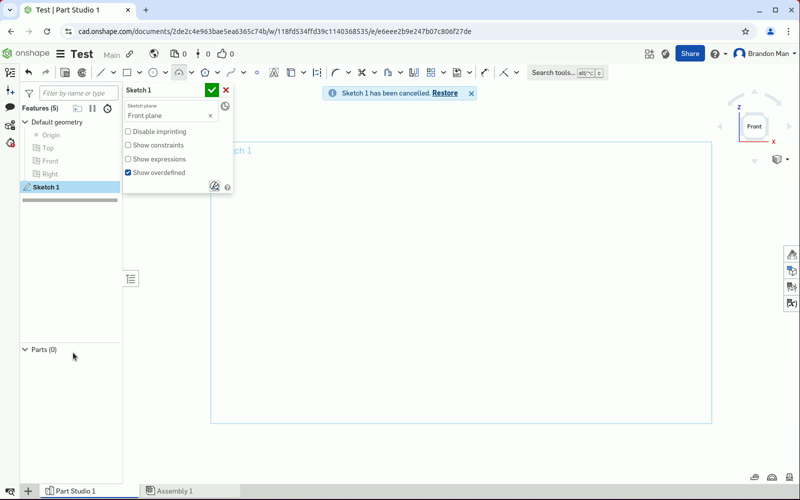
mouse_move(404, 282)
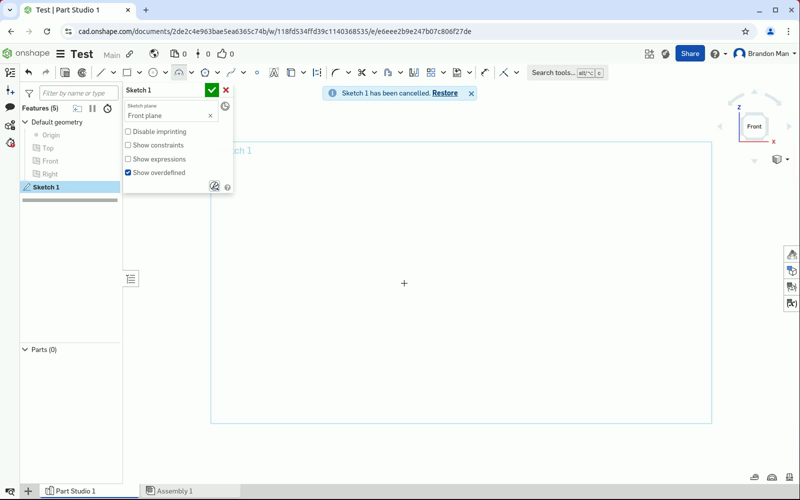
click(404, 282)
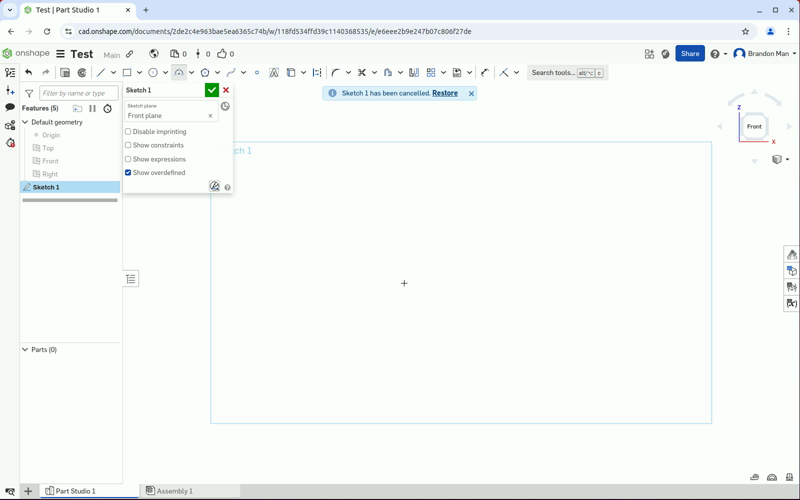
key_up(shift)
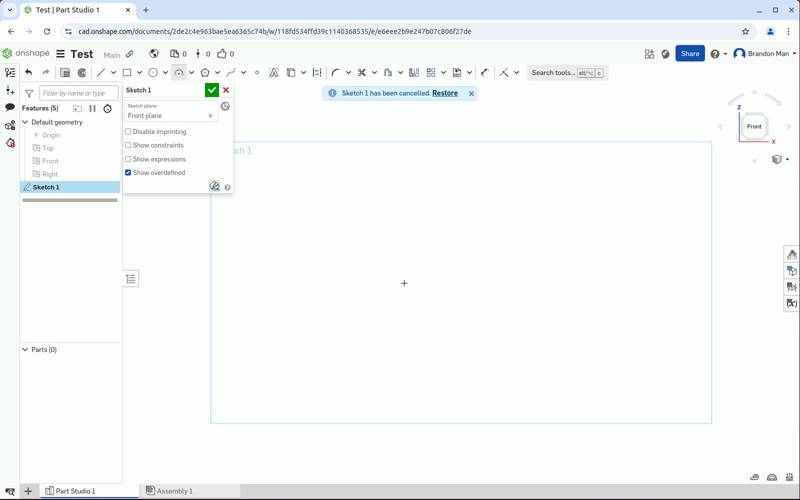
key_down(shift)
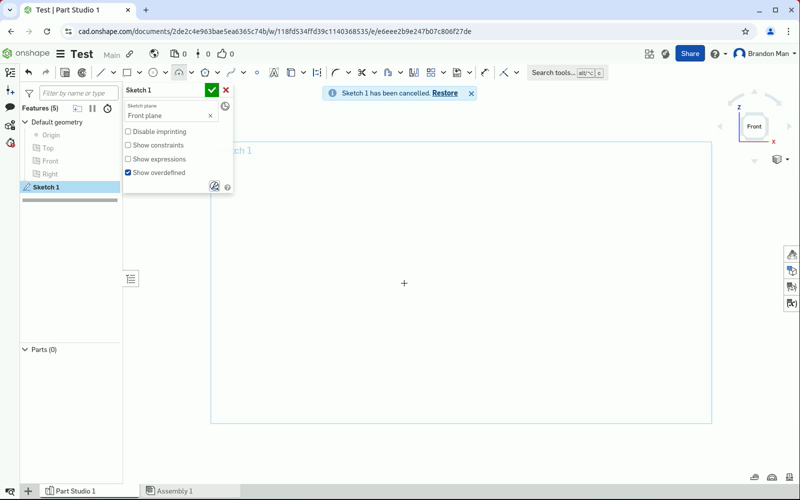
mouse_move(516, 282)
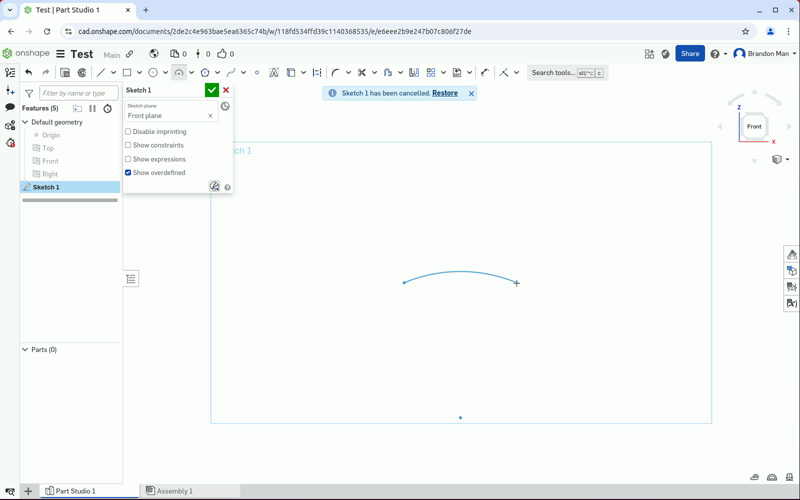
click(516, 282)
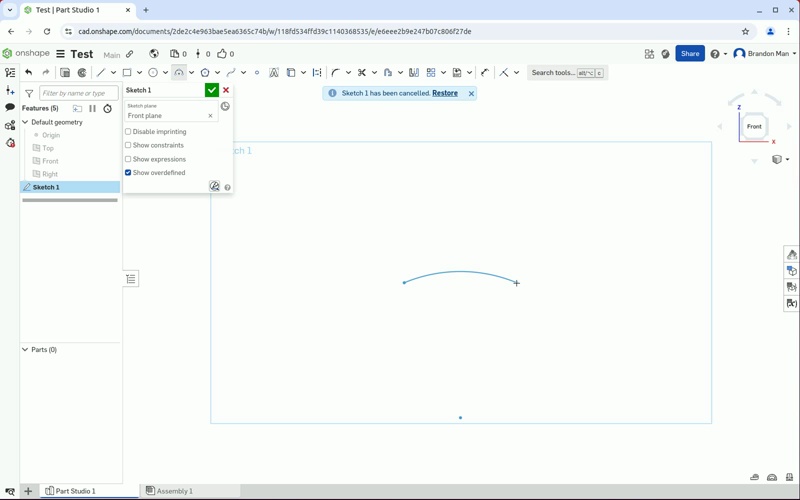
mouse_move(460, 339)
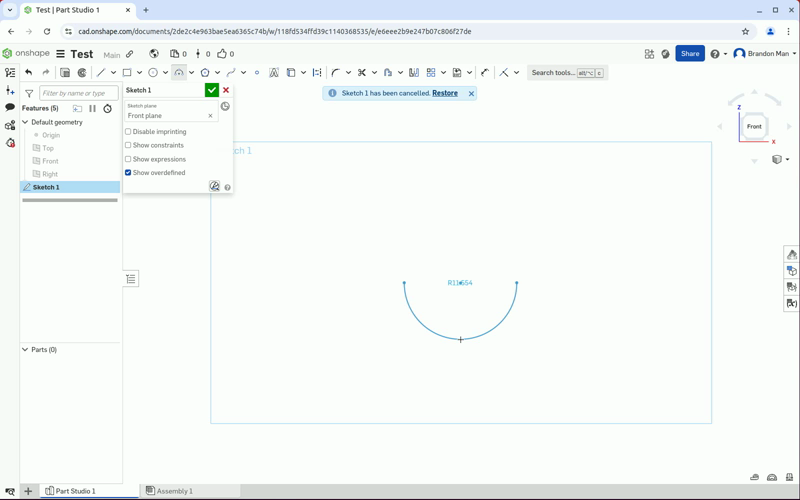
click(460, 339)
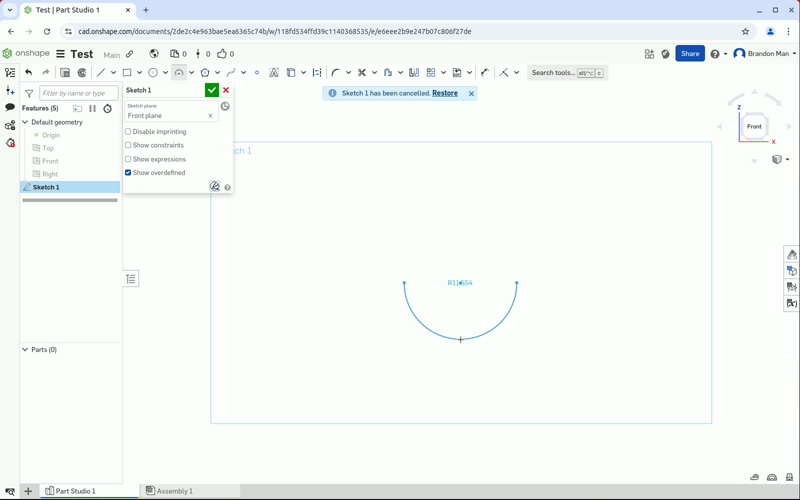
key_up(shift)
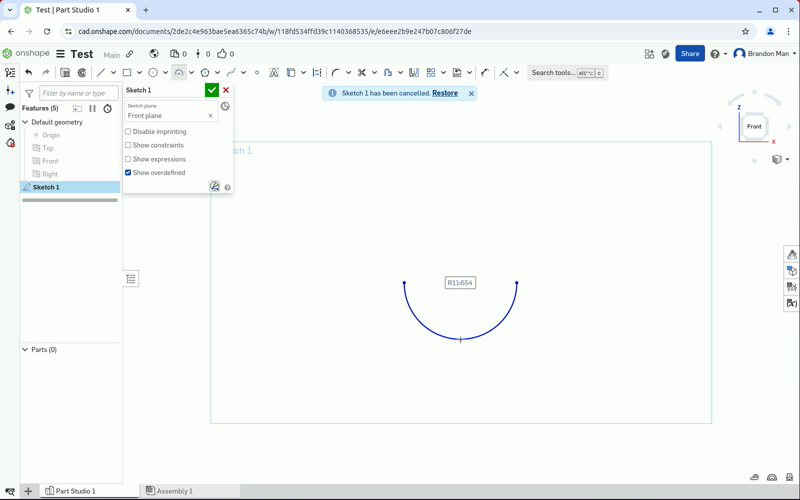
key(esc)
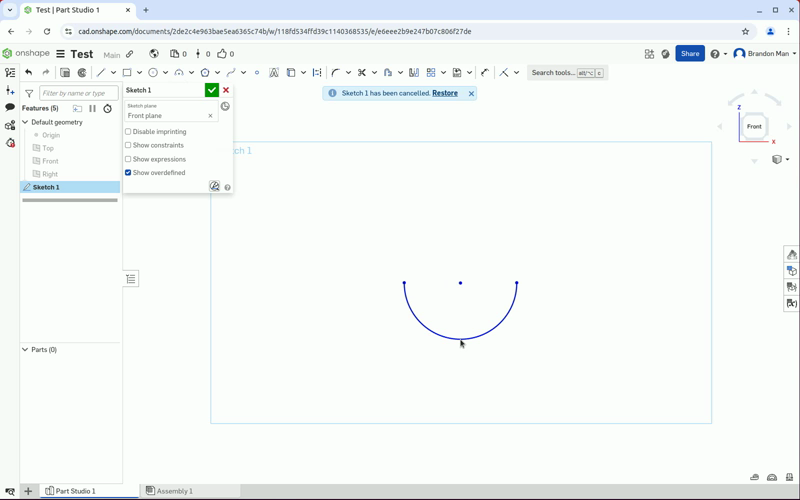
key(l)
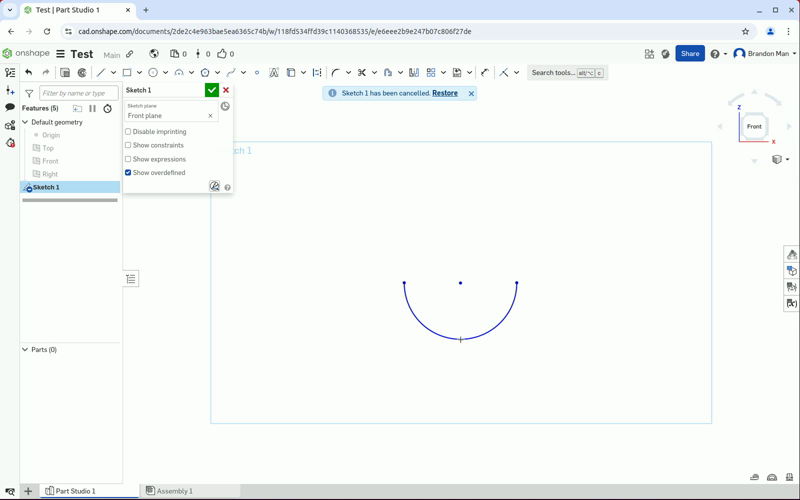
mouse_move(516, 282)
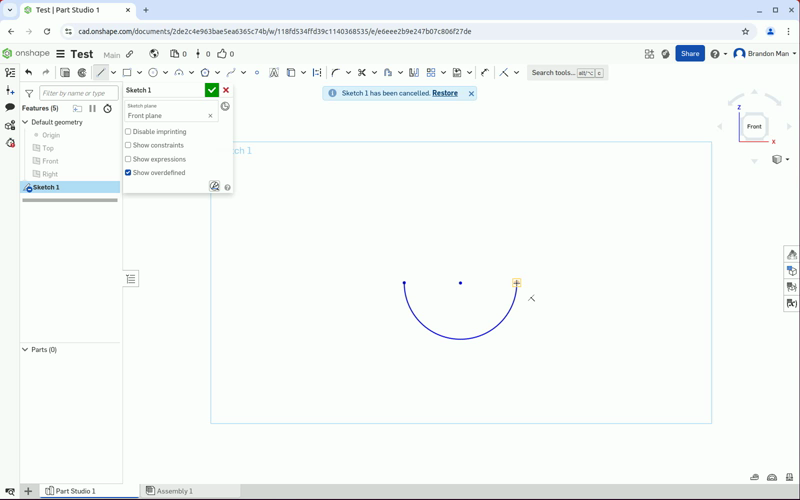
click(516, 282)
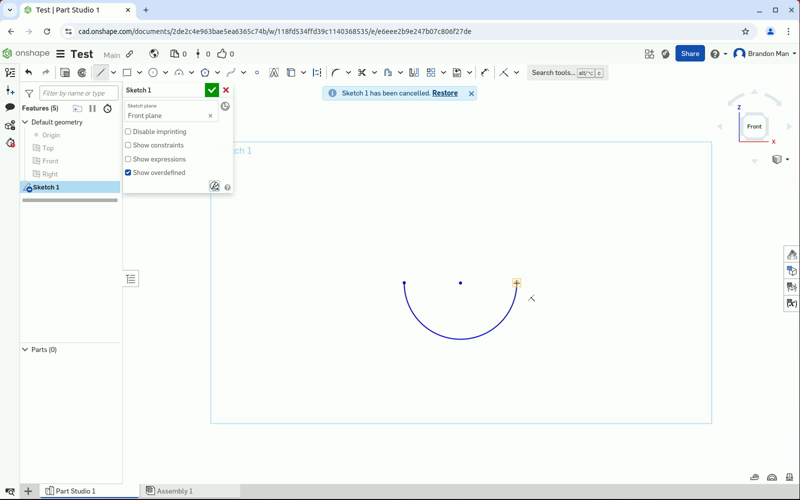
key_down(shift)
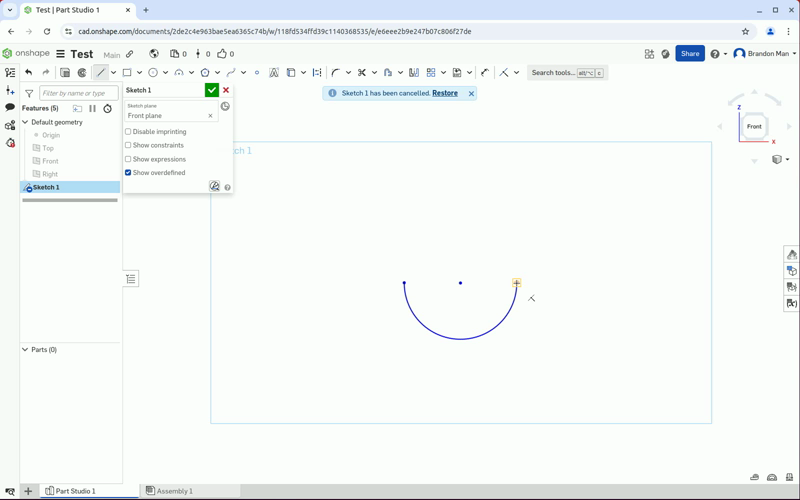
mouse_move(546, 282)
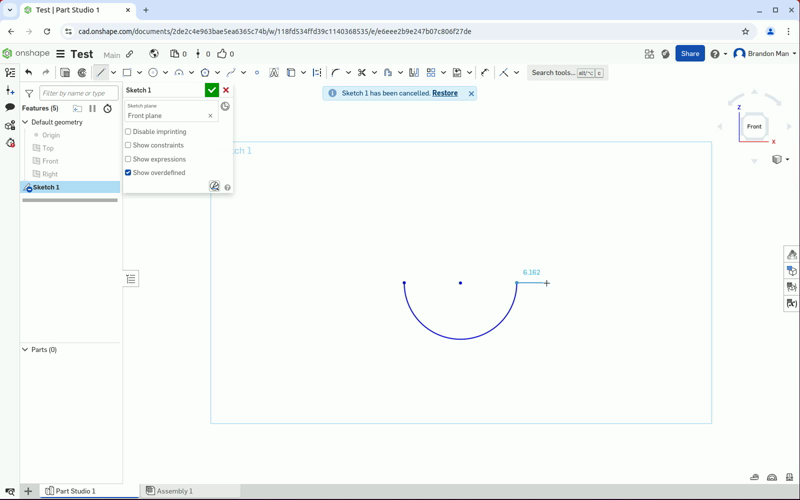
mouse_move(468, 282)
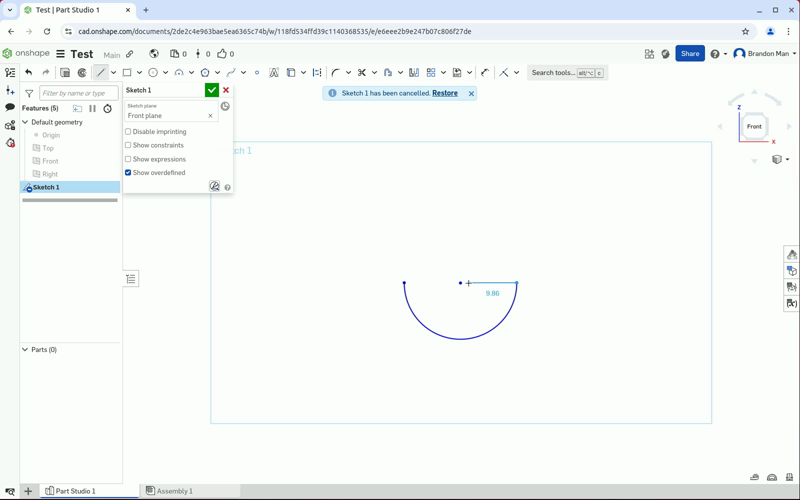
click(468, 282)
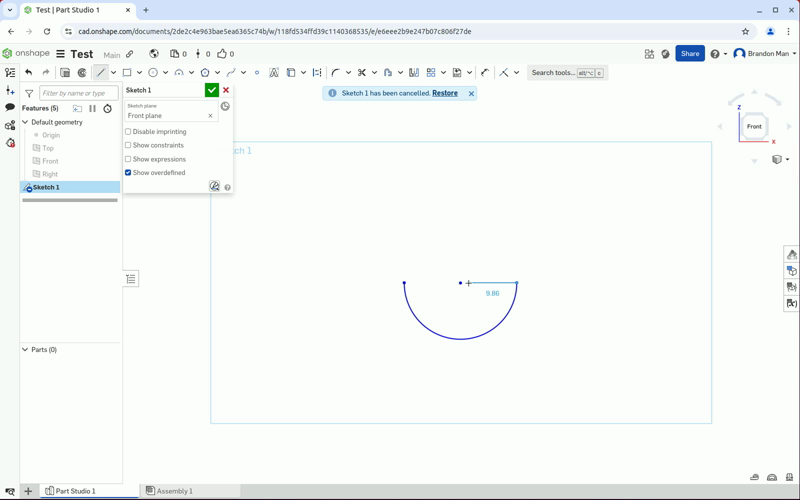
key_up(shift)
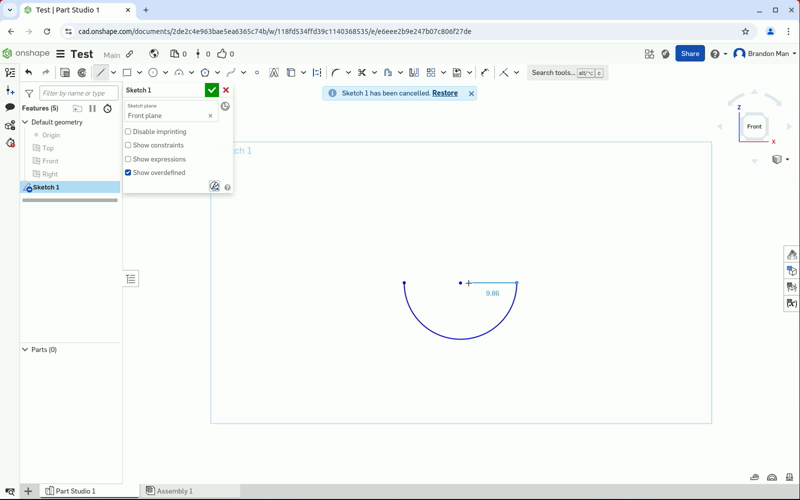
key(esc)
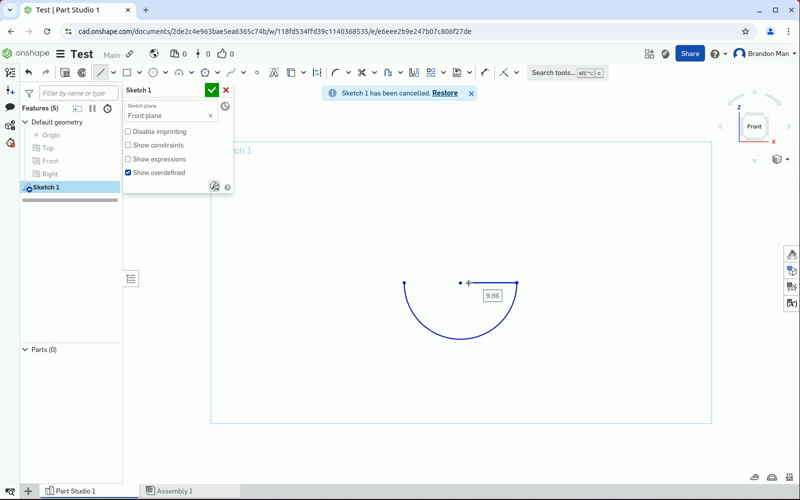
key(a)
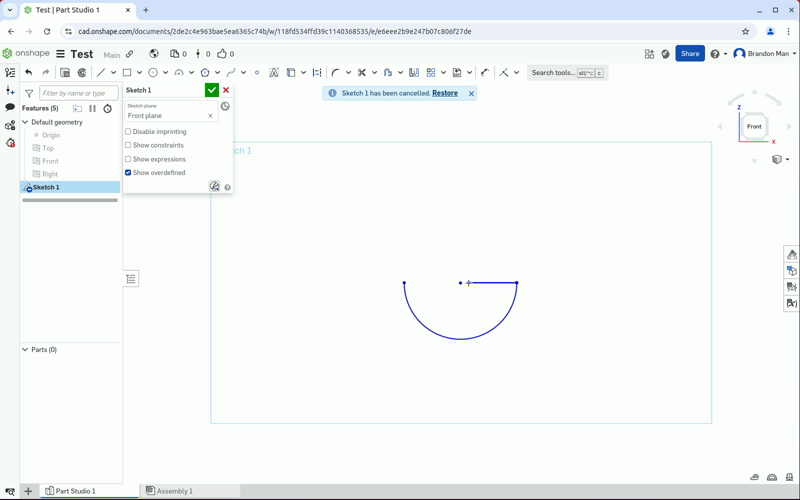
mouse_move(468, 282)
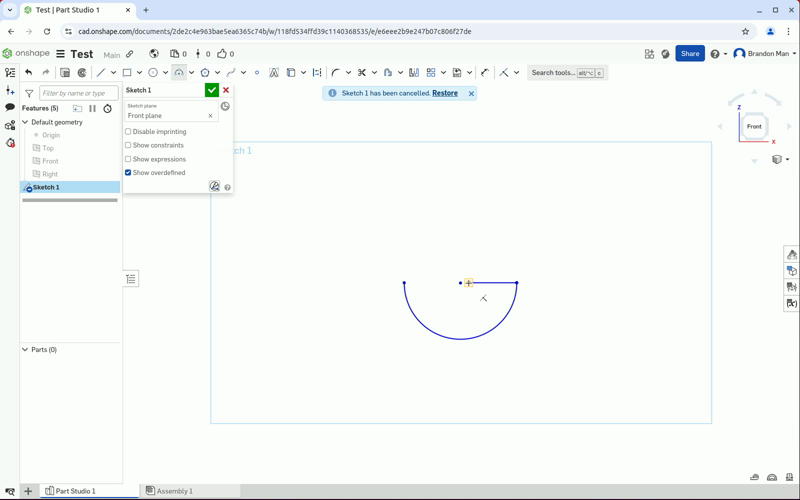
click(468, 282)
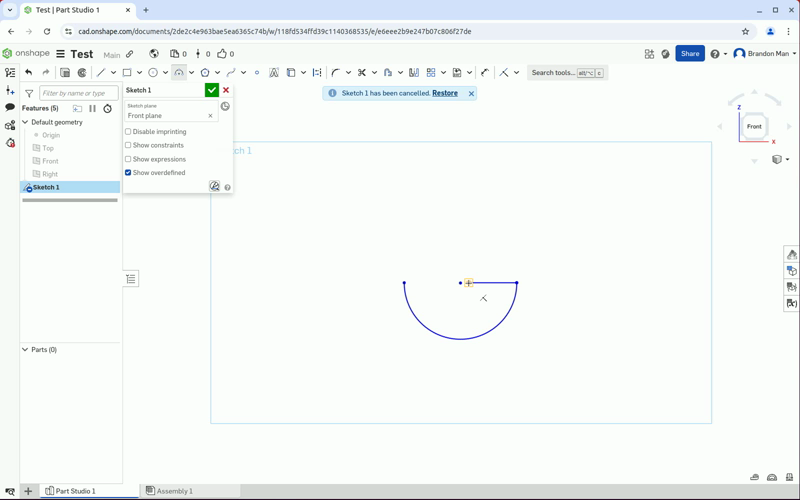
key_down(shift)
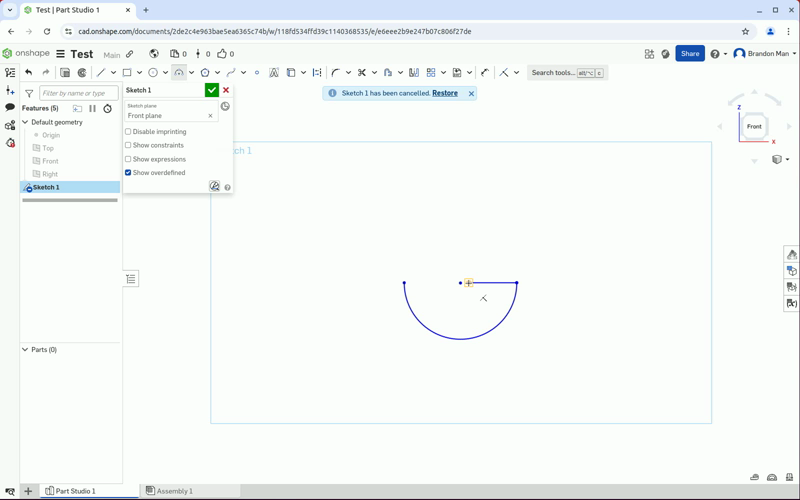
mouse_move(453, 282)
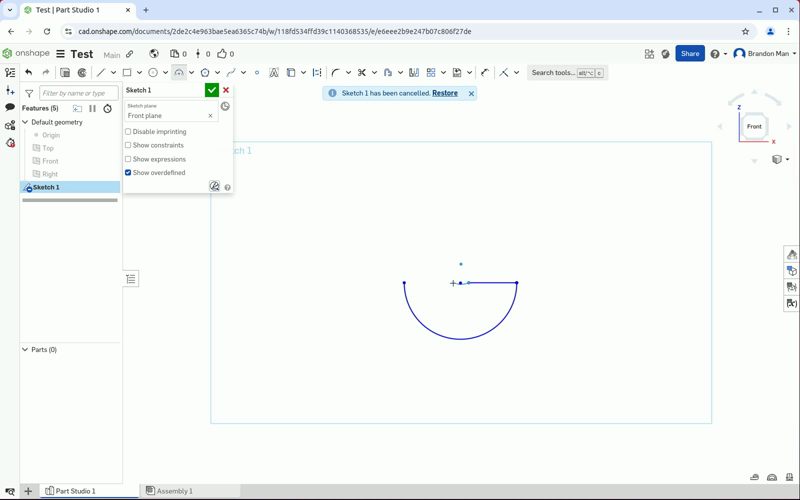
click(453, 282)
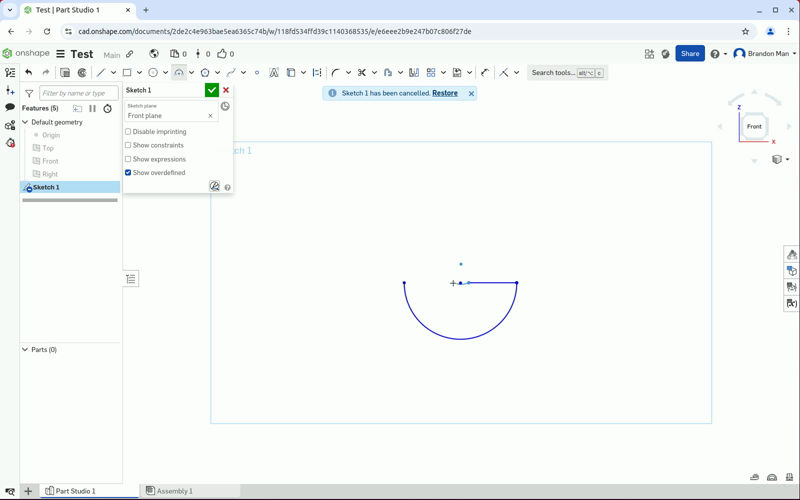
mouse_move(460, 290)
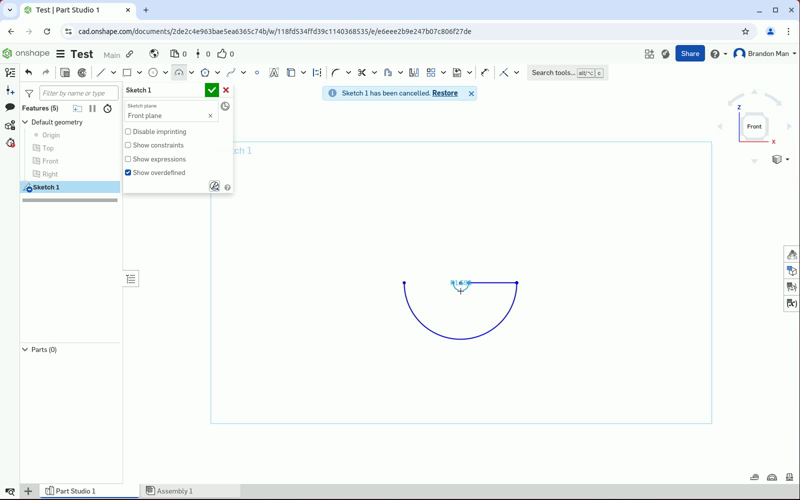
click(460, 290)
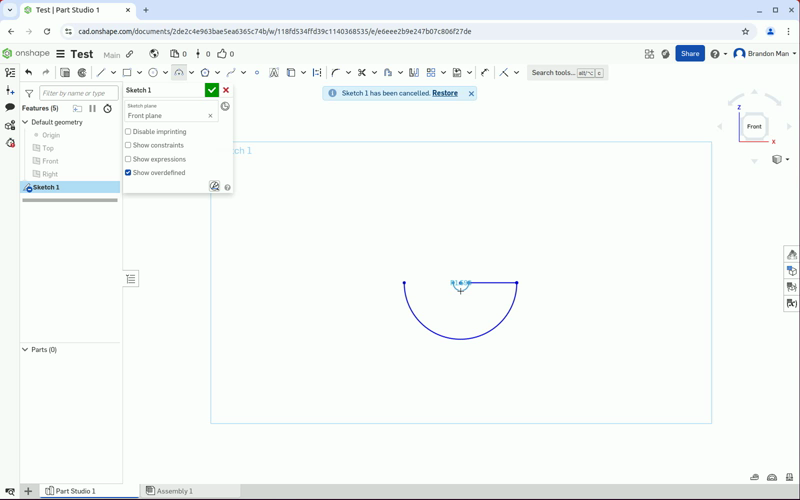
key_up(shift)
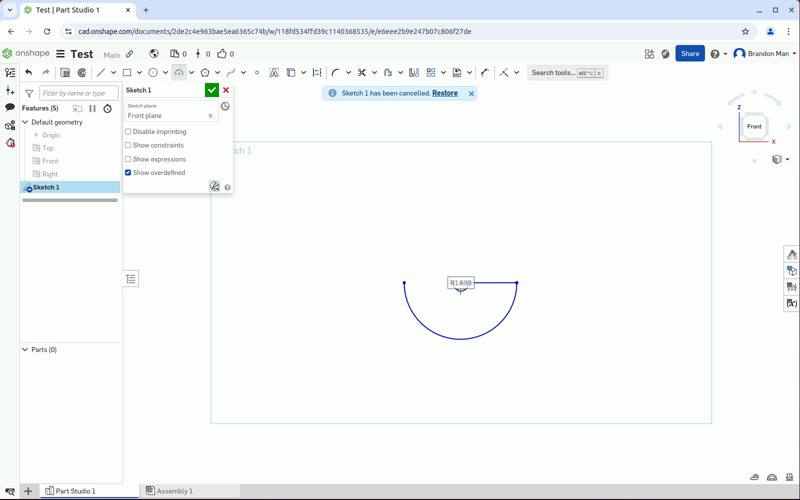
key(esc)
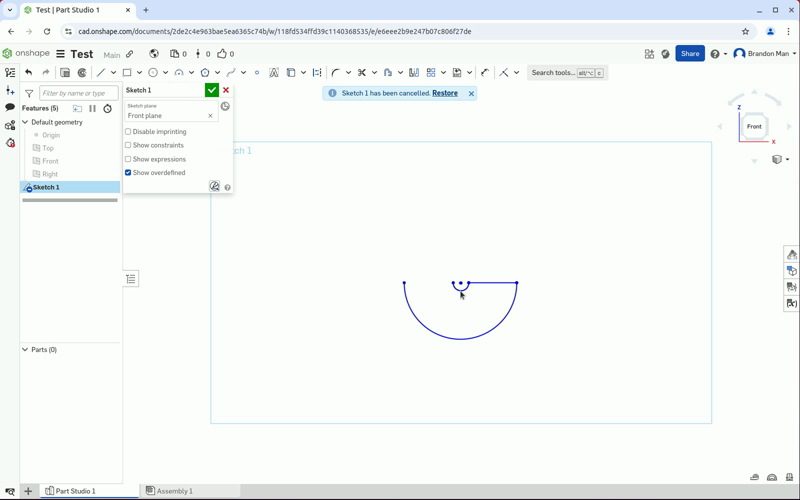
key(l)
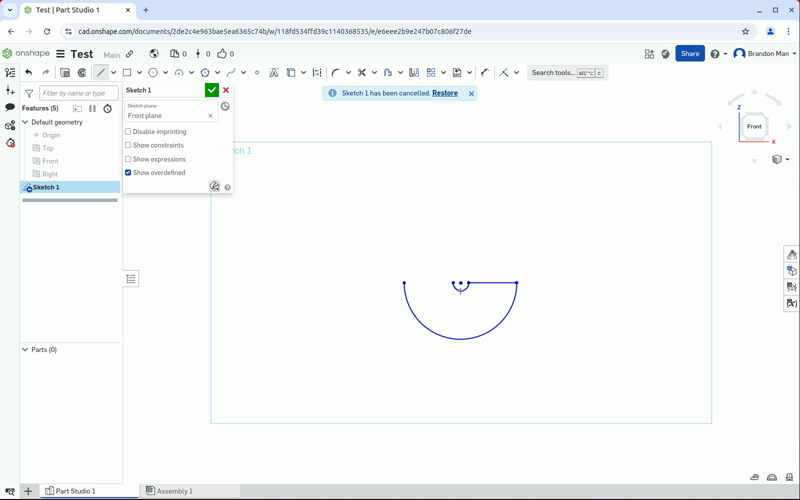
mouse_move(453, 282)
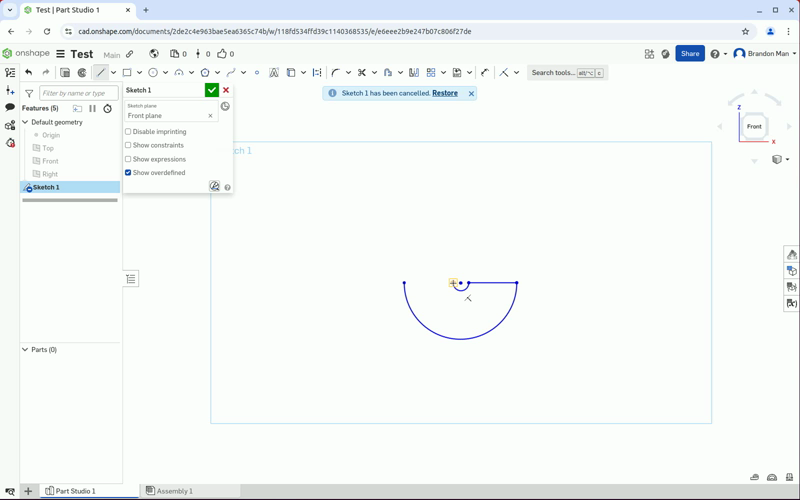
click(453, 282)
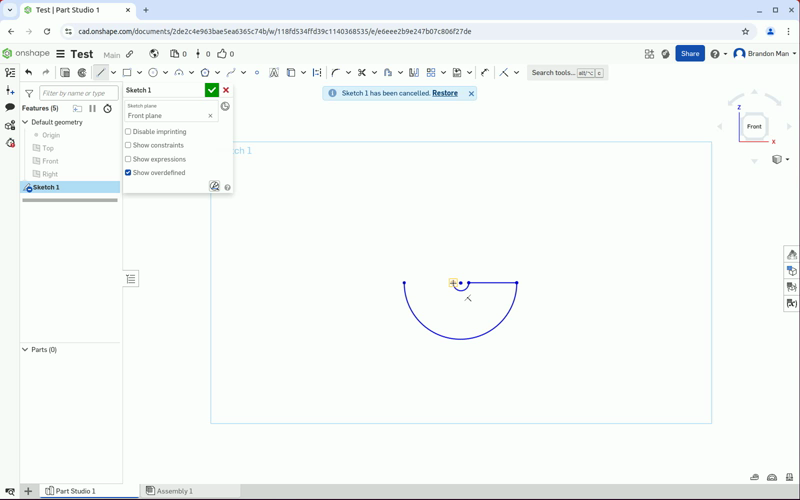
mouse_move(483, 282)
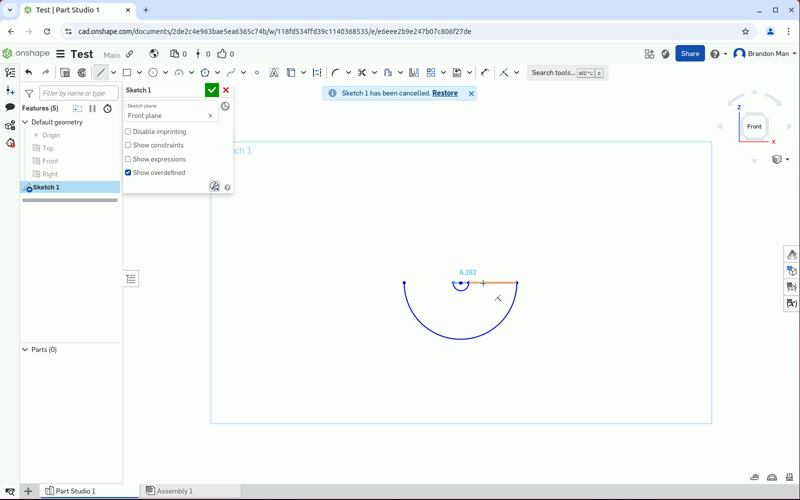
key_down(shift)
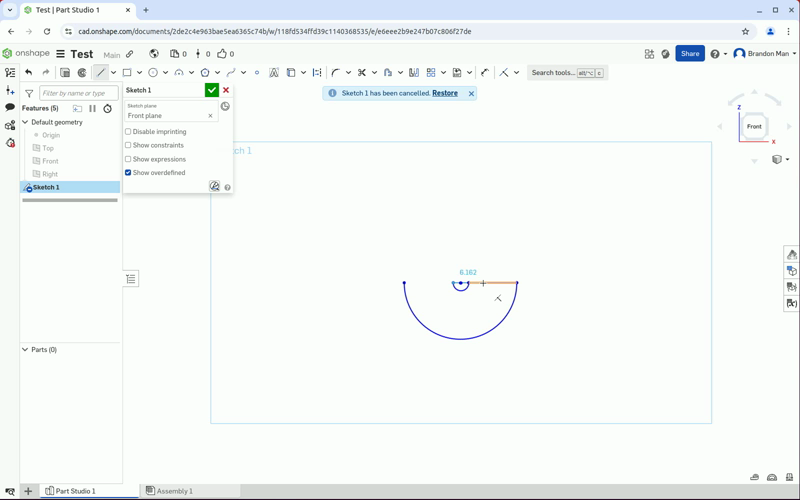
mouse_move(404, 282)
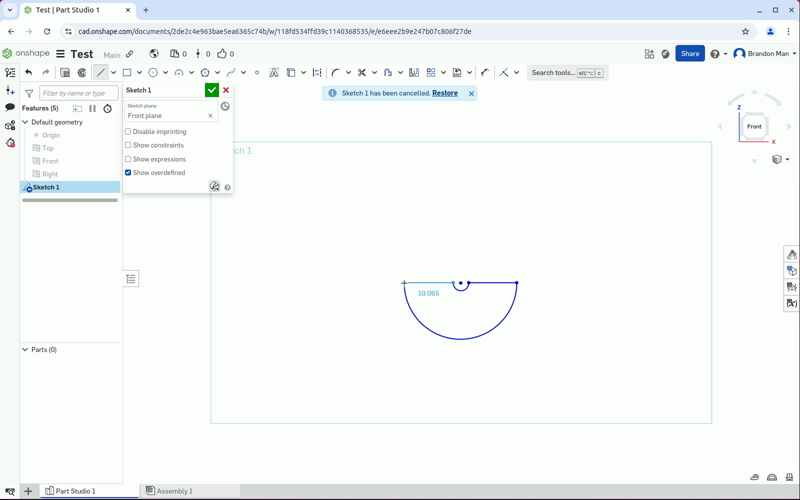
key_up(shift)
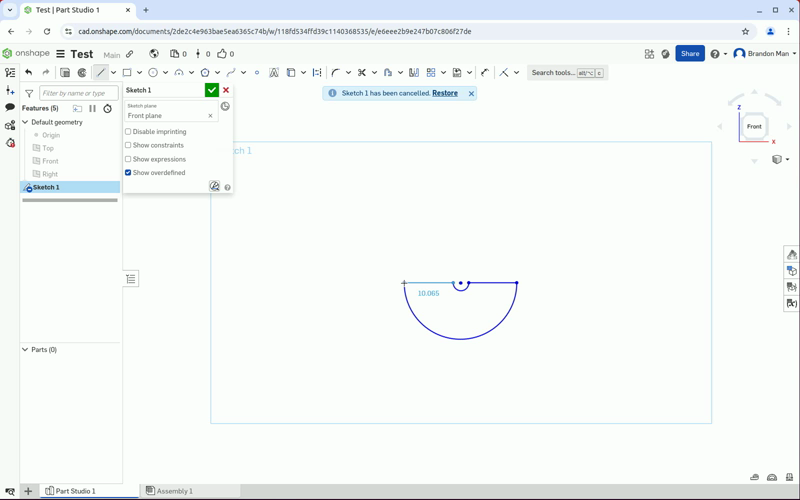
click(404, 282)
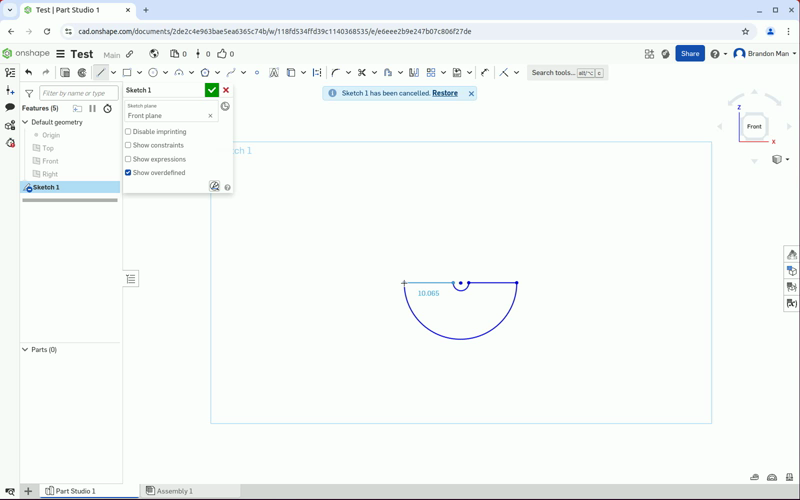
key(esc)
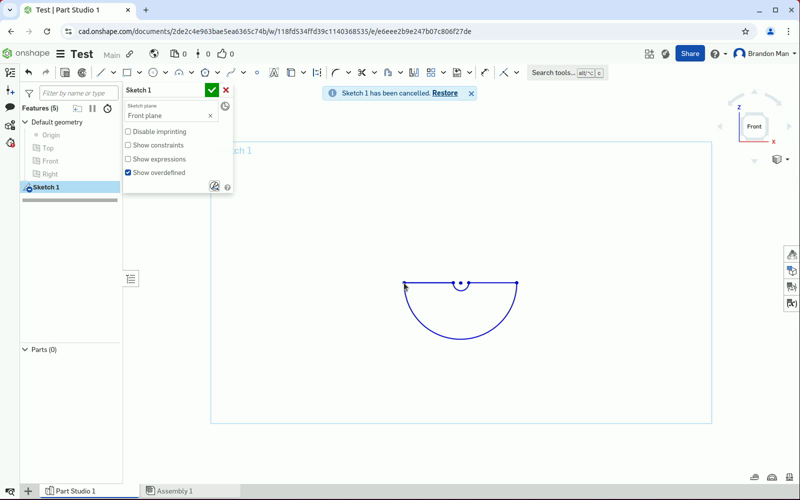
mouse_move(440, 299)
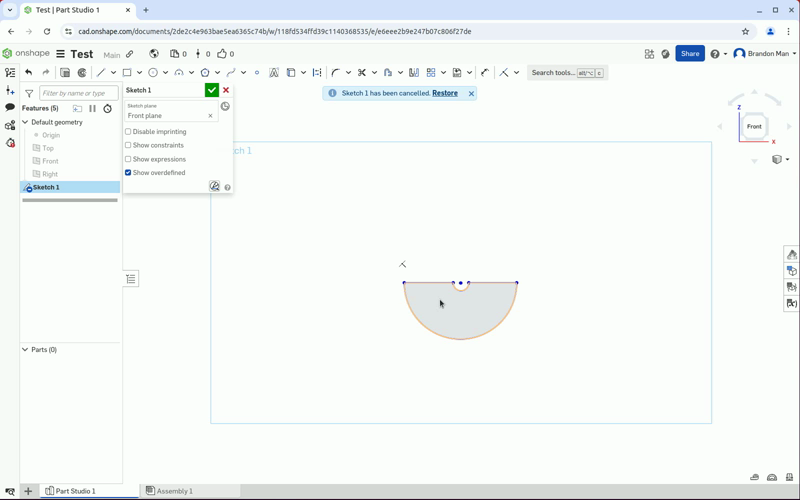
scroll(6)
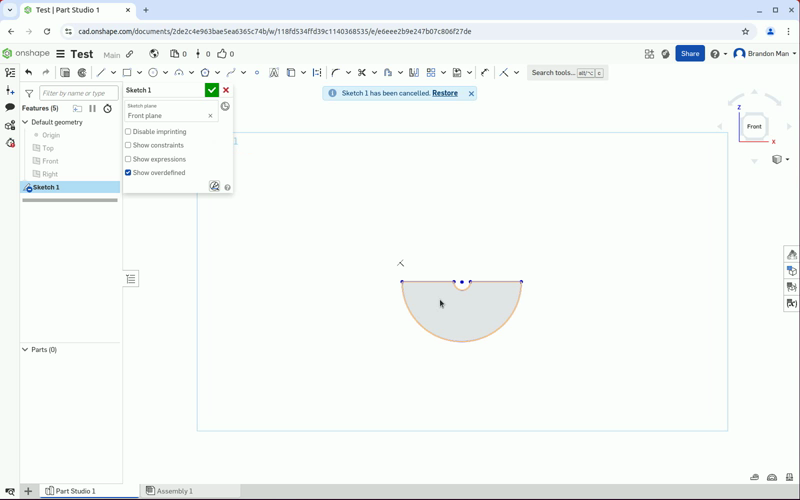
scroll(6)
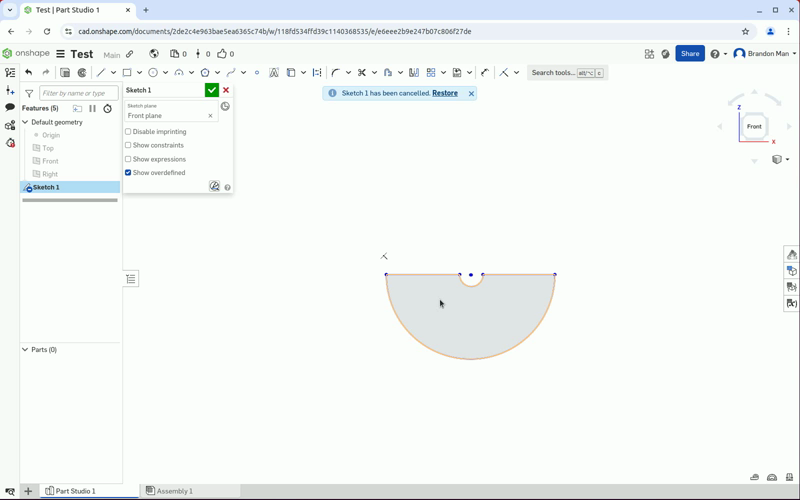
scroll(6)
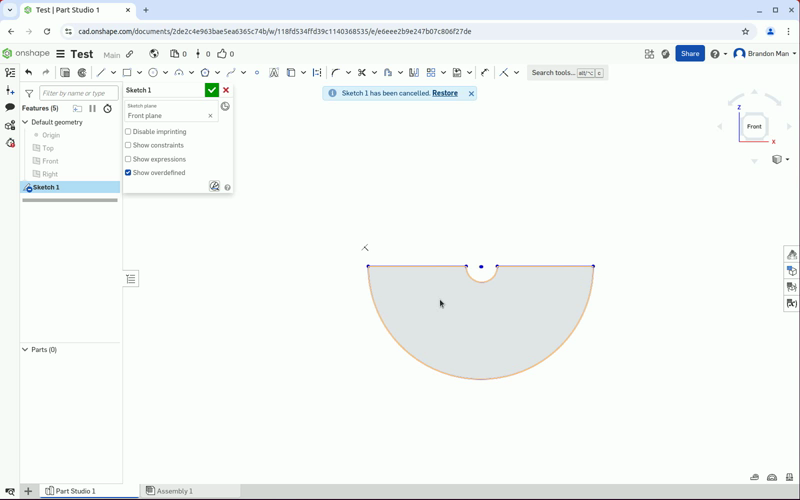
scroll(6)
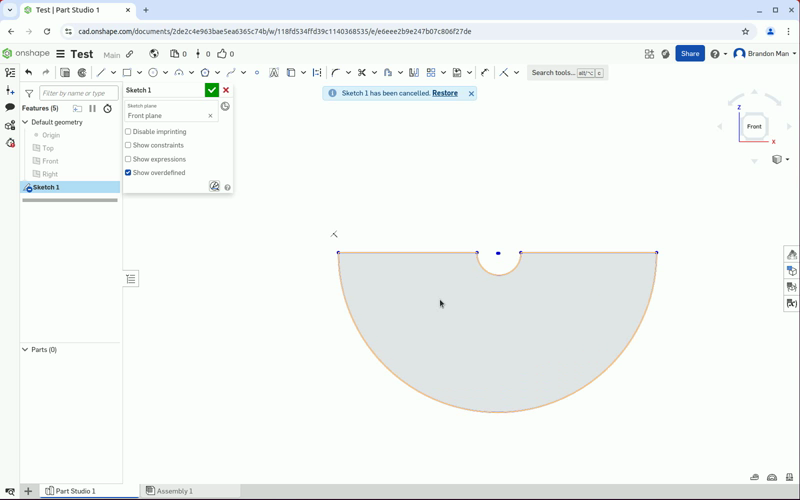
scroll(6)
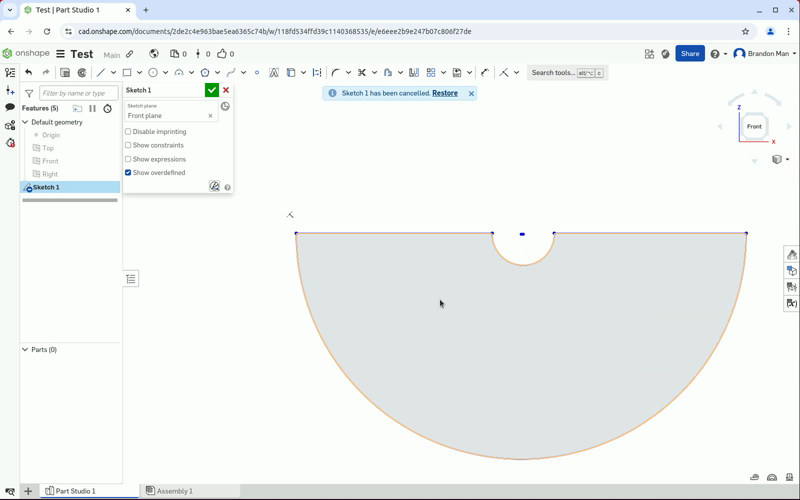
scroll(6)
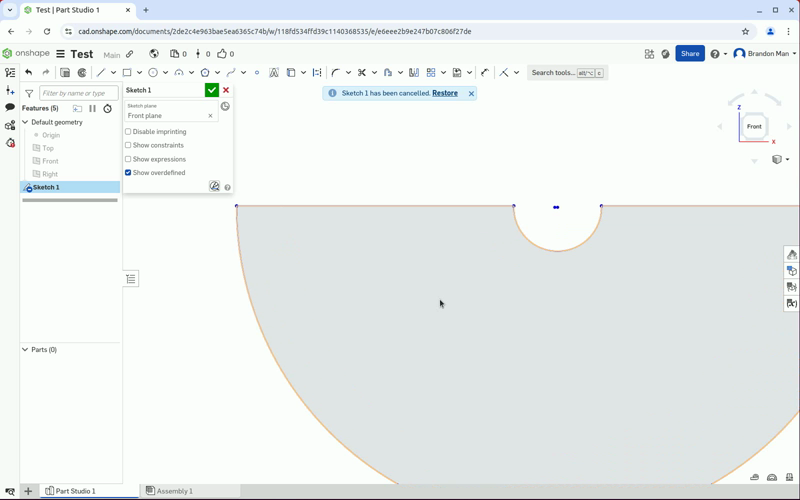
scroll(6)
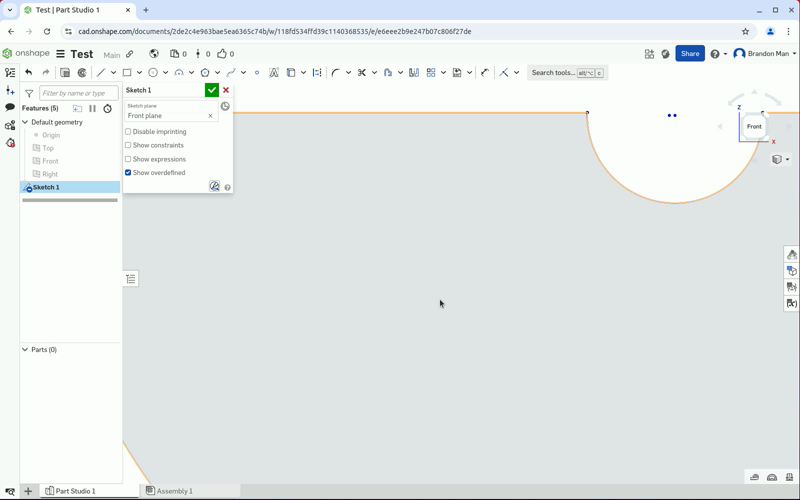
click(440, 299)
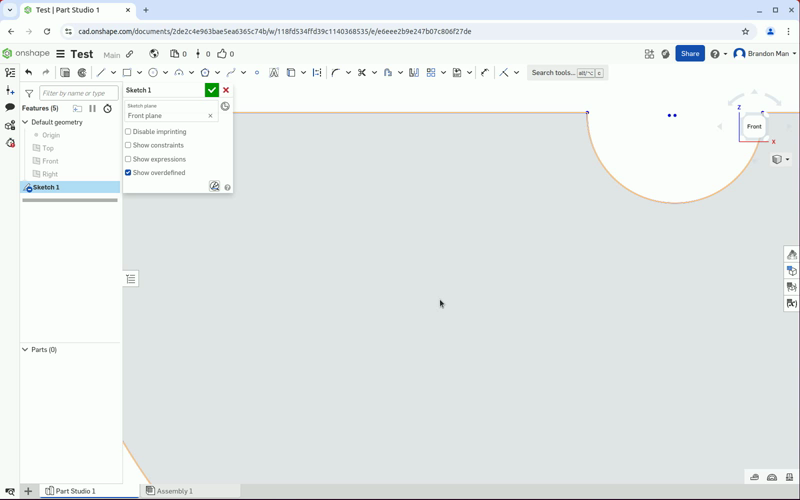
scroll(-6)
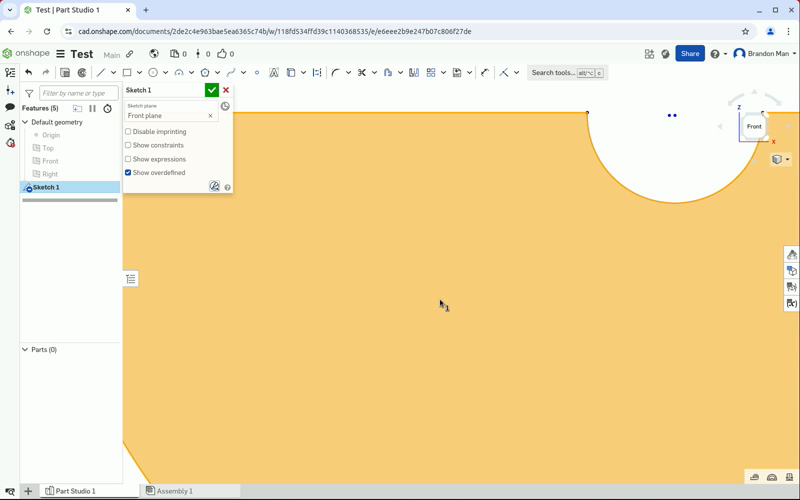
scroll(-6)
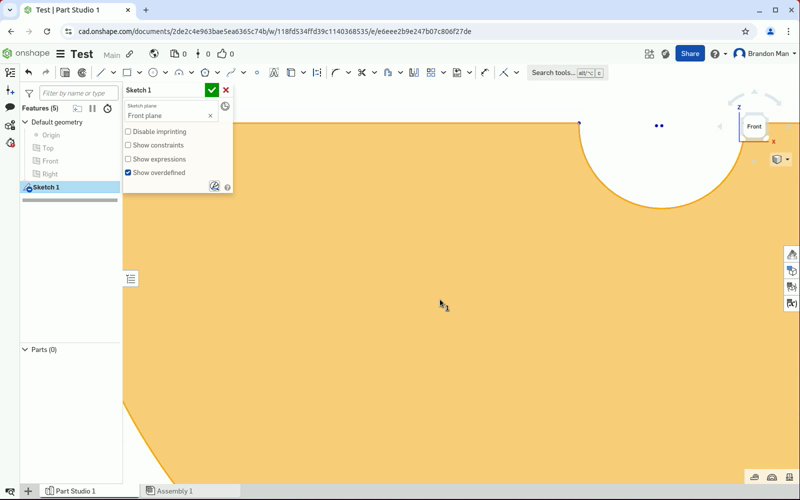
scroll(-6)
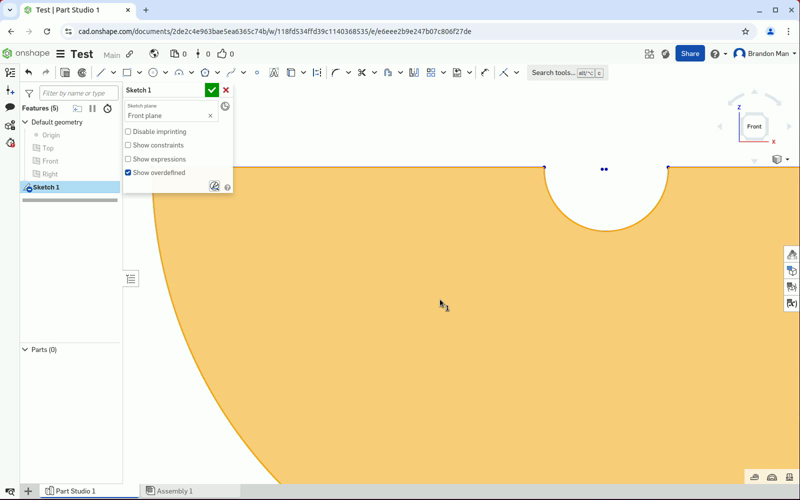
scroll(-6)
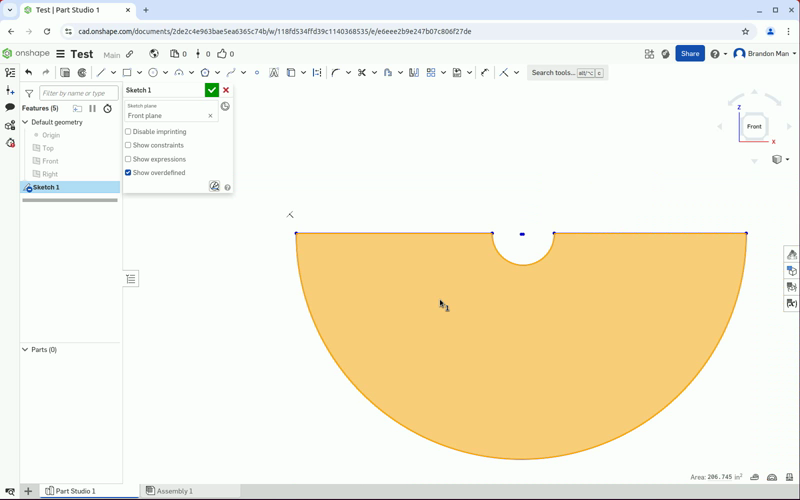
scroll(-6)
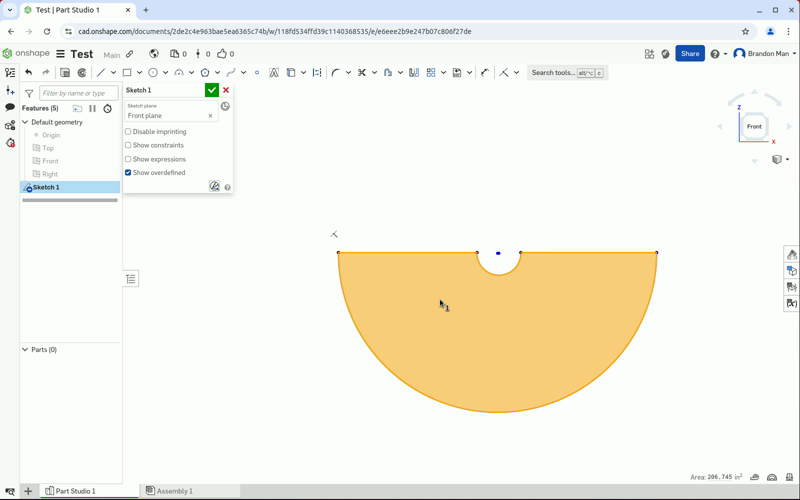
scroll(-6)
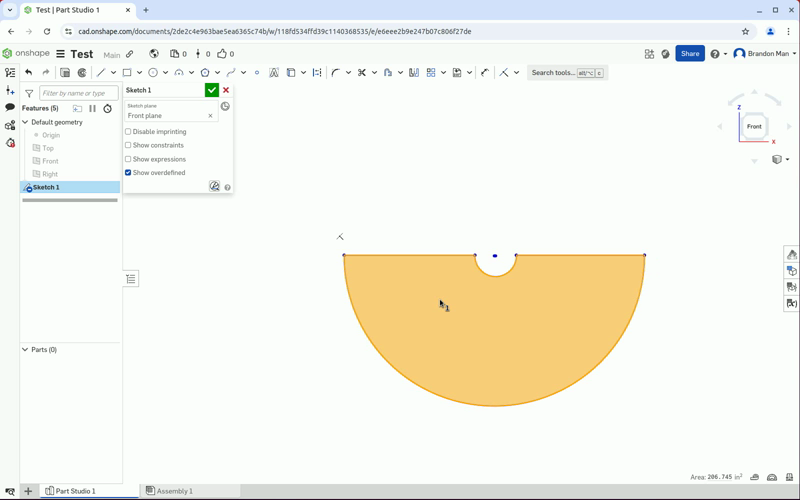
scroll(-6)
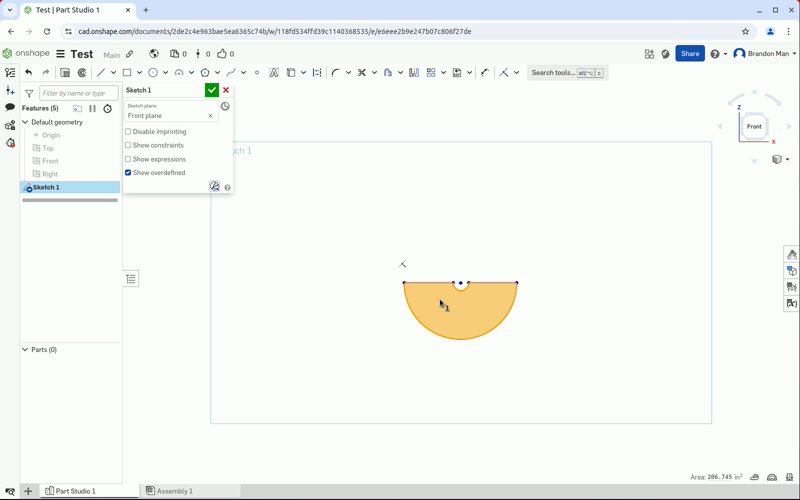
mouse_move(73, 352)
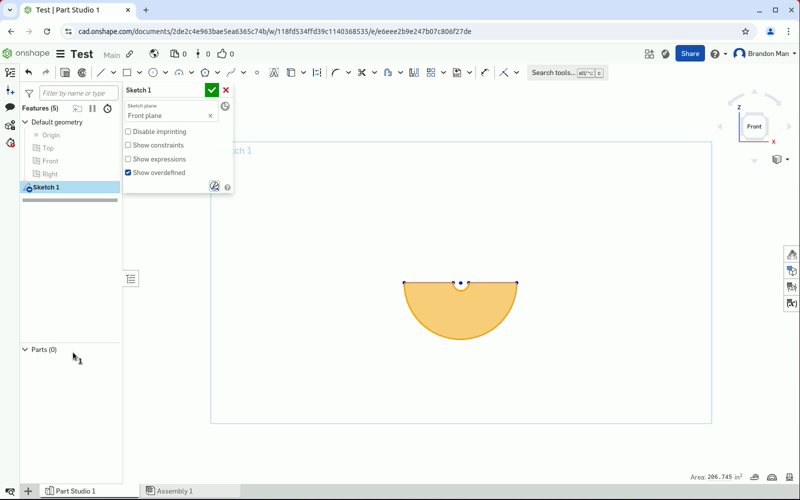
key(shift+y)
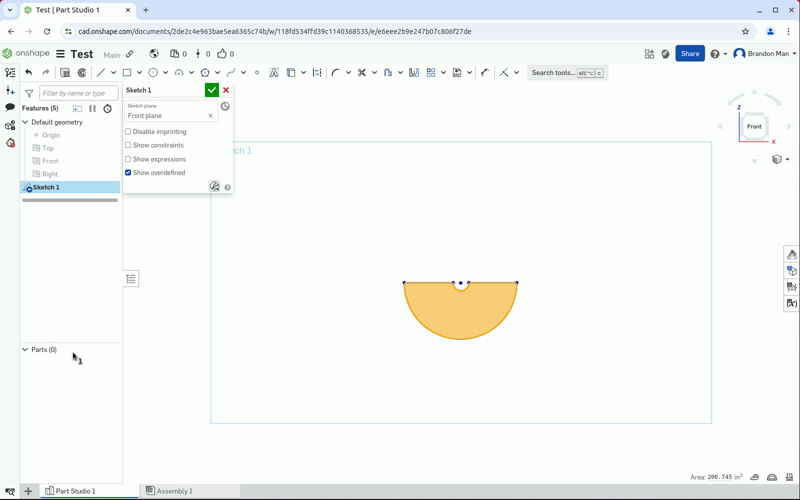
key(shift+e)
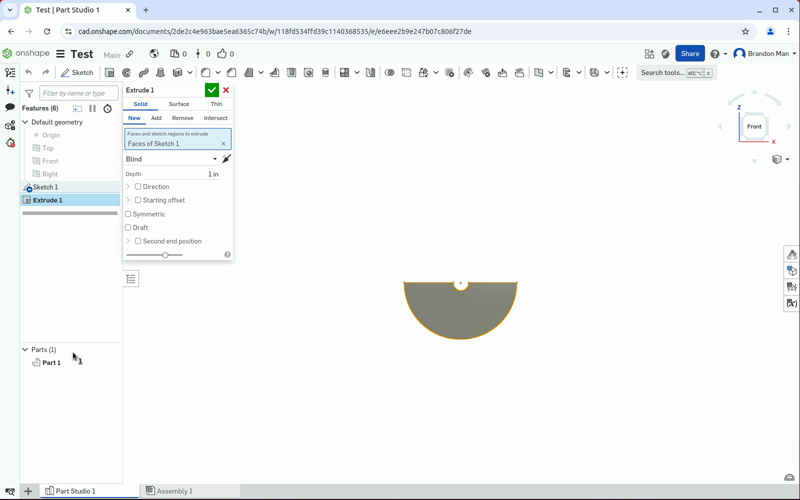
mouse_move(143, 106)
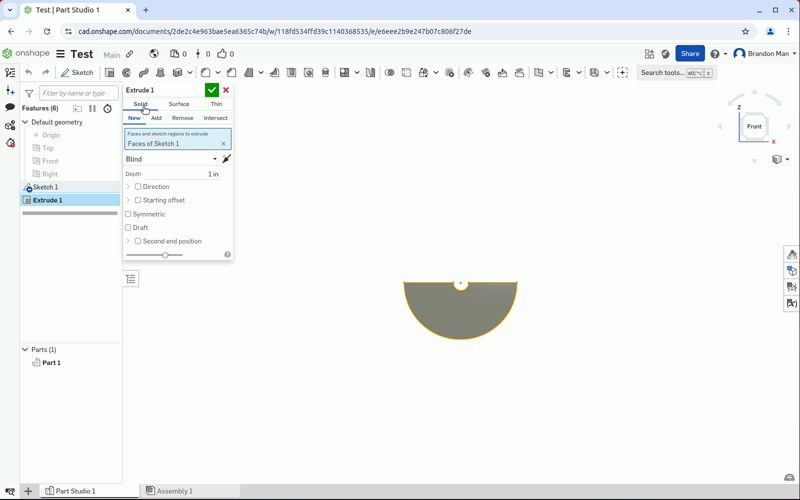
click(143, 106)
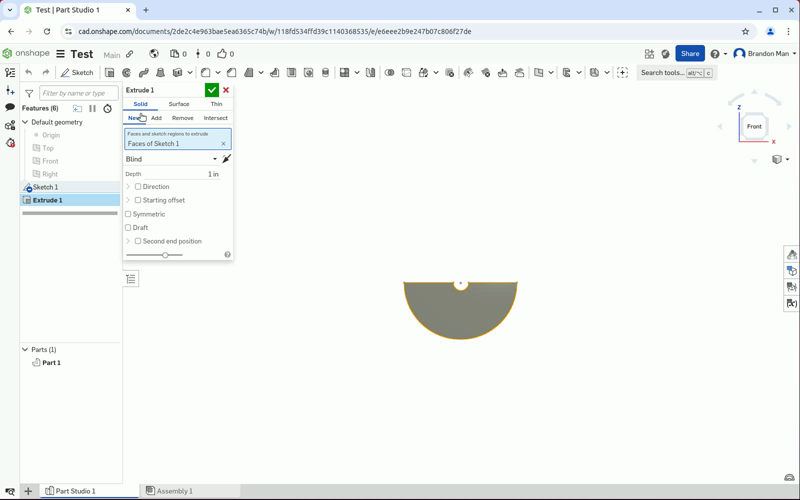
mouse_move(137, 120)
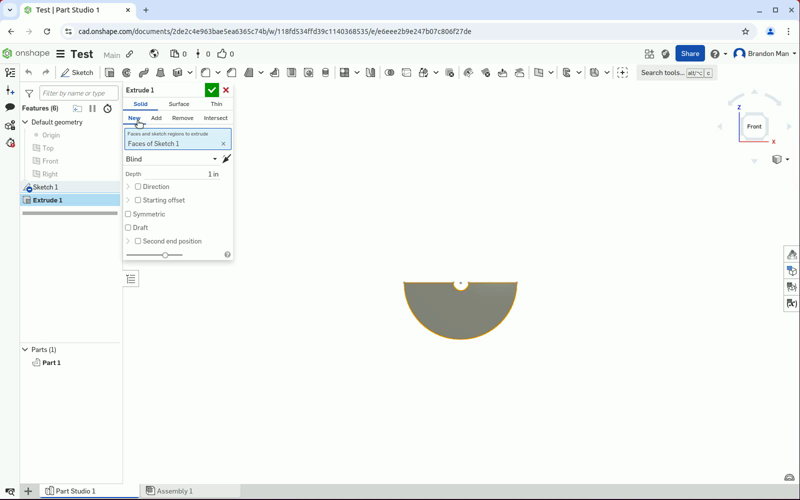
click(137, 120)
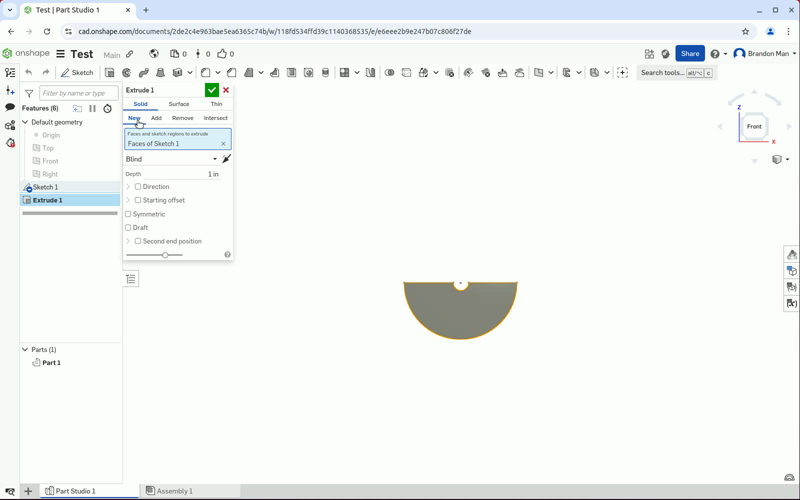
key(tab, 4)
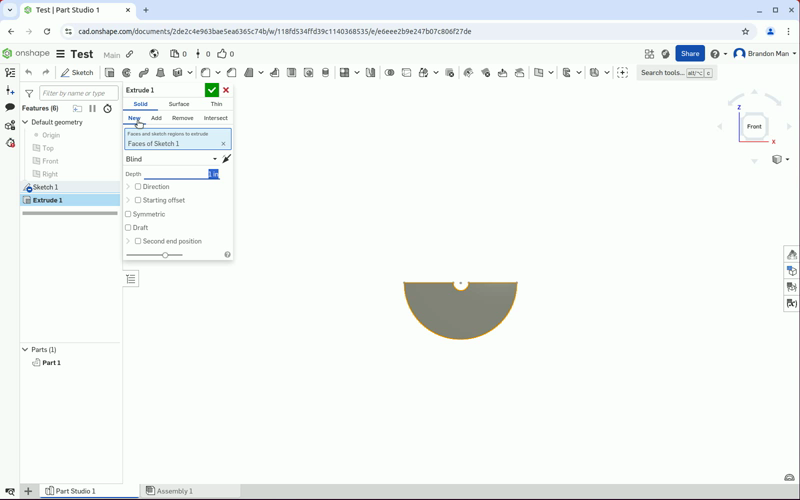
text(1.926)
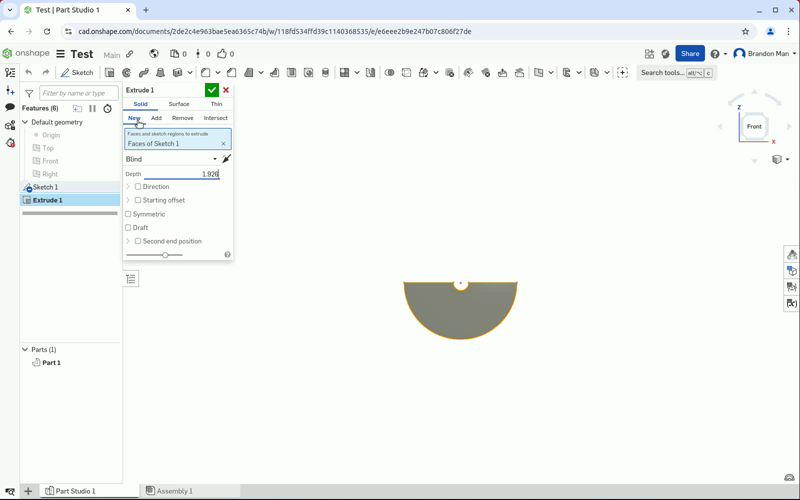
key(enter)
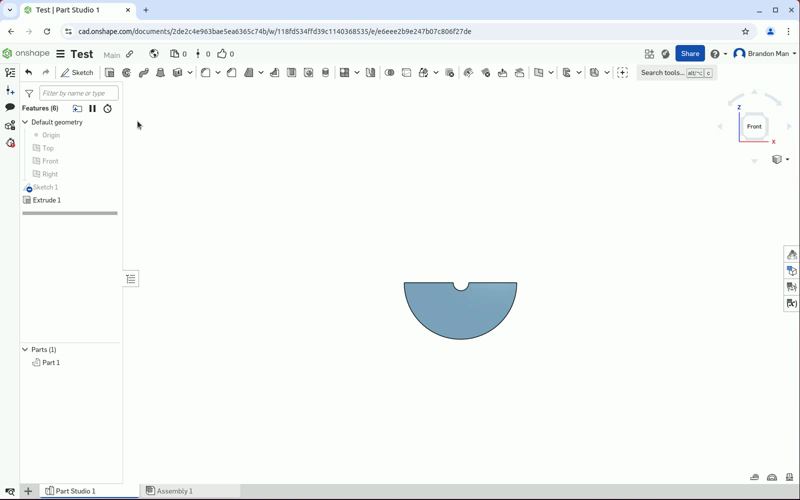
key(shift+h)
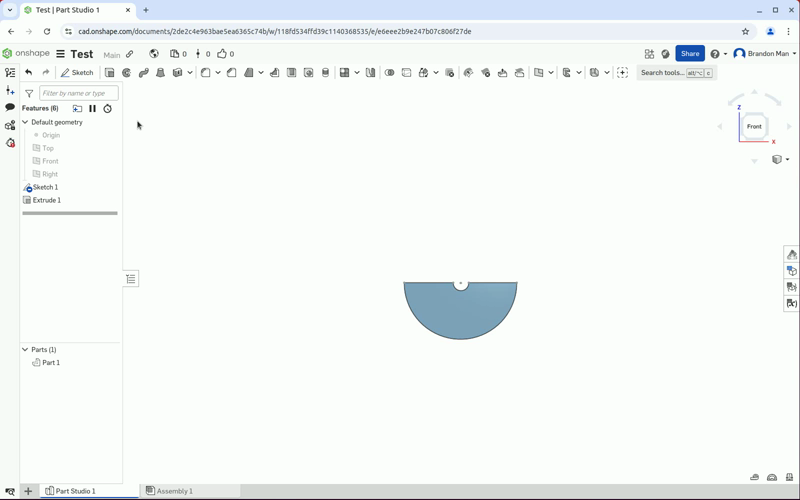
key(shift+h)
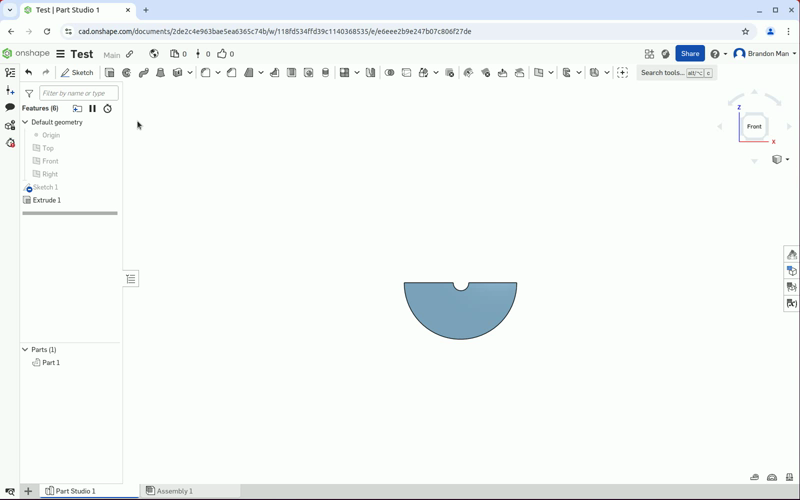
mouse_move(73, 189)
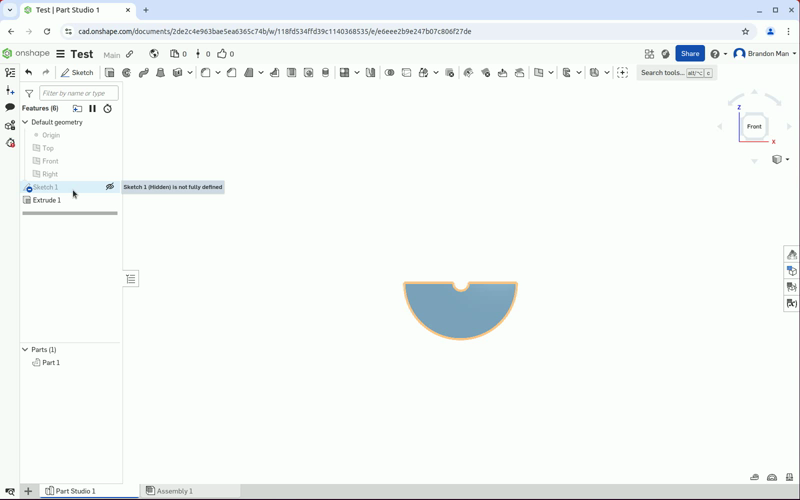
click(73, 189)
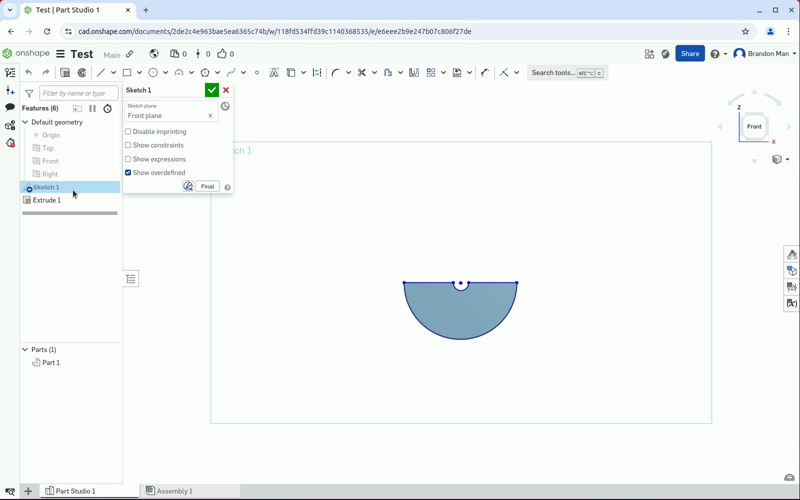
mouse_move(229, 92)
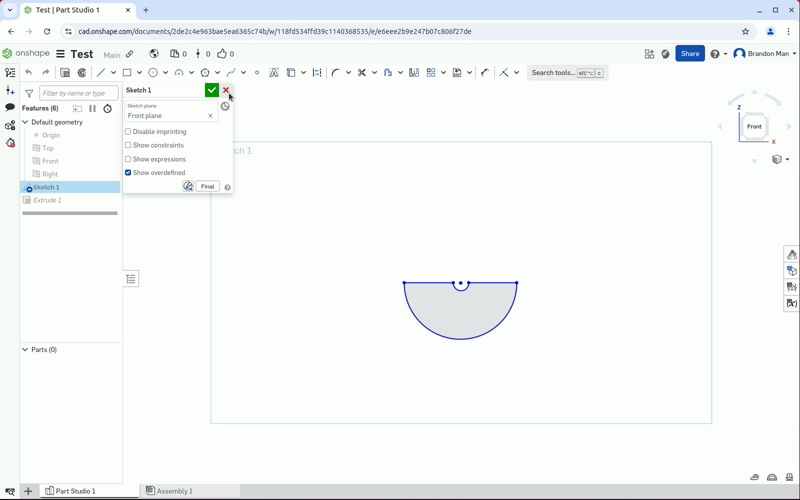
click(229, 92)
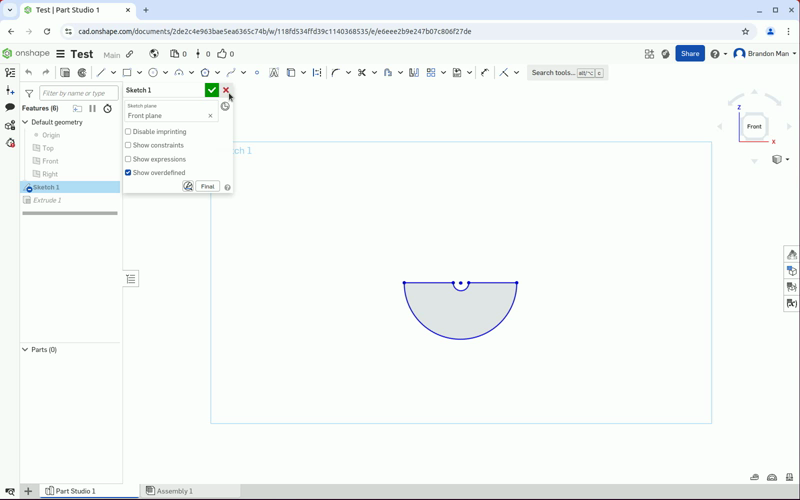
key(shift+s)
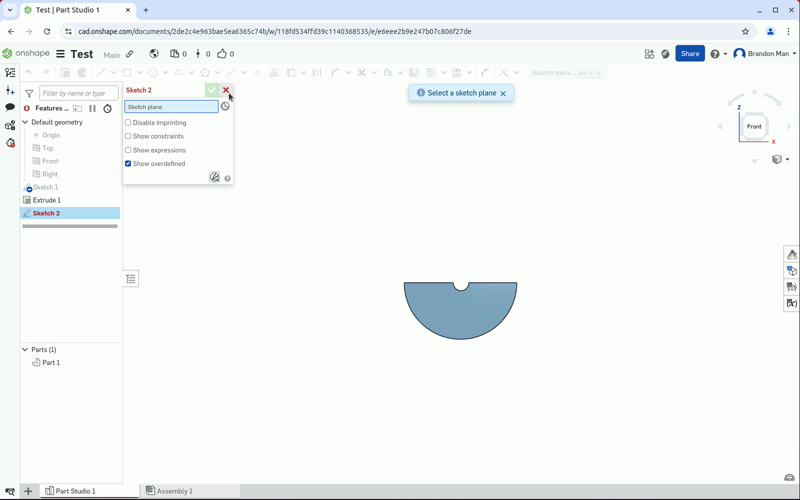
mouse_move(73, 163)
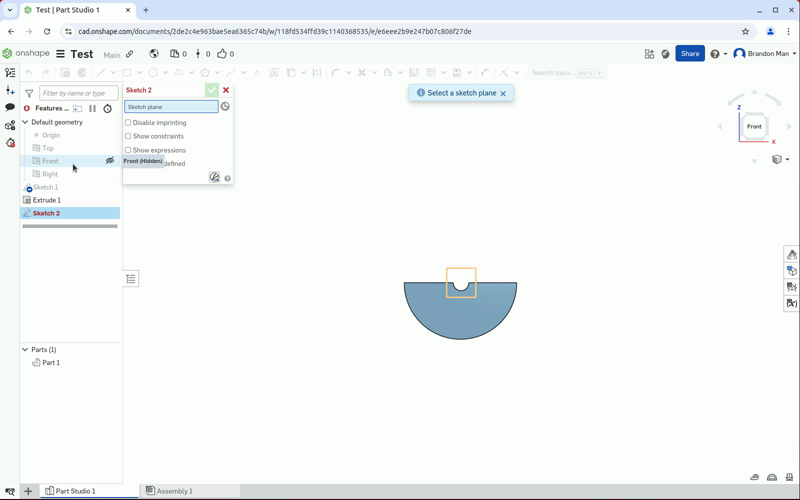
click(73, 163)
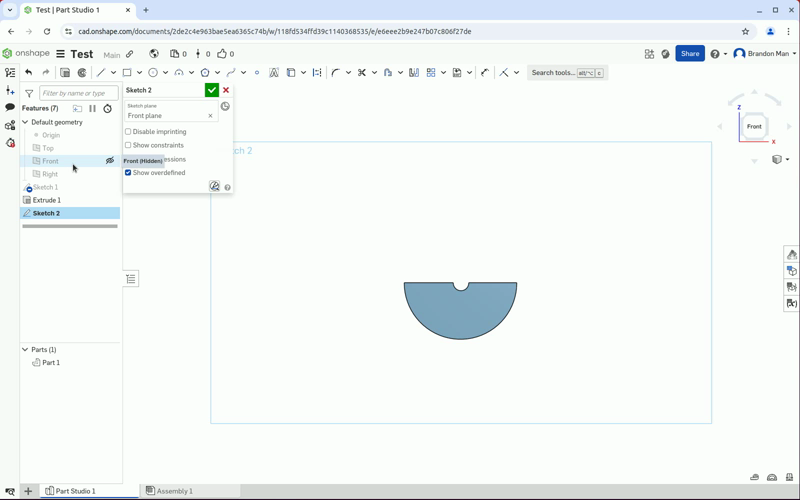
mouse_move(73, 352)
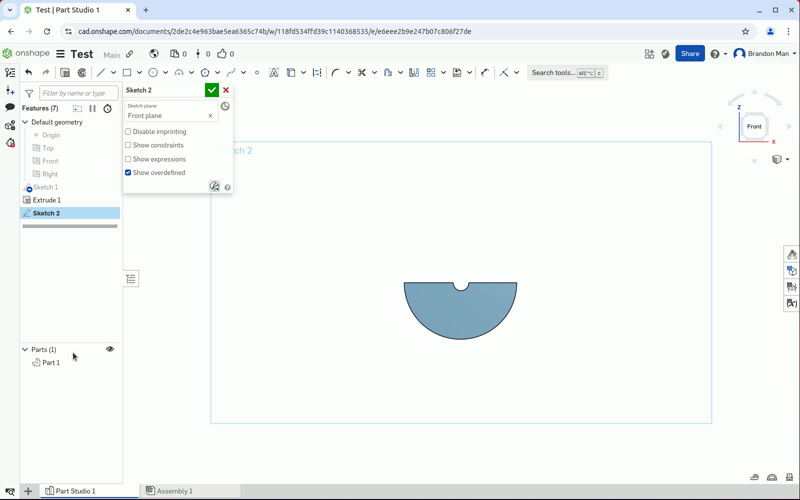
key(y)
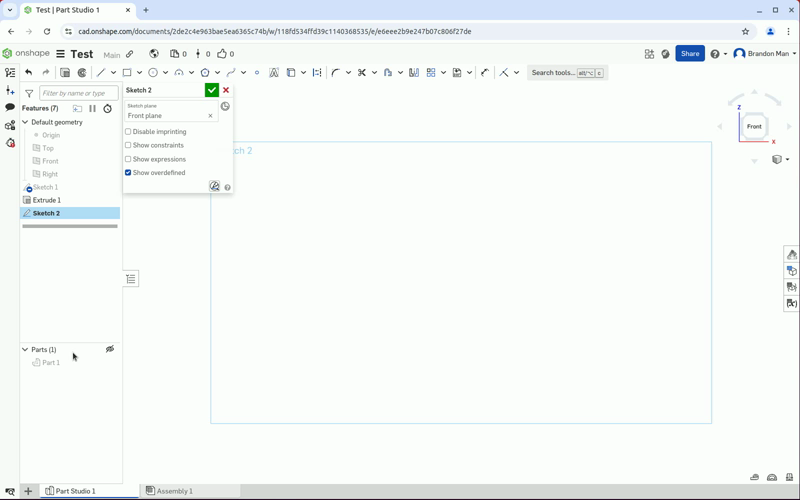
key(a)
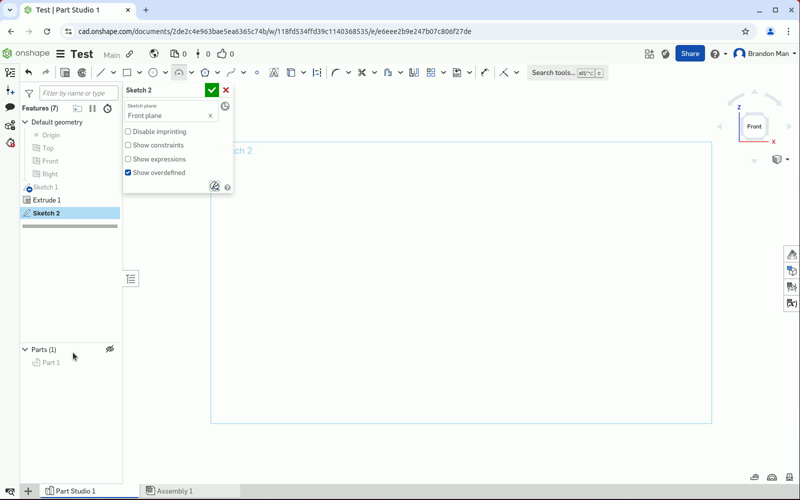
key_down(shift)
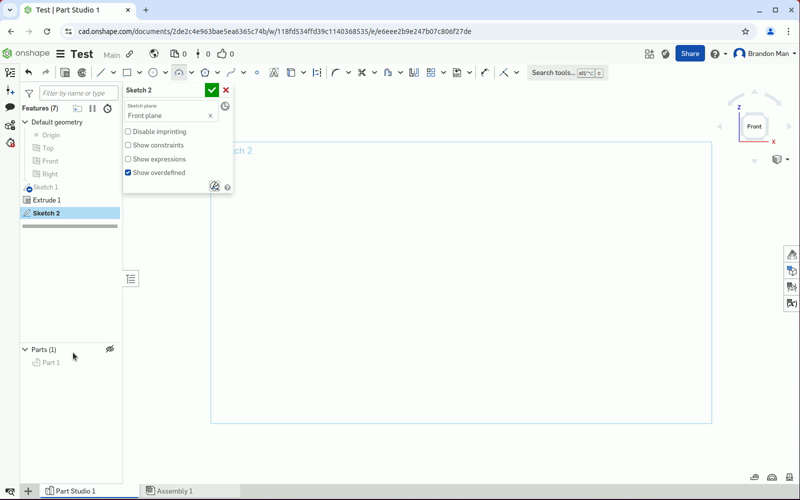
mouse_move(404, 282)
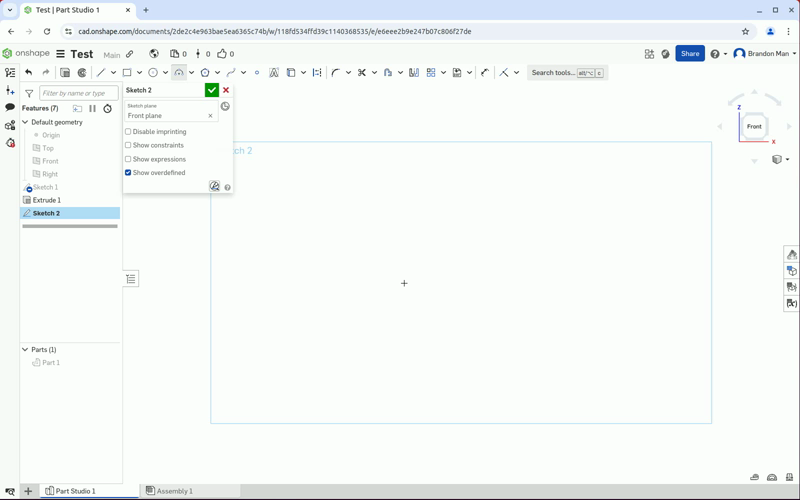
click(404, 282)
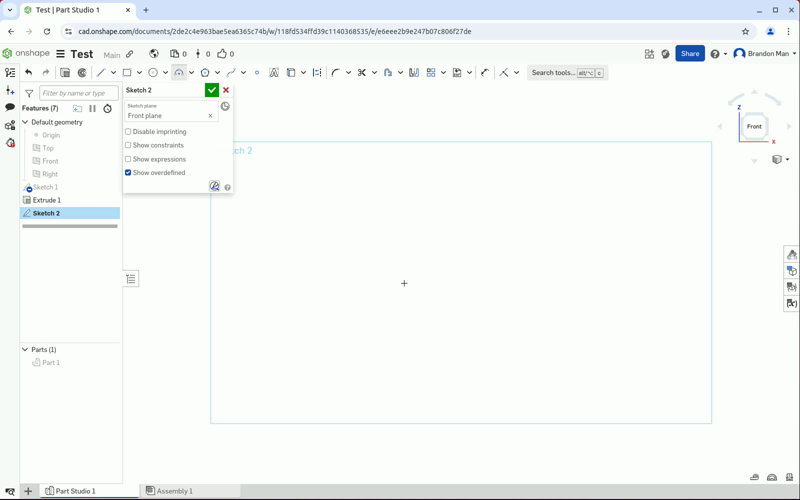
key_up(shift)
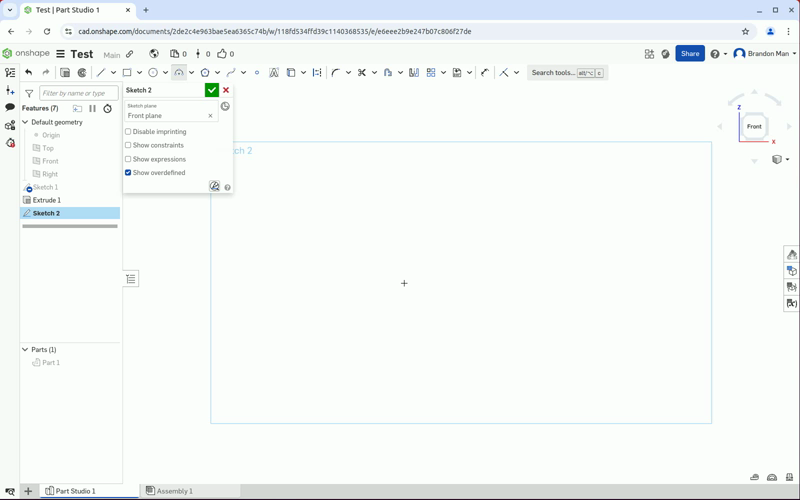
key_down(shift)
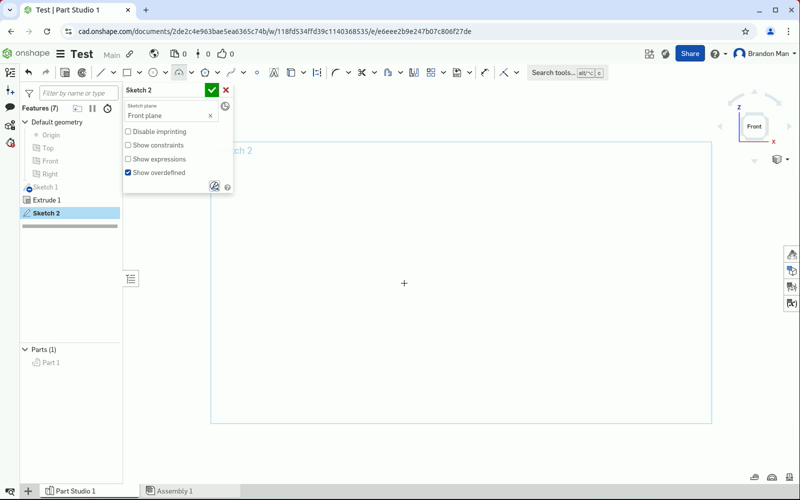
mouse_move(516, 282)
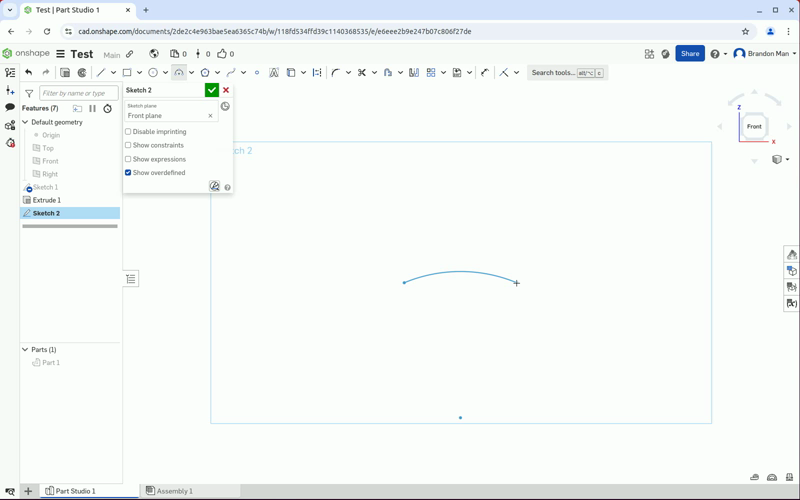
click(516, 282)
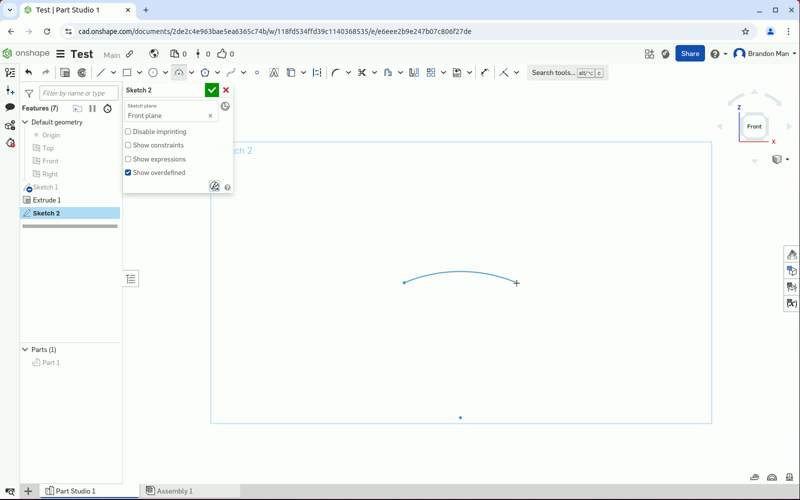
mouse_move(460, 226)
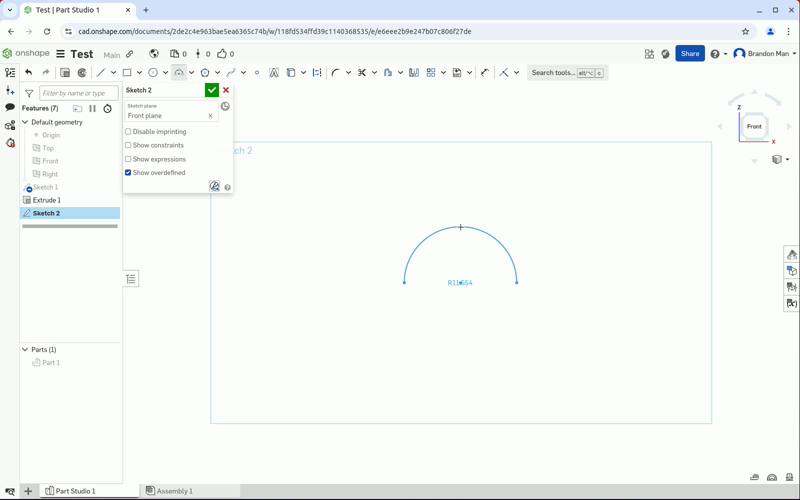
click(460, 226)
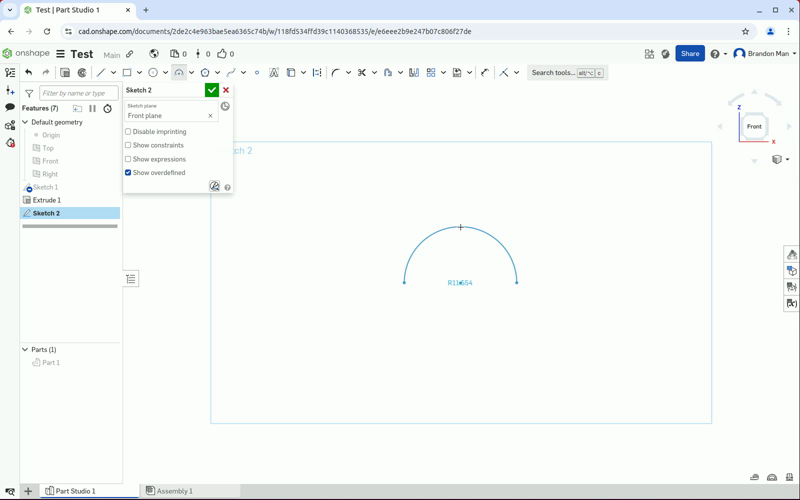
key_up(shift)
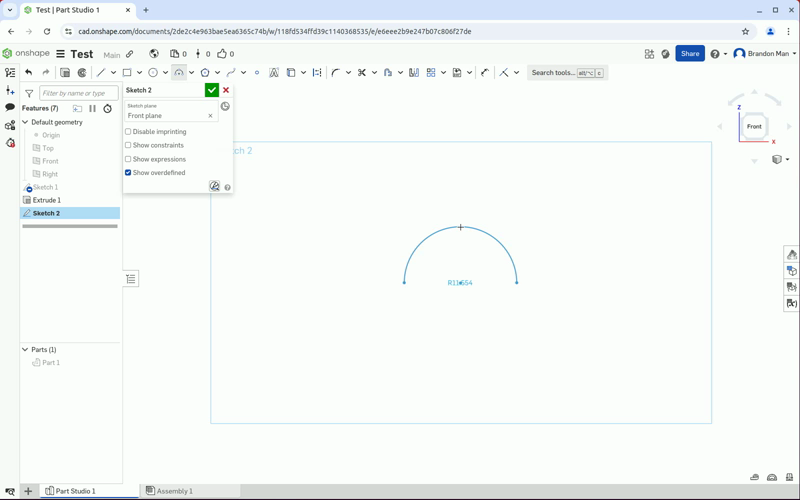
key(esc)
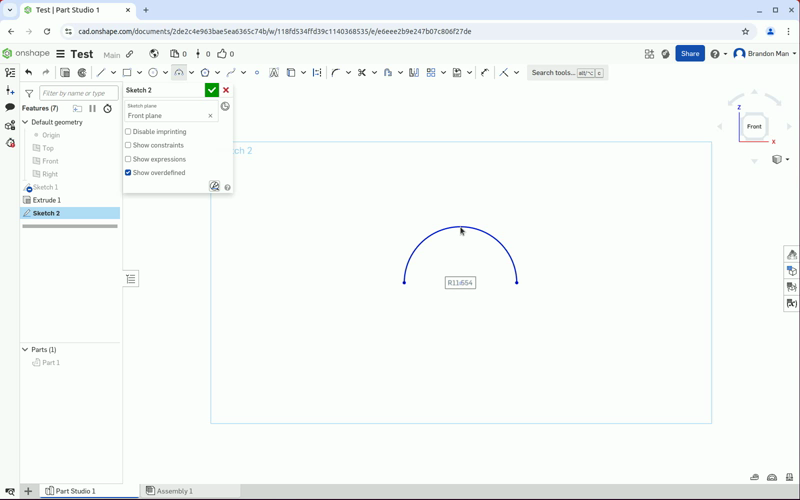
key(l)
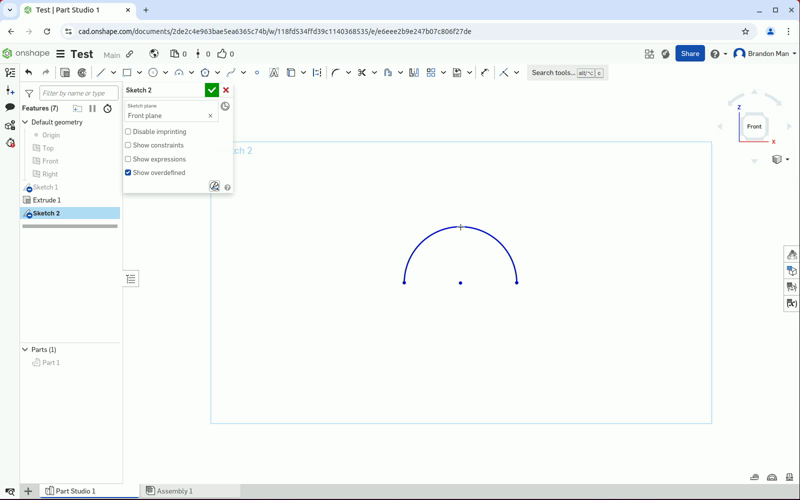
mouse_move(516, 282)
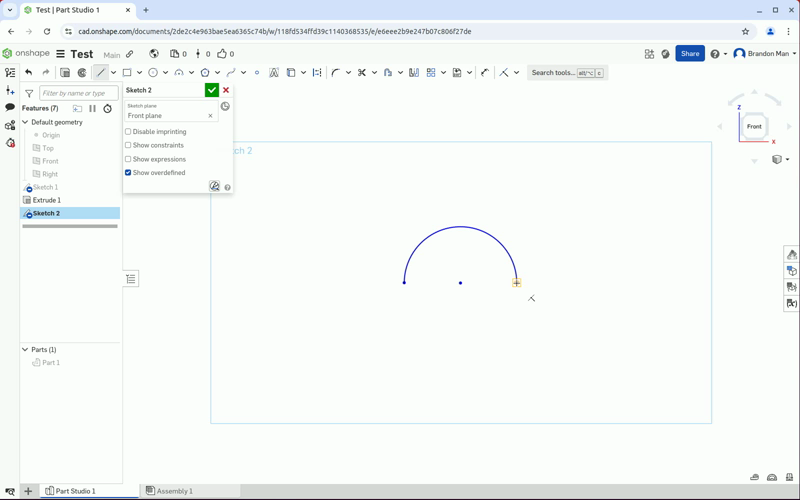
click(516, 282)
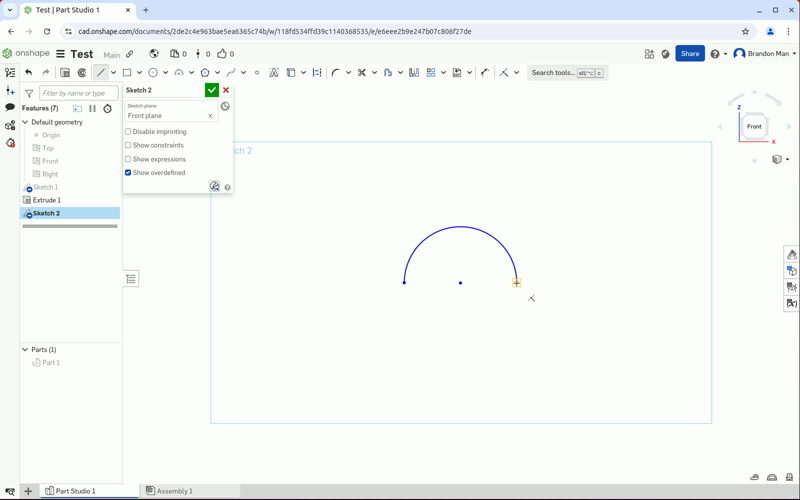
key_down(shift)
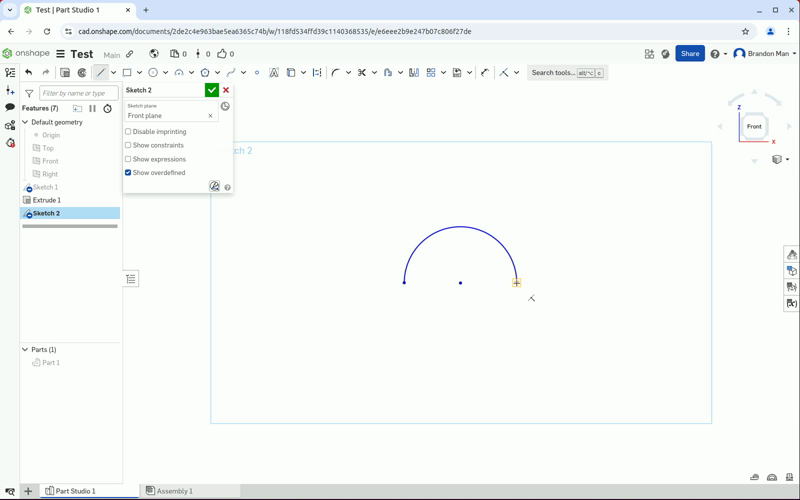
mouse_move(516, 170)
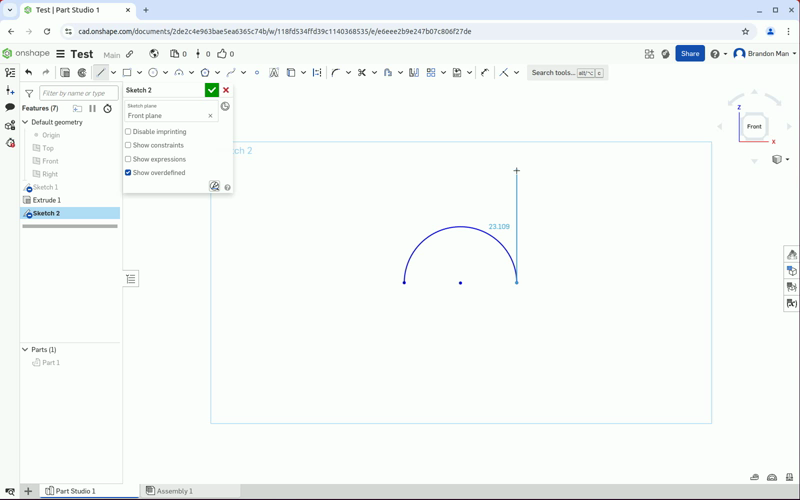
click(516, 170)
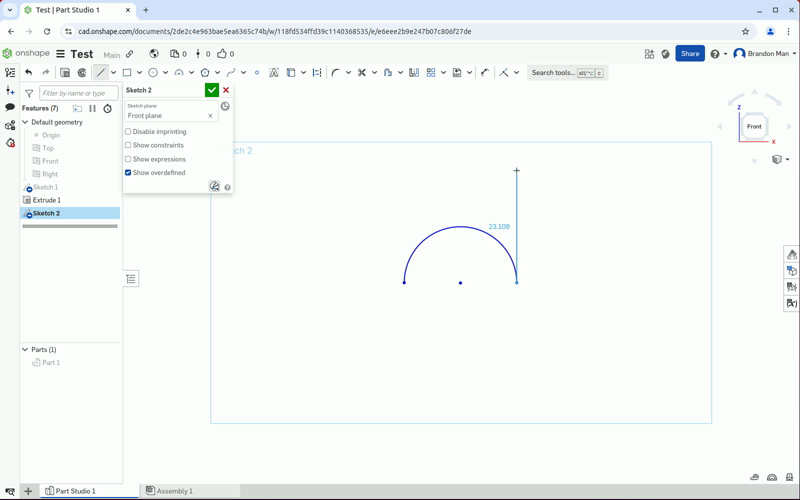
key_up(shift)
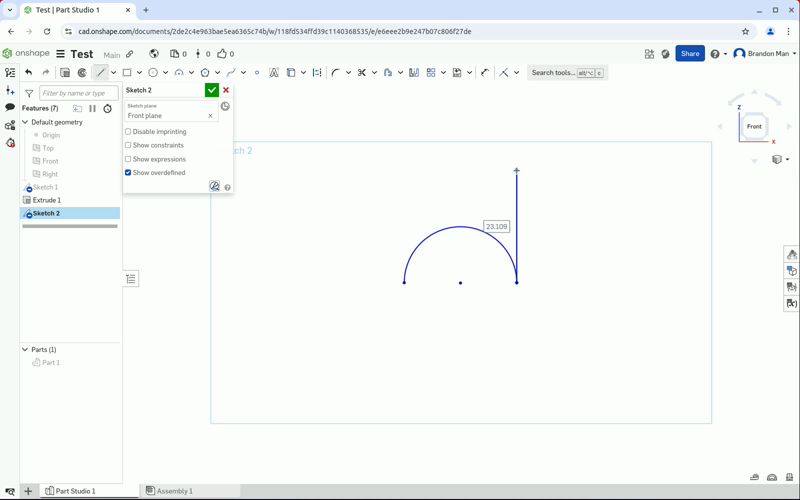
key_down(shift)
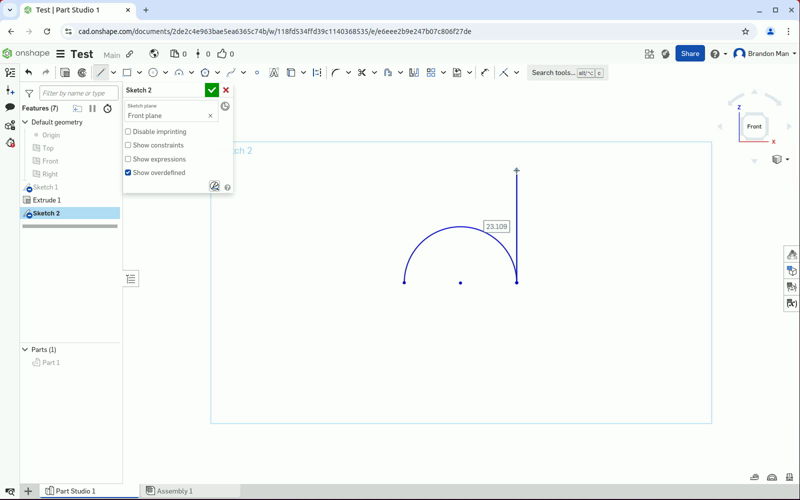
mouse_move(404, 170)
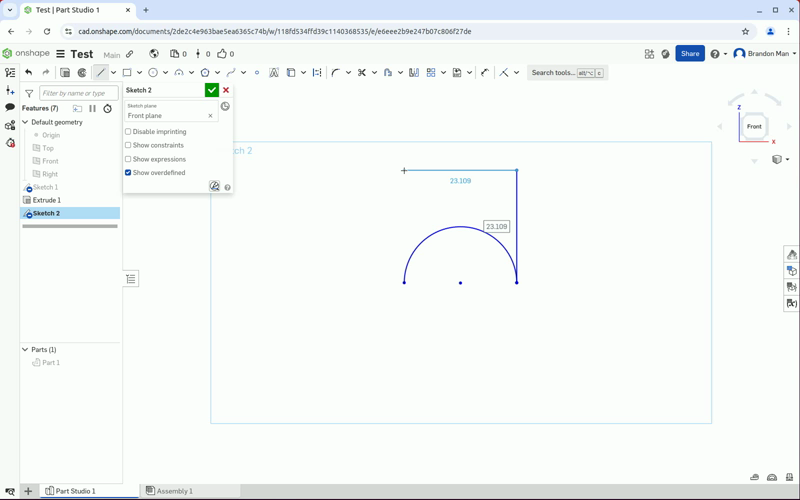
click(404, 170)
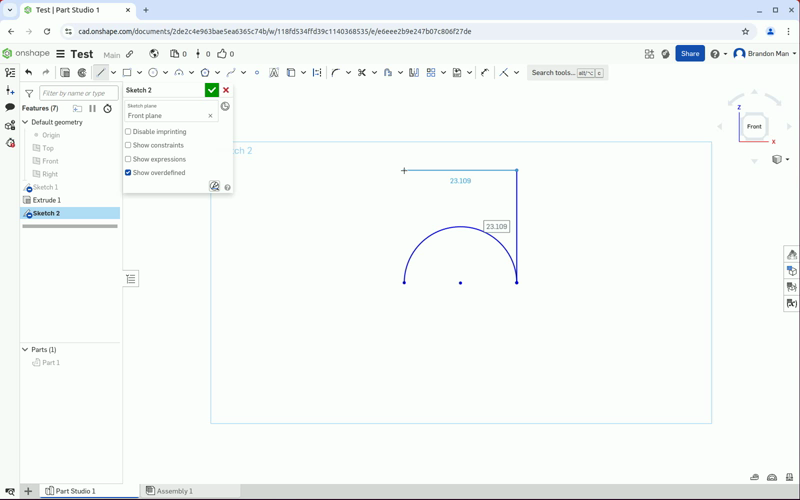
key_up(shift)
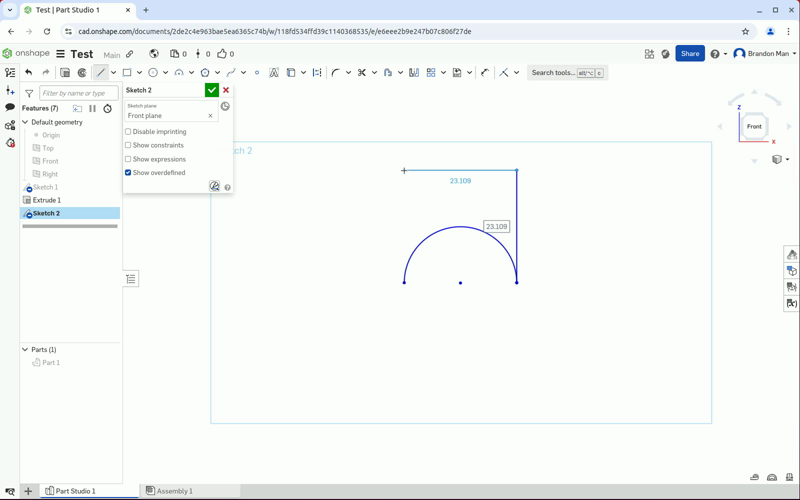
key_down(shift)
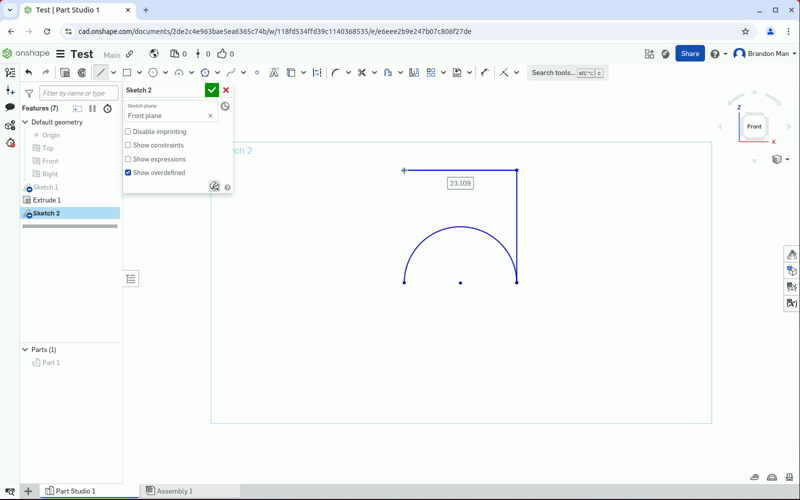
mouse_move(404, 282)
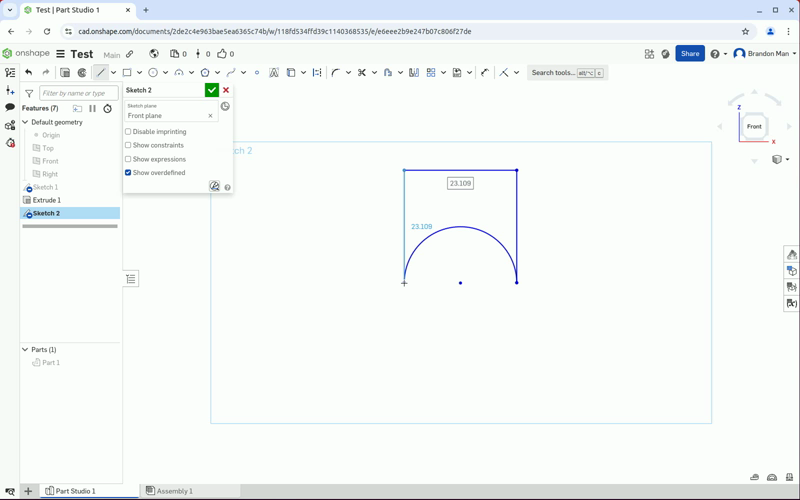
key_up(shift)
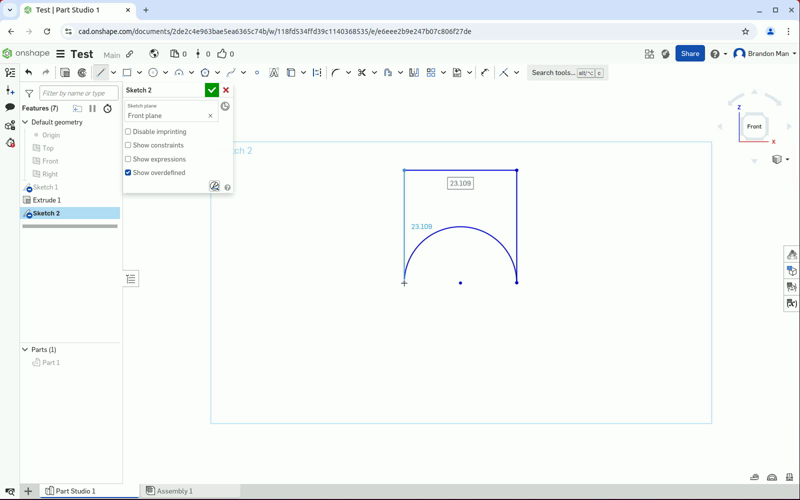
click(404, 282)
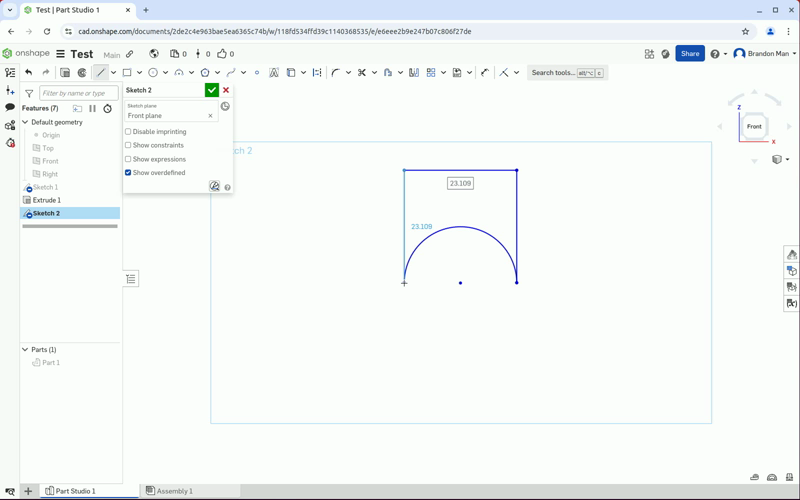
key(esc)
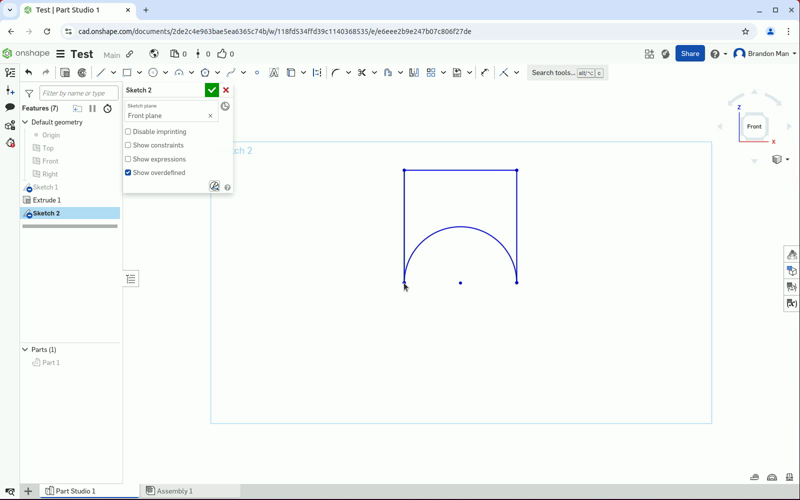
key(c)
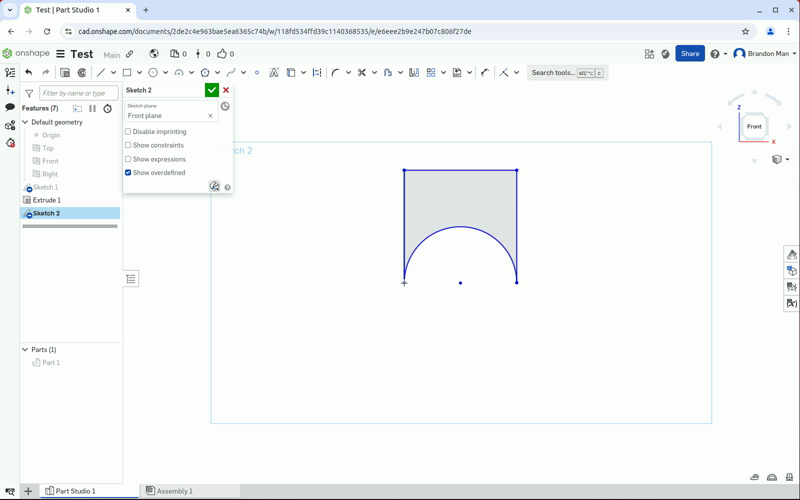
key_down(shift)
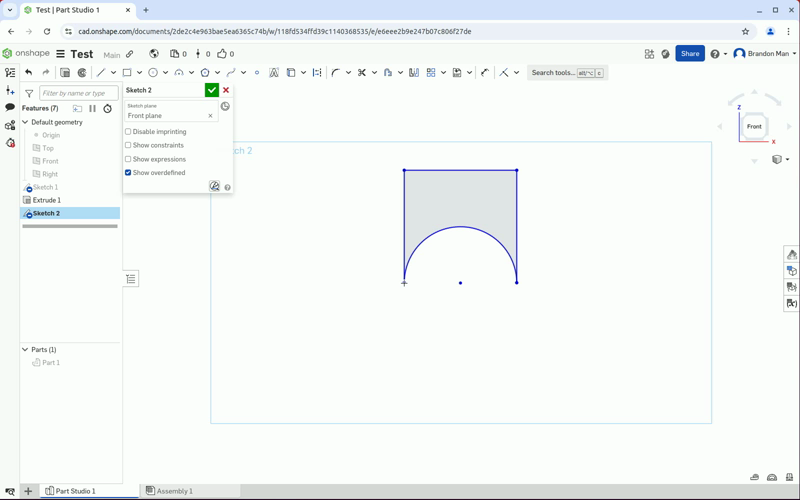
mouse_move(426, 192)
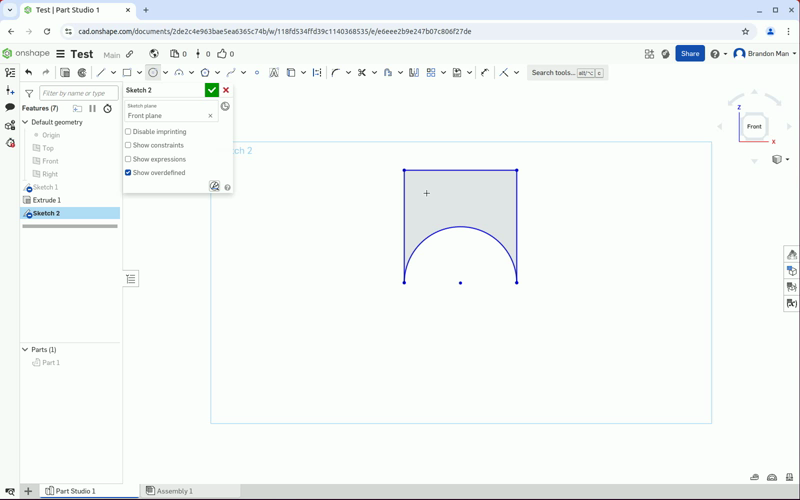
click(426, 192)
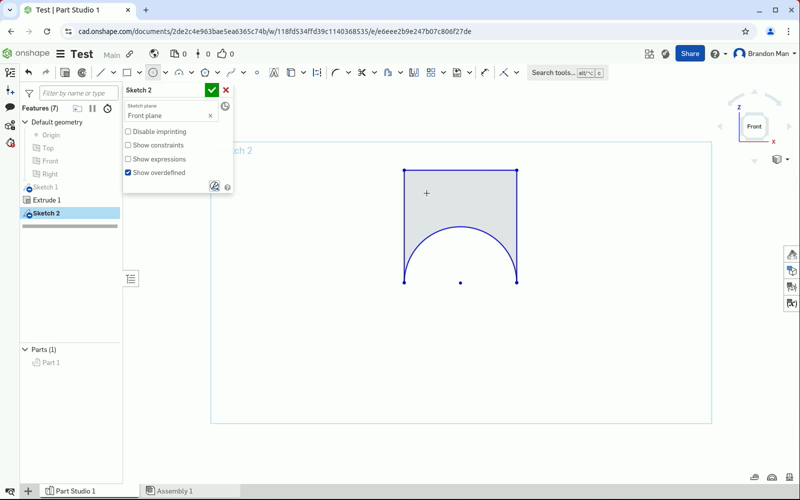
key_up(shift)
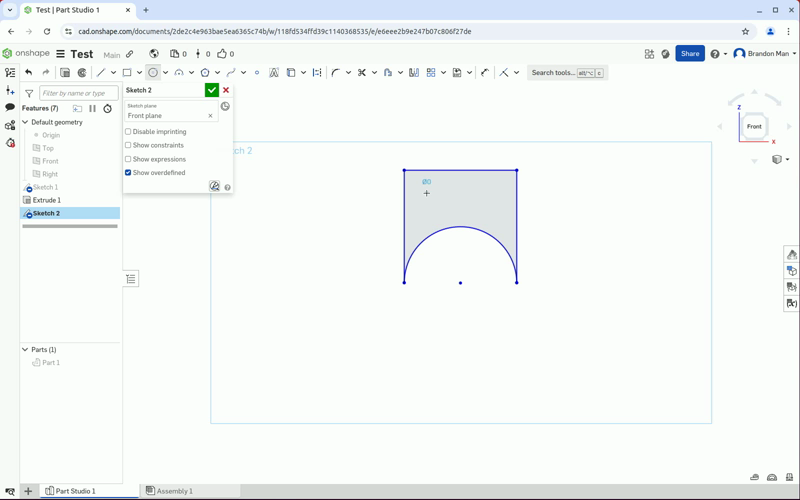
mouse_move(435, 192)
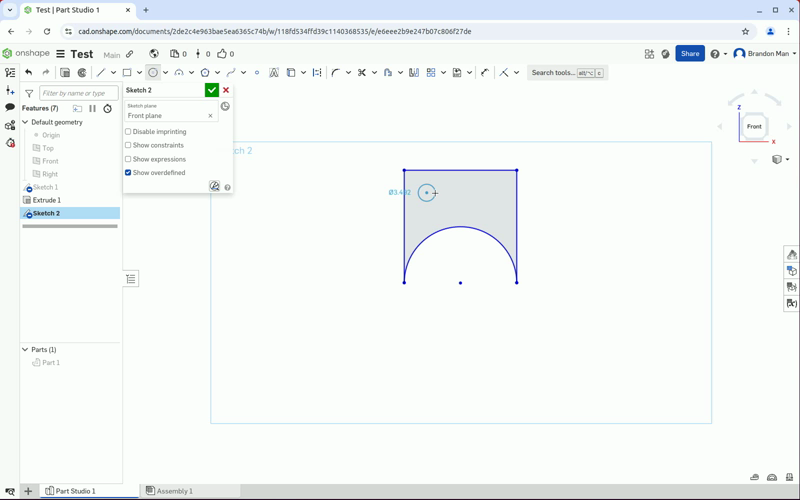
click(435, 192)
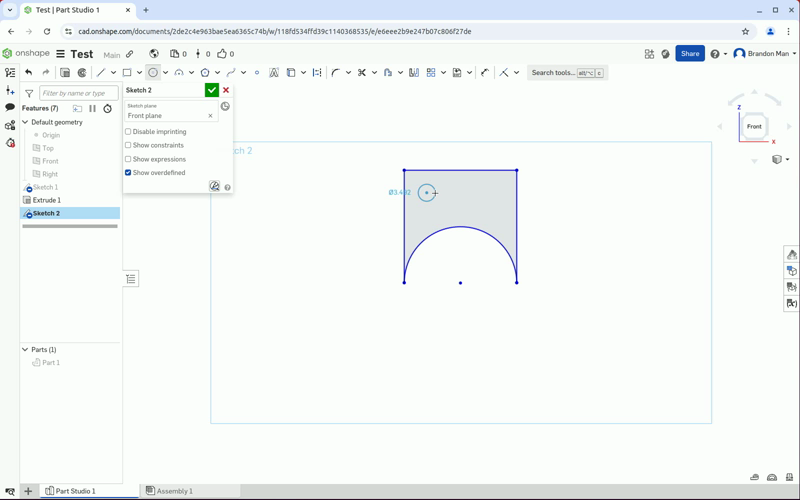
key(esc)
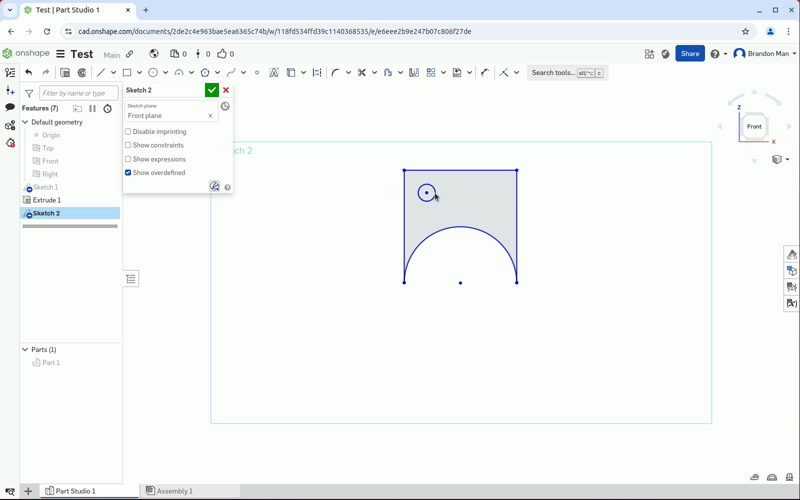
key(c)
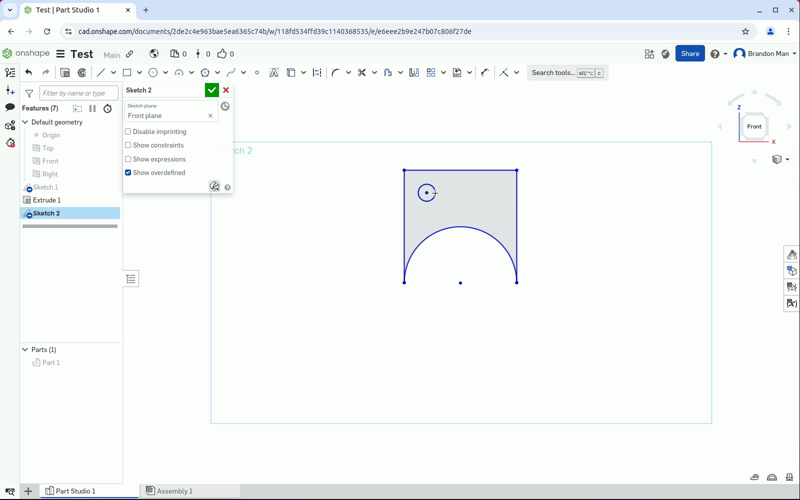
key_down(shift)
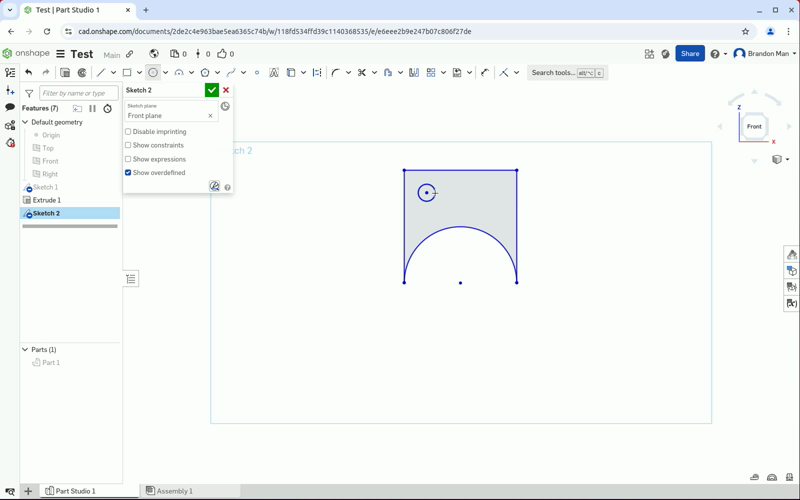
mouse_move(494, 192)
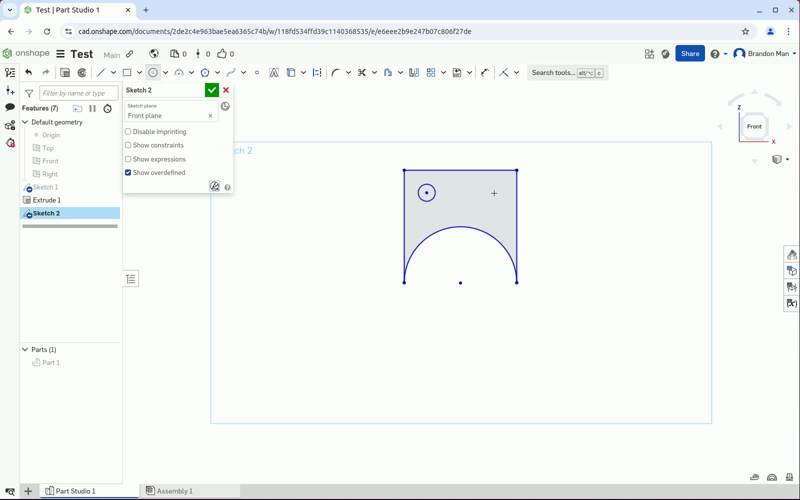
click(494, 192)
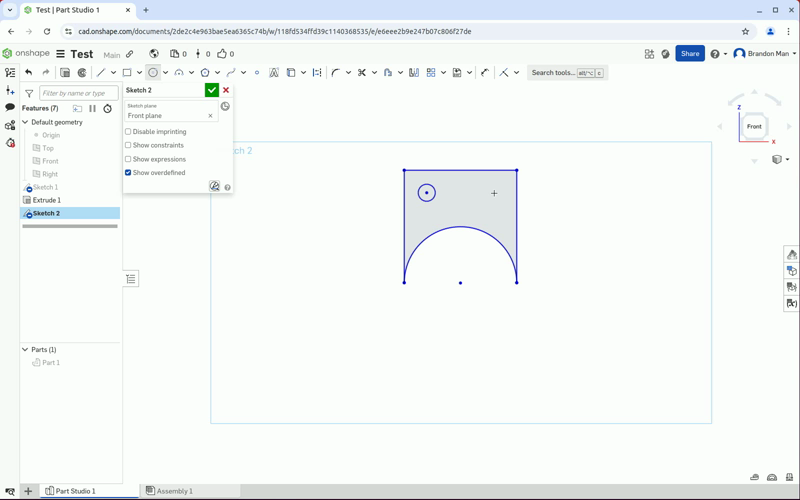
key_up(shift)
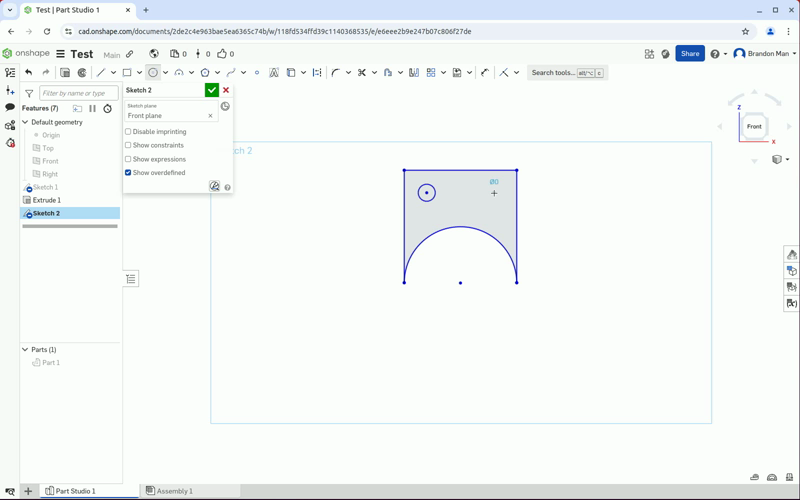
mouse_move(502, 192)
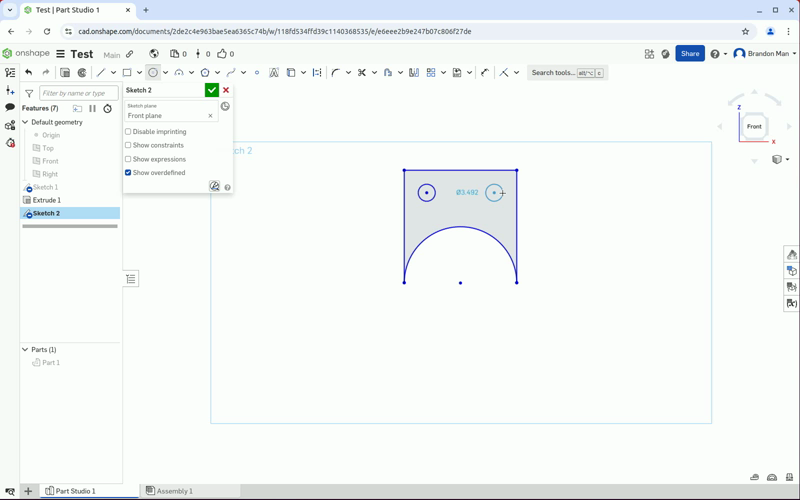
click(502, 192)
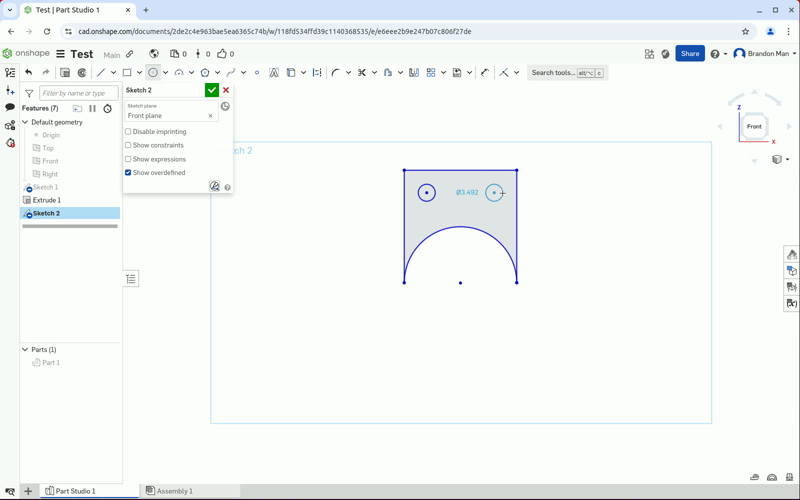
key(esc)
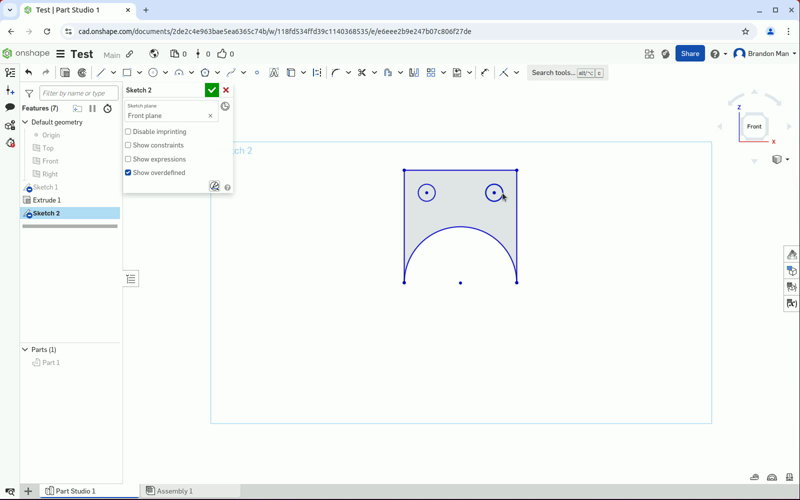
mouse_move(461, 182)
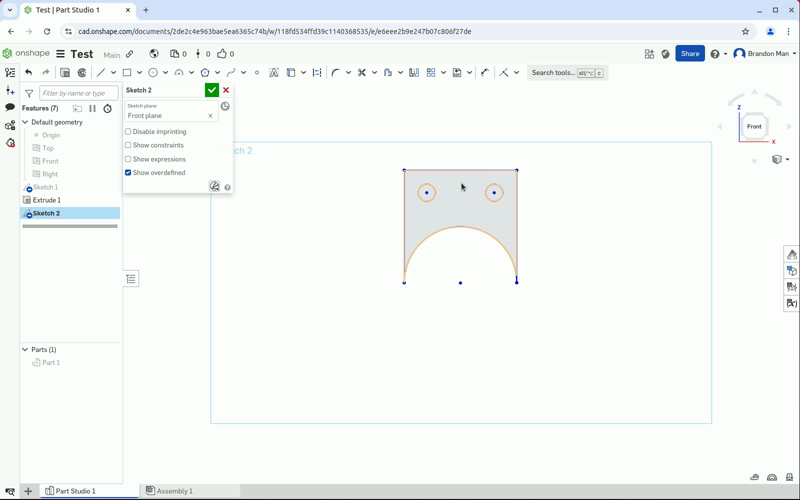
click(461, 182)
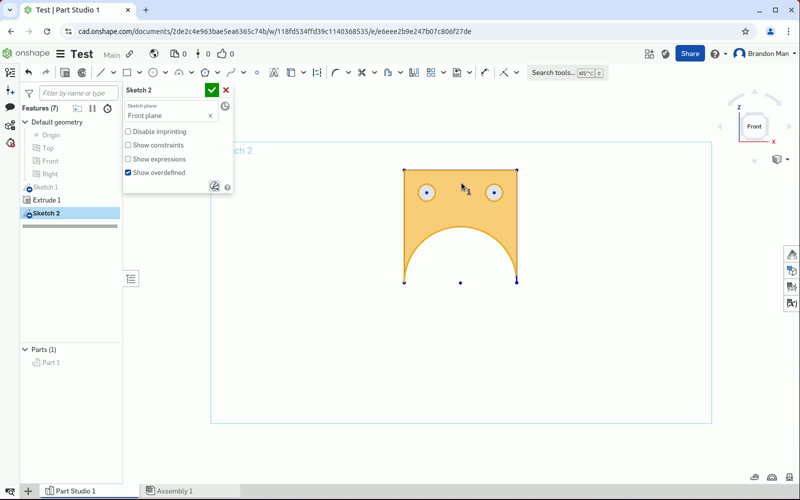
mouse_move(73, 352)
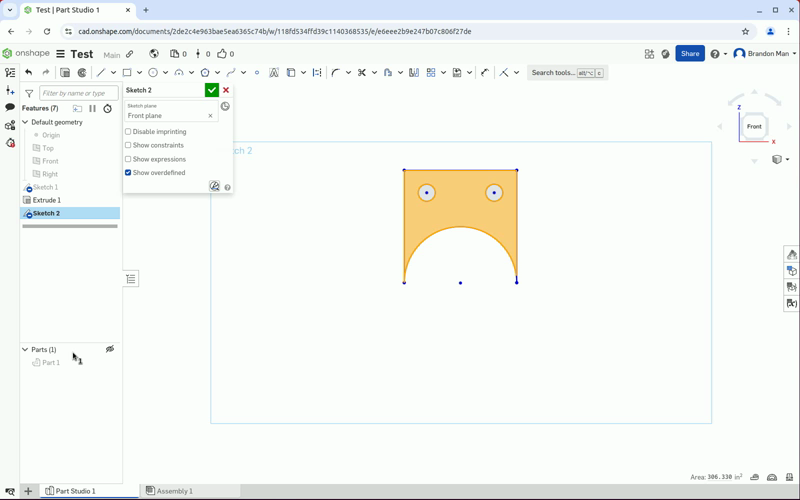
key(shift+y)
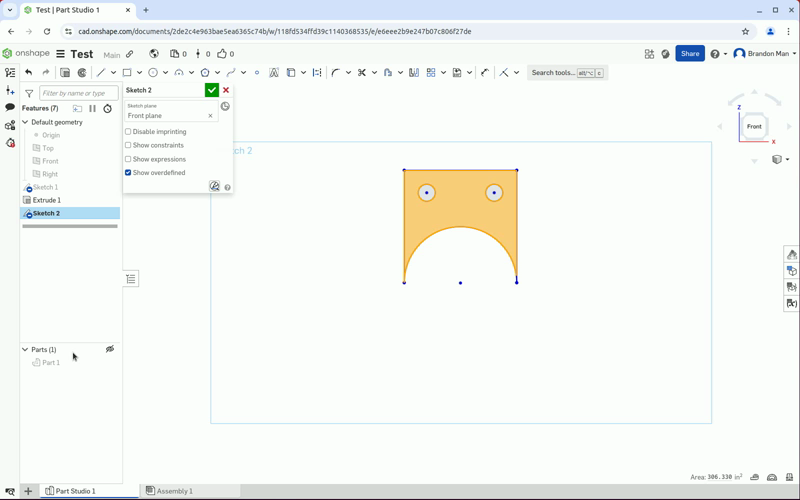
key(shift+e)
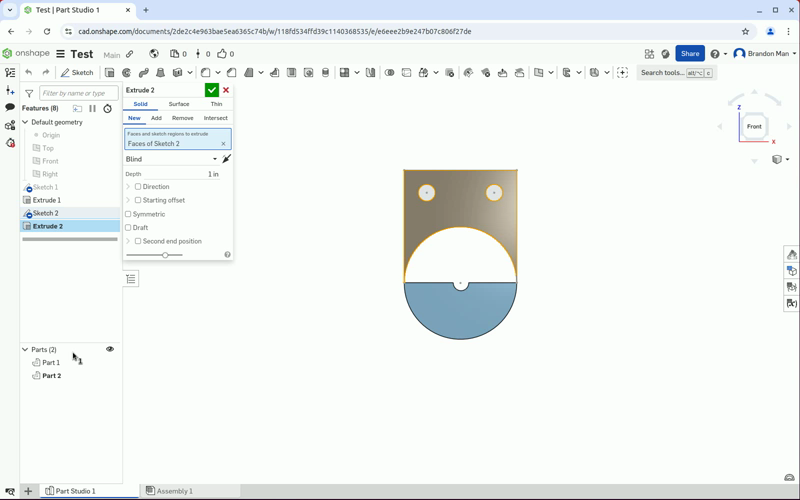
mouse_move(143, 106)
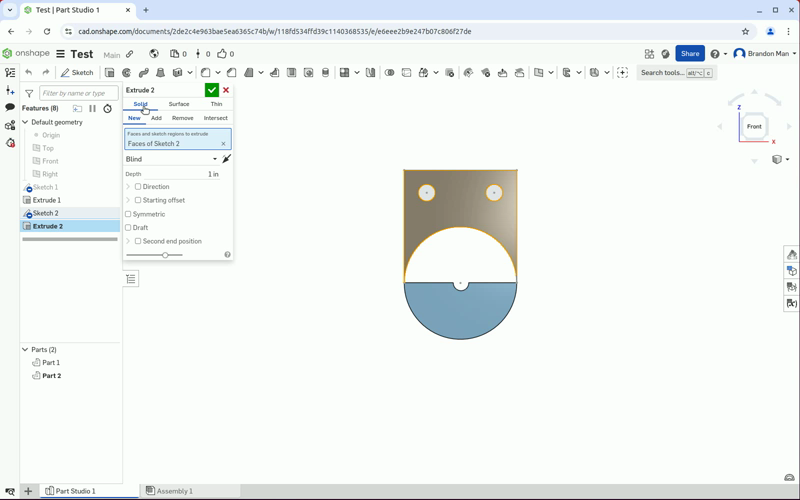
click(143, 106)
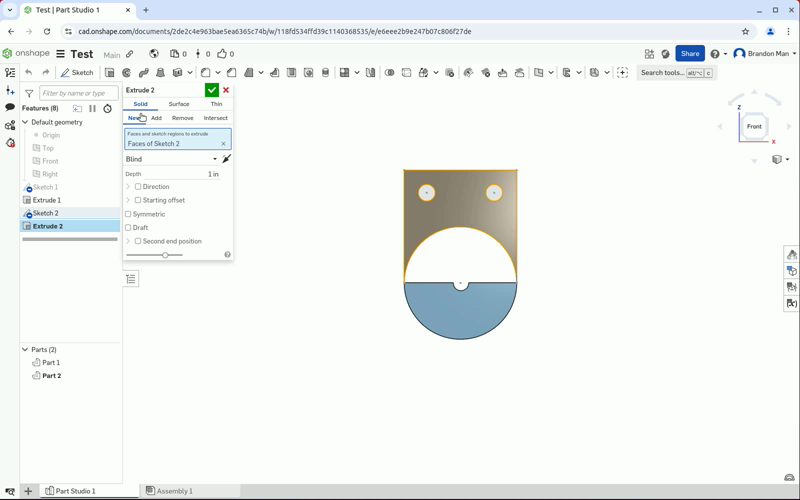
mouse_move(137, 120)
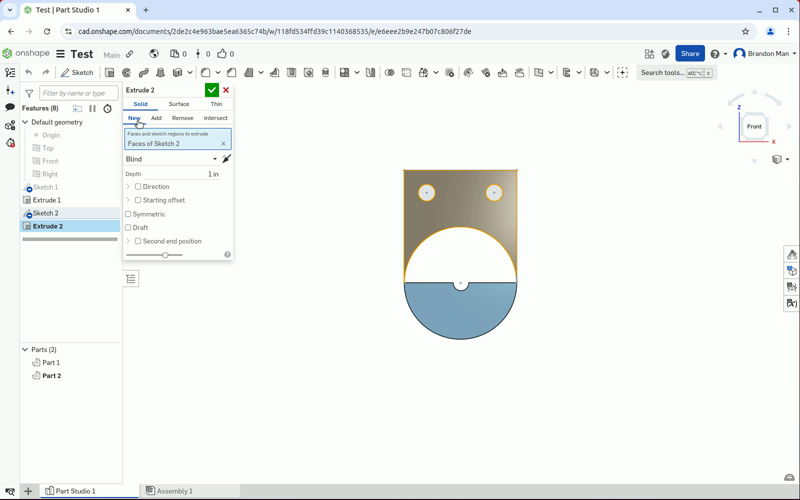
click(137, 120)
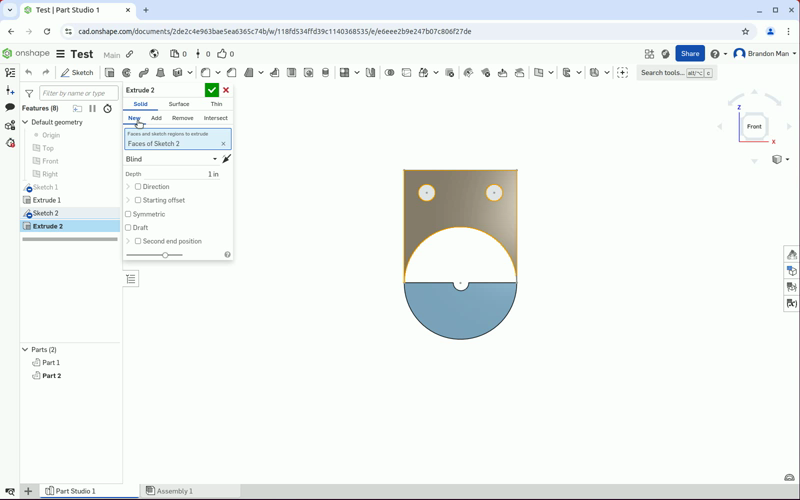
key(tab, 4)
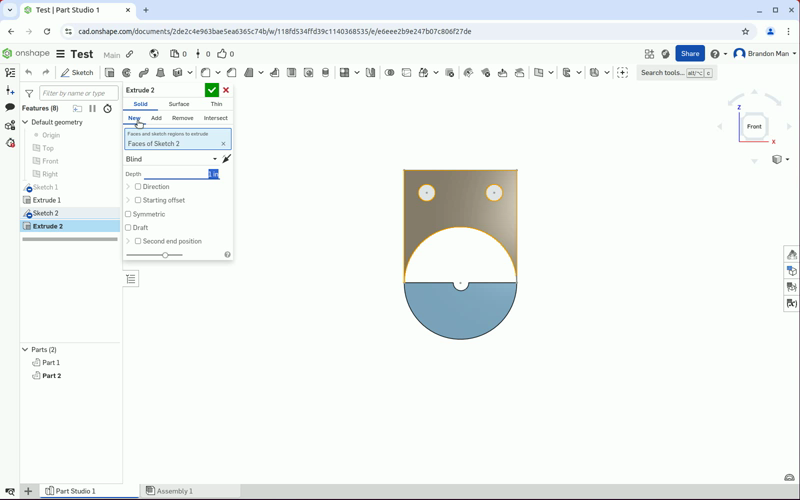
text(1.926)
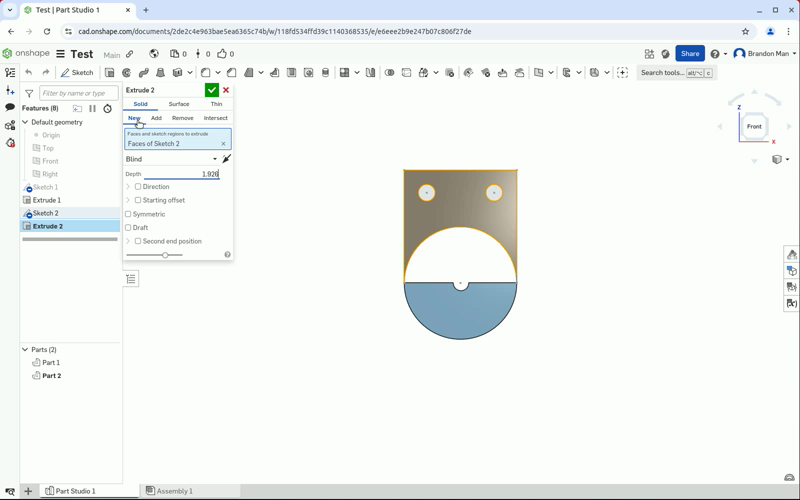
key(enter)
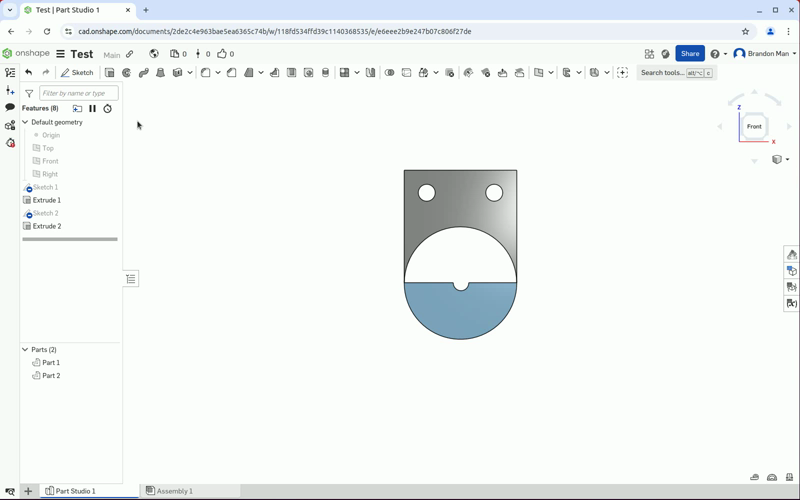
key(shift+h)
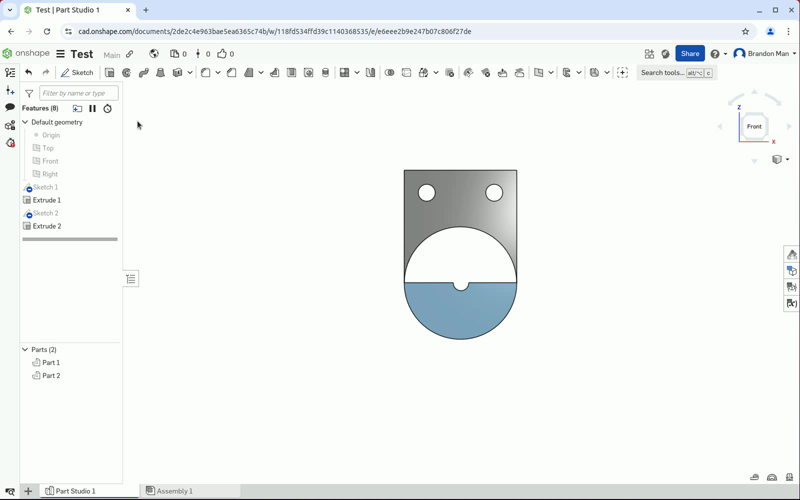
key(shift+h)
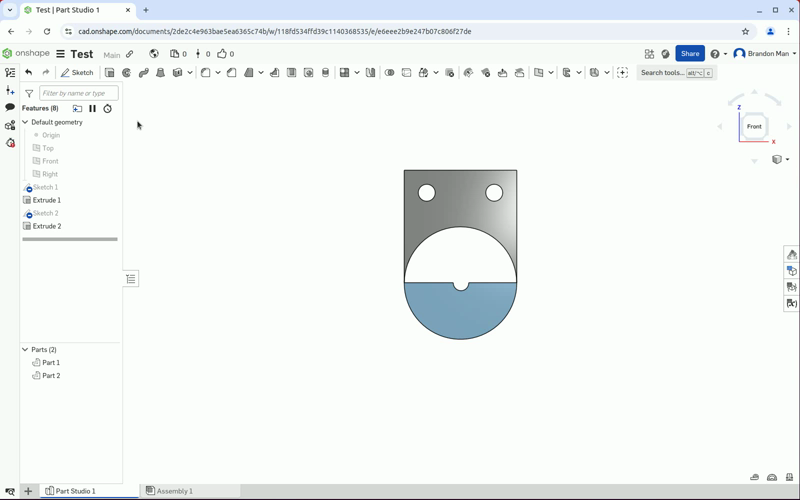
mouse_move(73, 189)
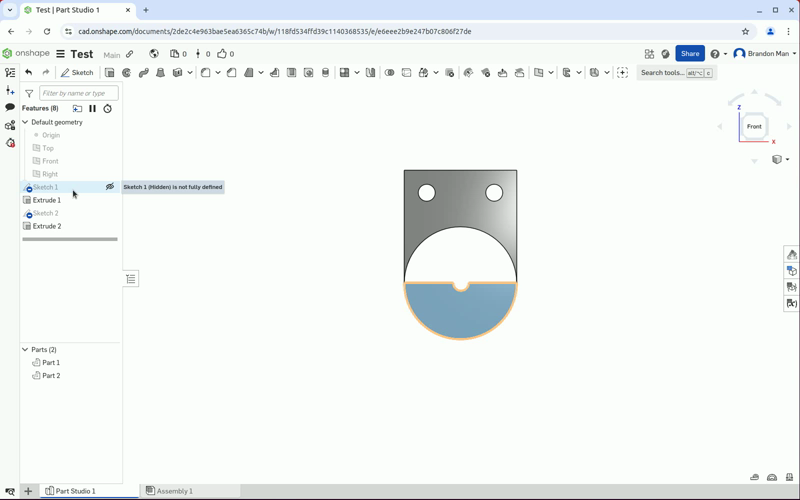
click(73, 189)
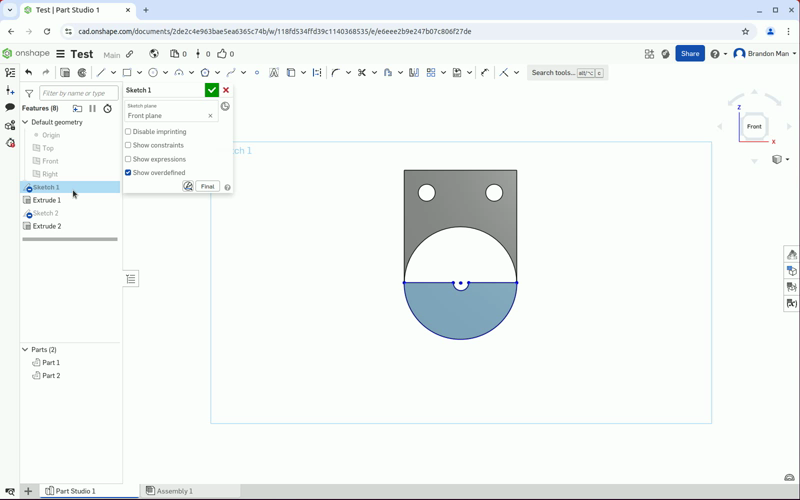
mouse_move(229, 92)
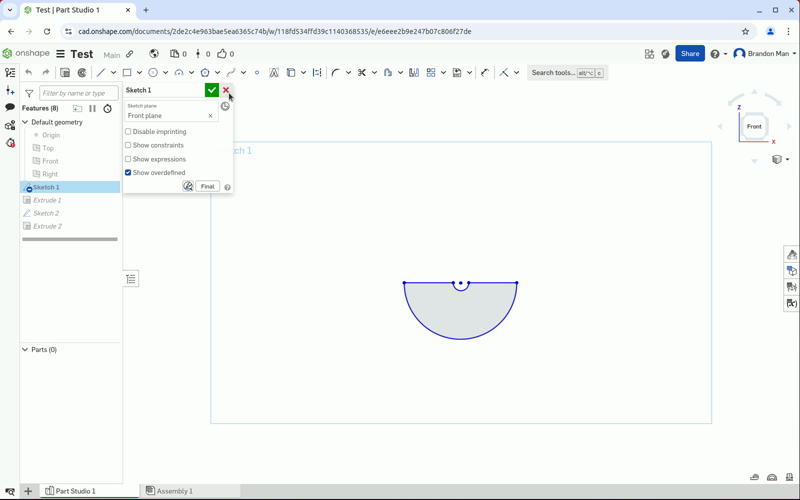
click(229, 92)
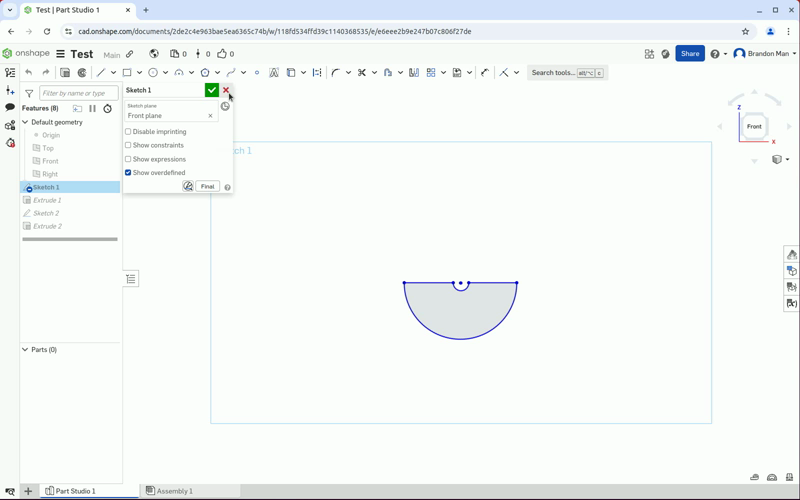
key(shift+s)
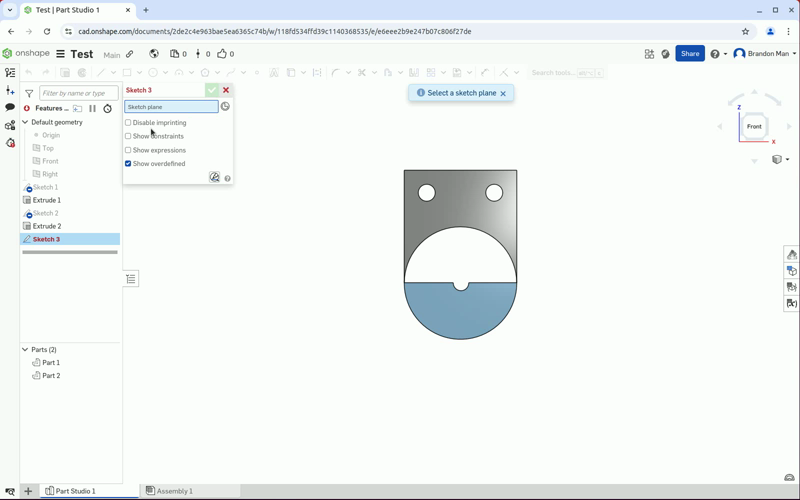
mouse_move(73, 163)
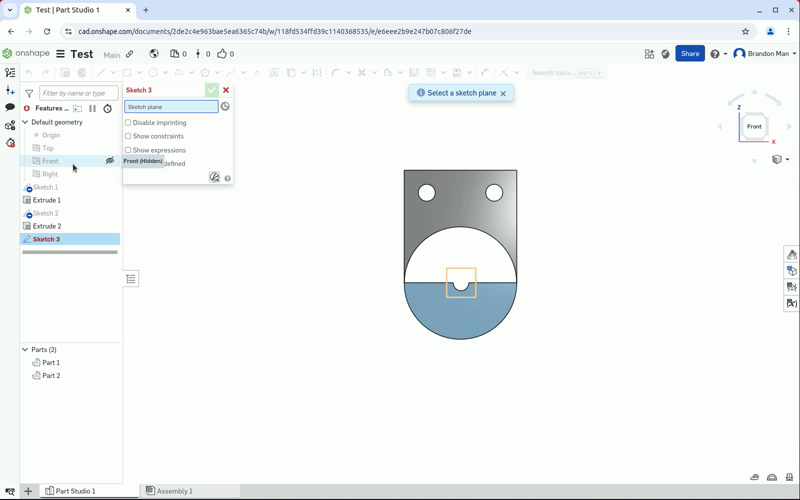
click(73, 163)
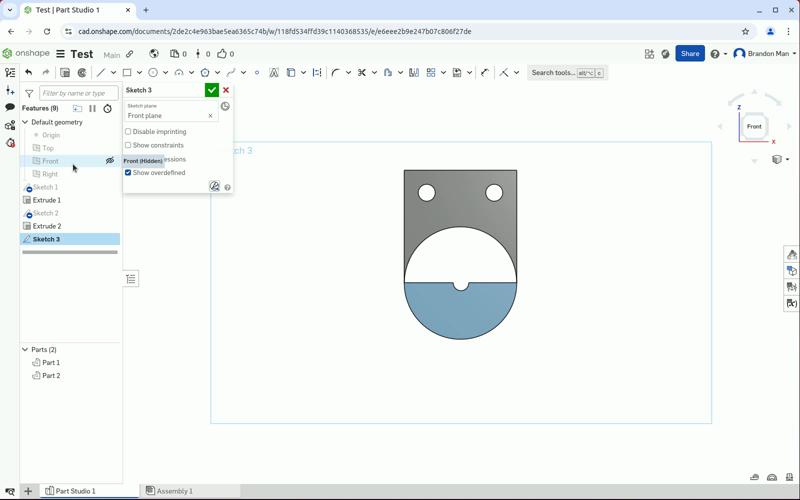
mouse_move(73, 352)
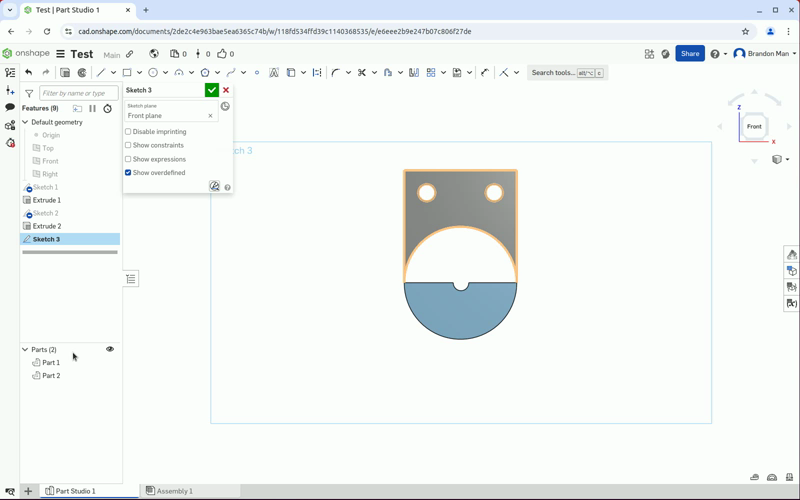
key(y)
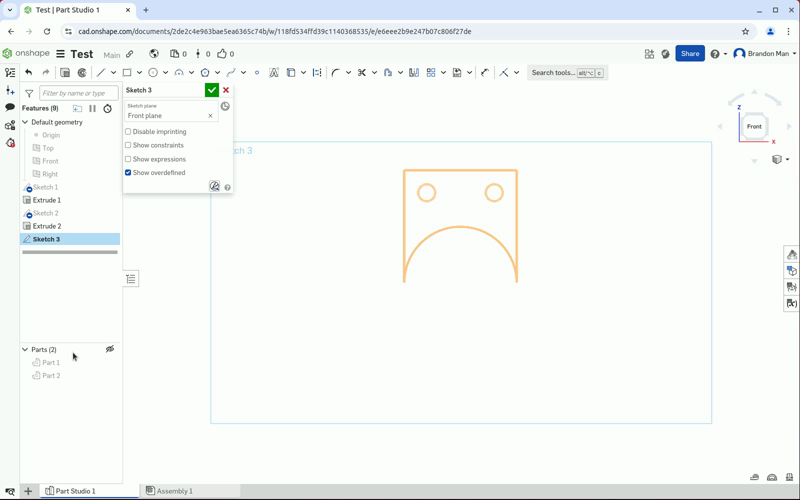
key(l)
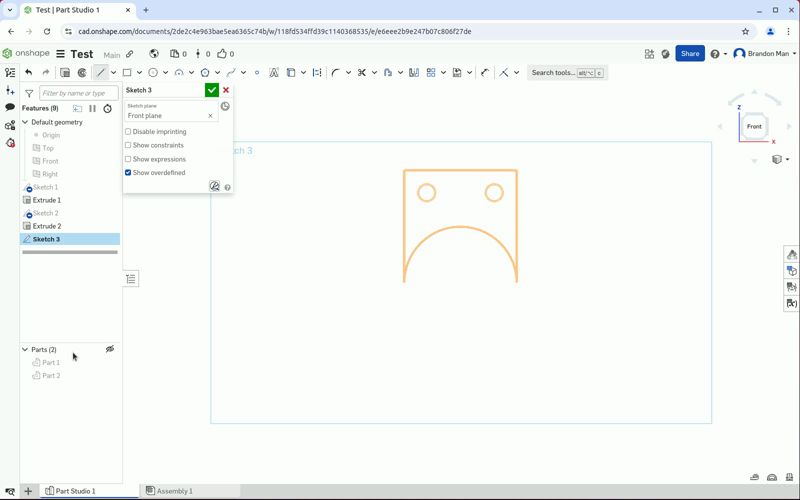
key_down(shift)
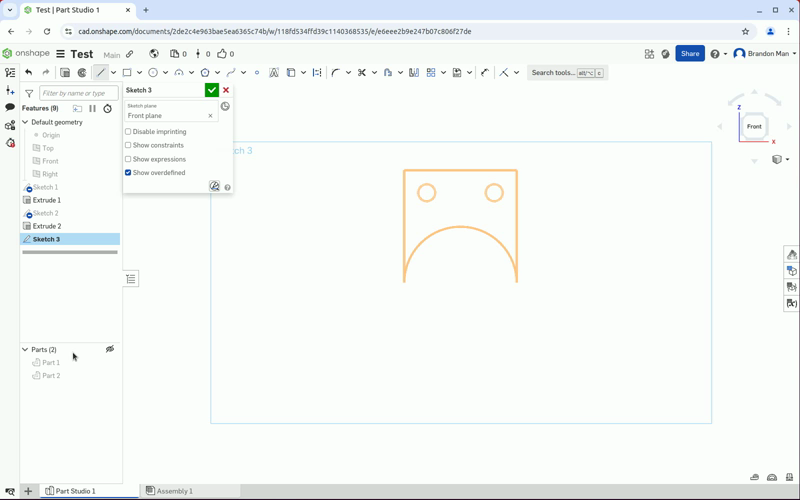
mouse_move(404, 282)
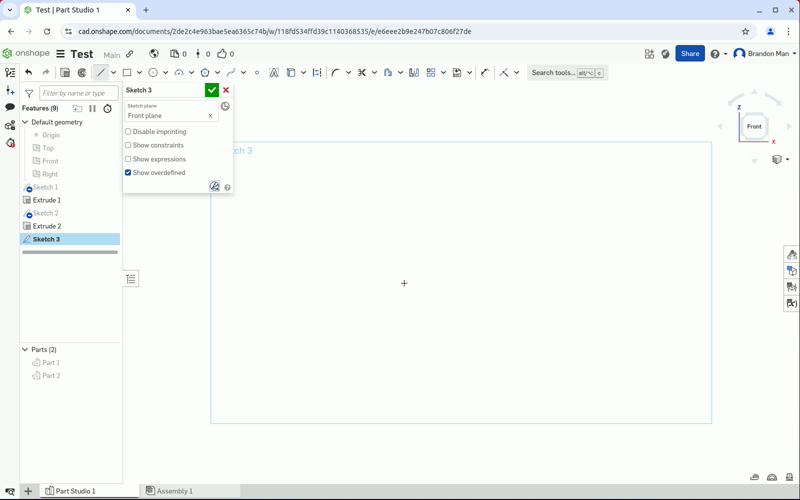
click(404, 282)
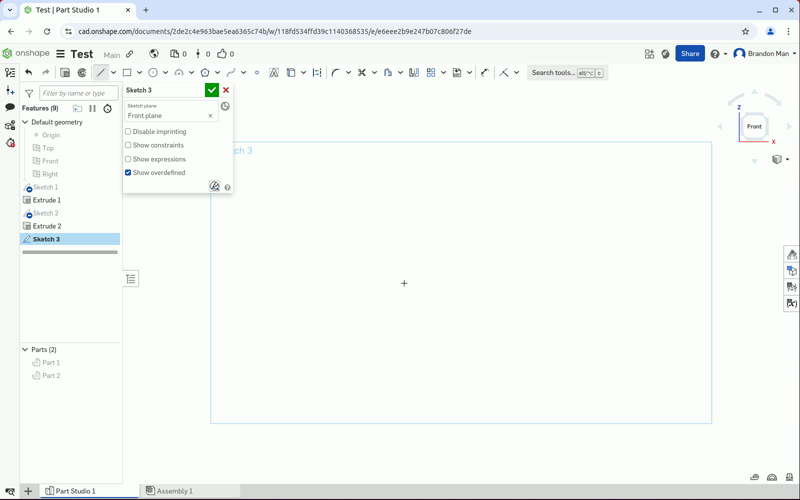
key_up(shift)
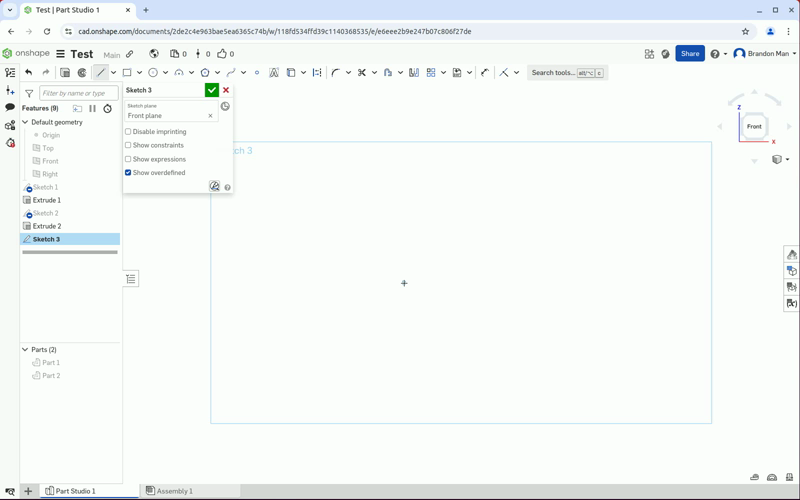
key_down(shift)
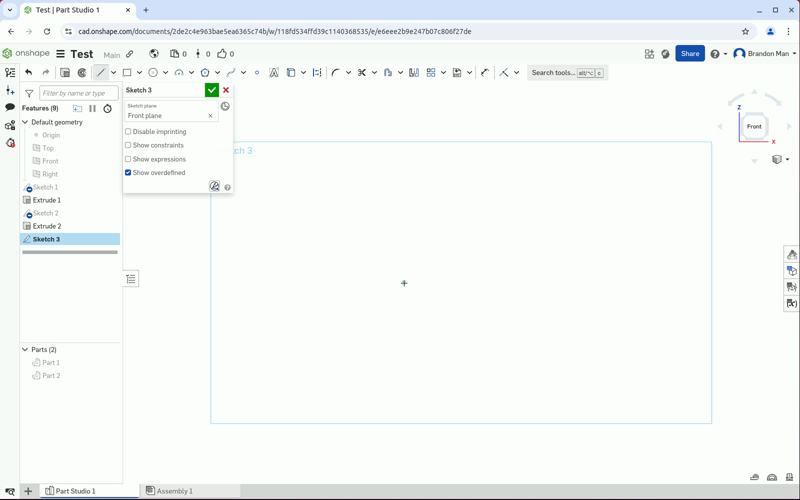
mouse_move(434, 282)
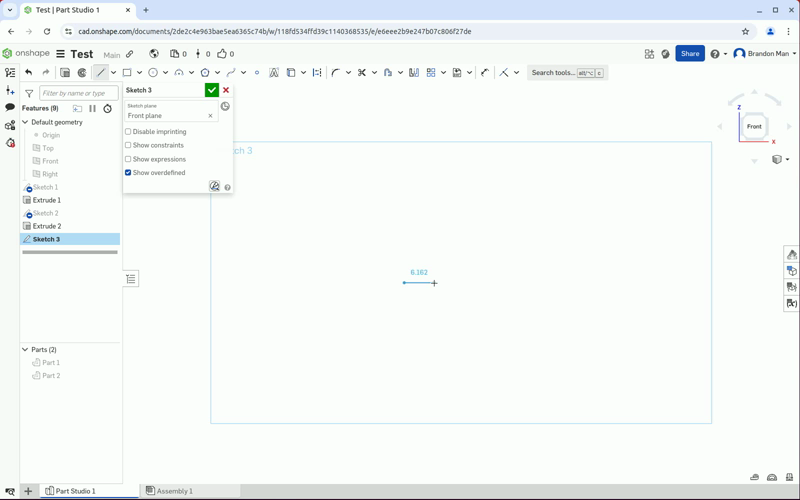
mouse_move(453, 282)
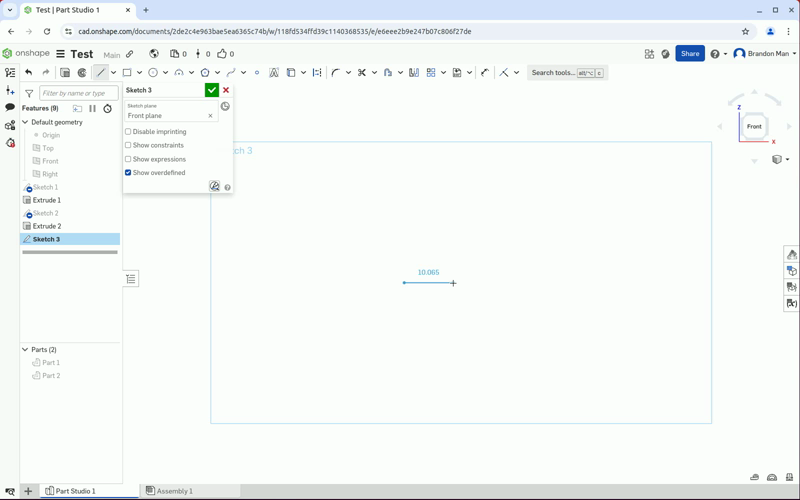
click(453, 282)
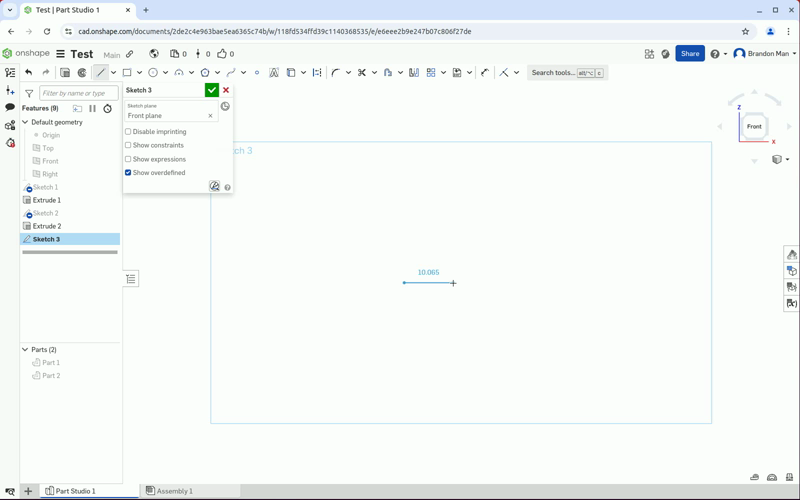
key_up(shift)
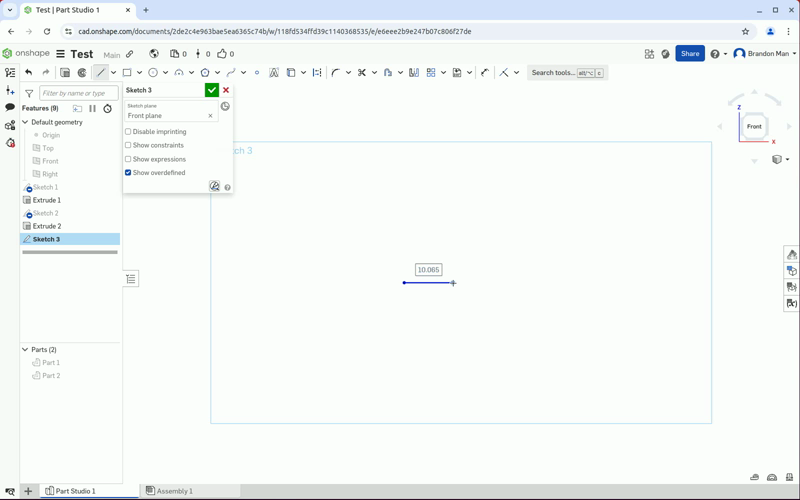
key(esc)
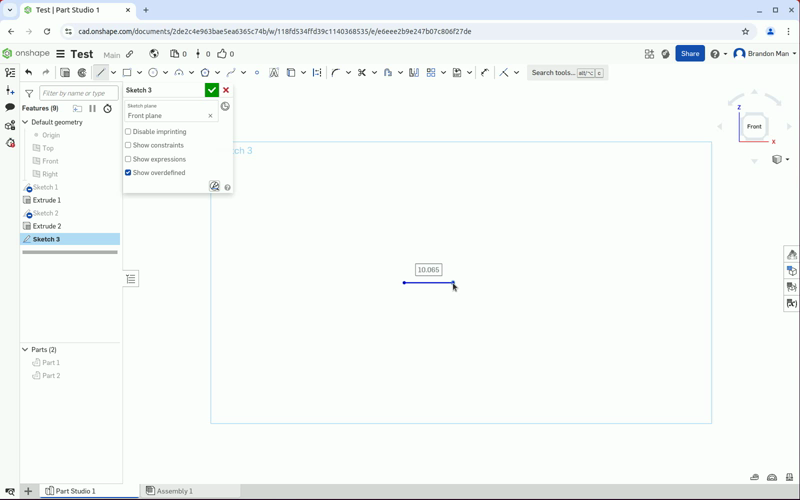
key(a)
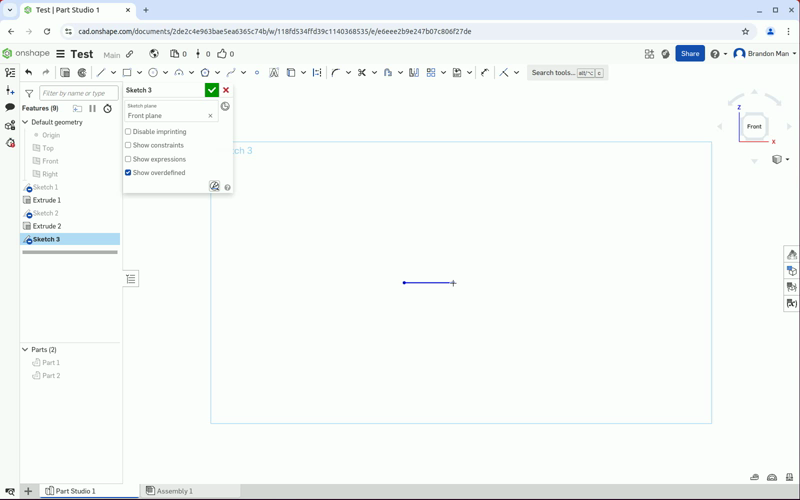
mouse_move(453, 282)
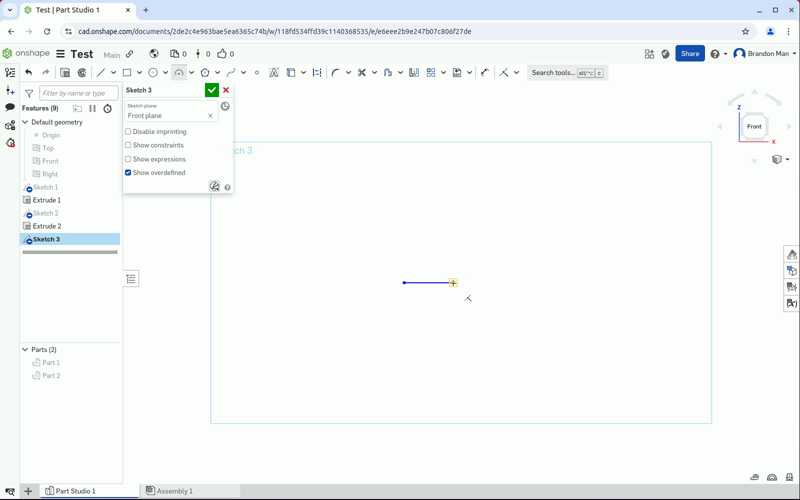
click(453, 282)
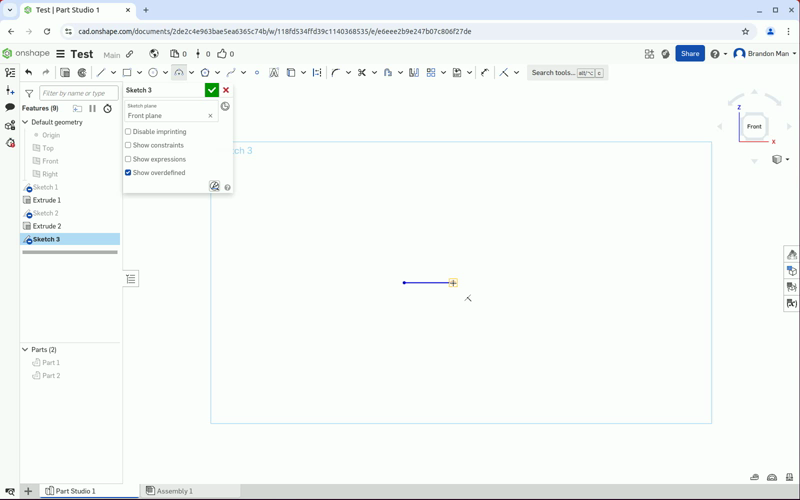
key_down(shift)
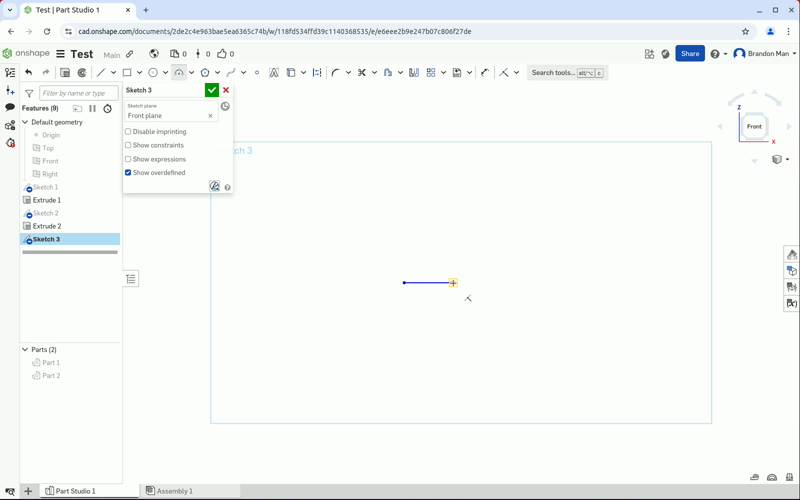
mouse_move(468, 282)
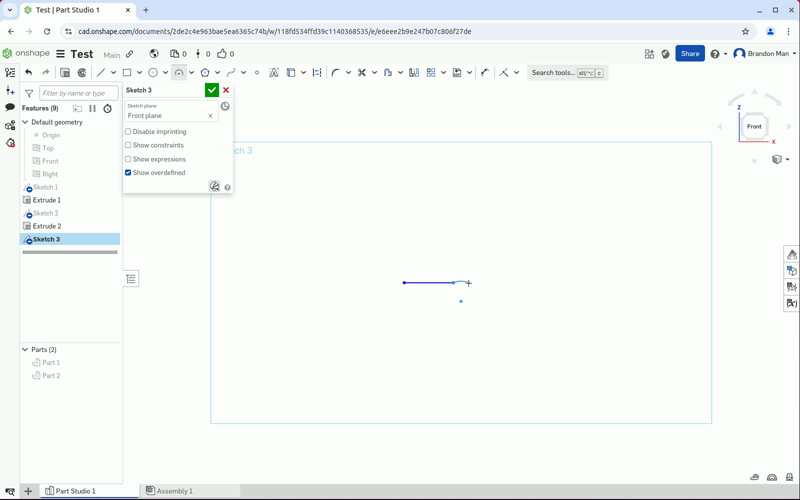
click(468, 282)
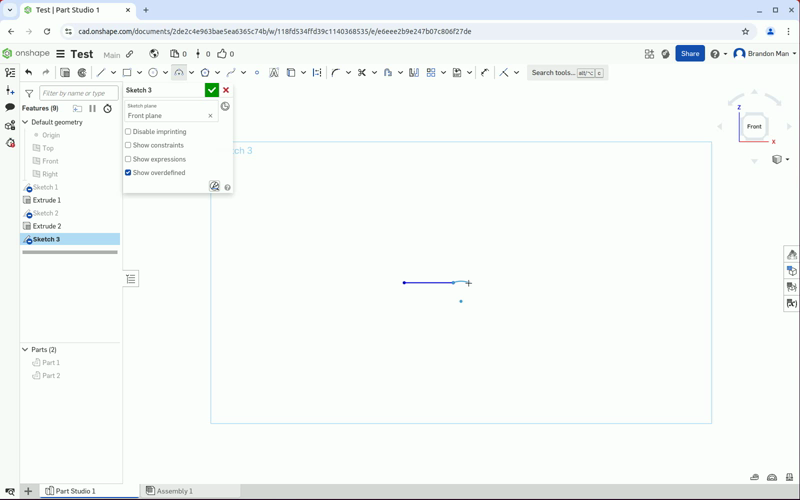
mouse_move(460, 275)
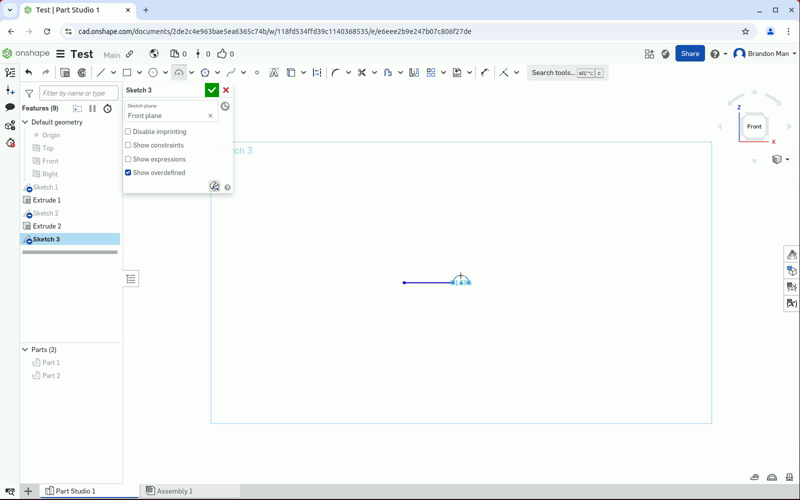
click(460, 275)
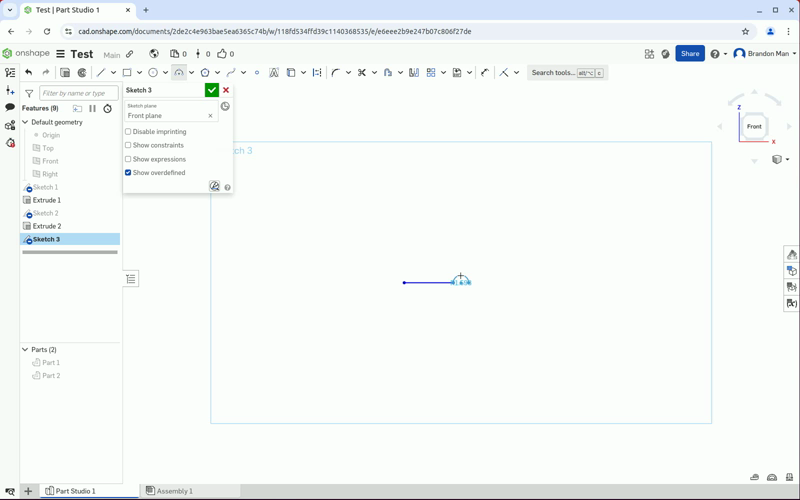
key_up(shift)
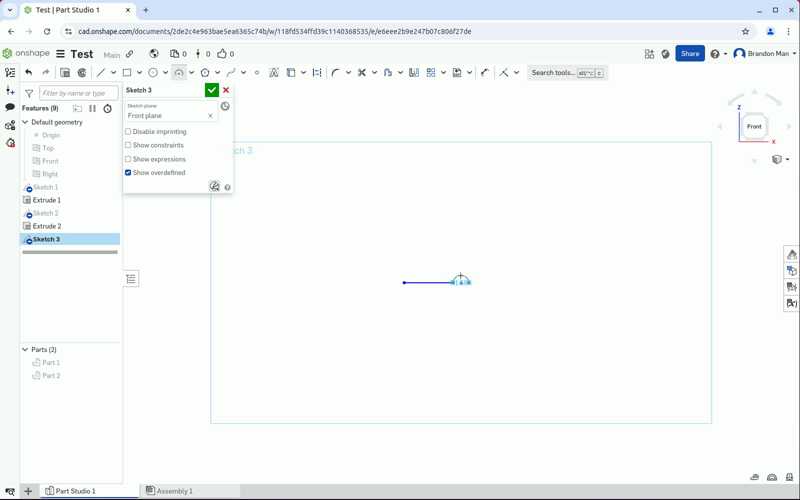
key(esc)
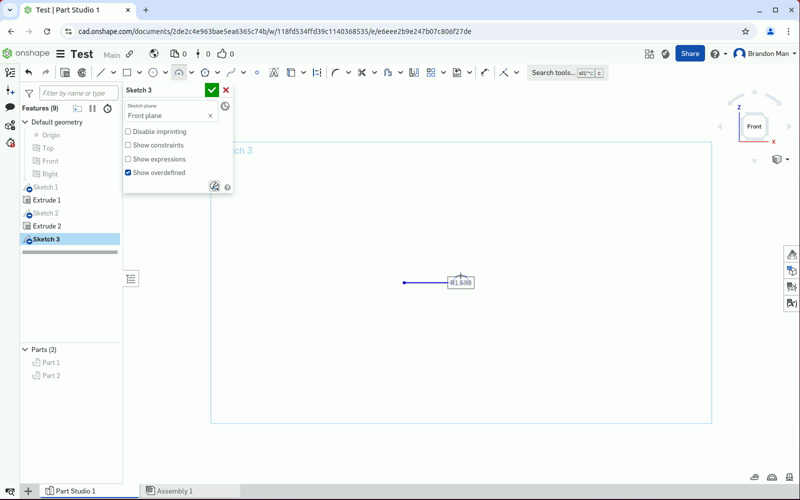
key(l)
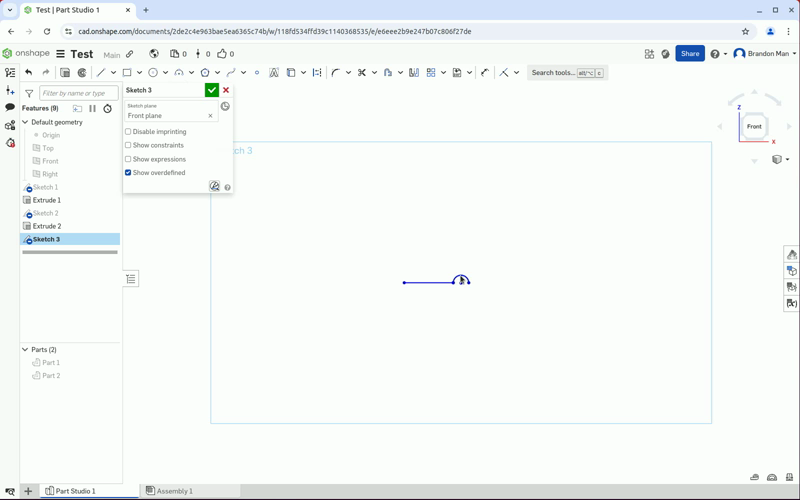
mouse_move(468, 282)
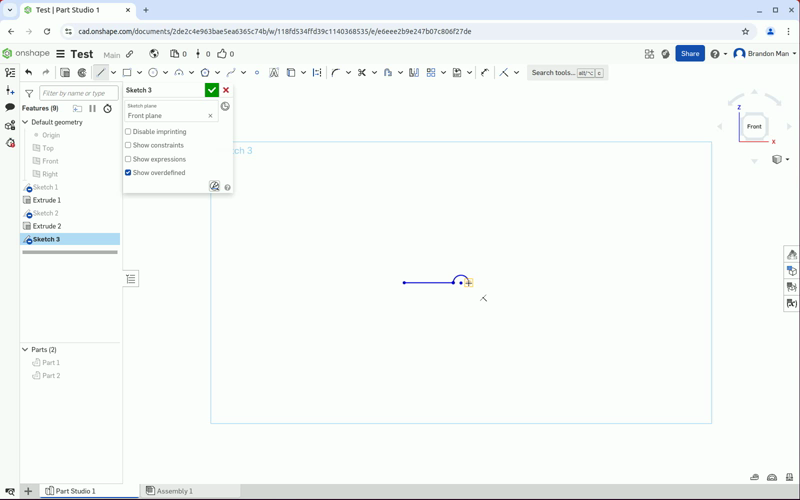
click(468, 282)
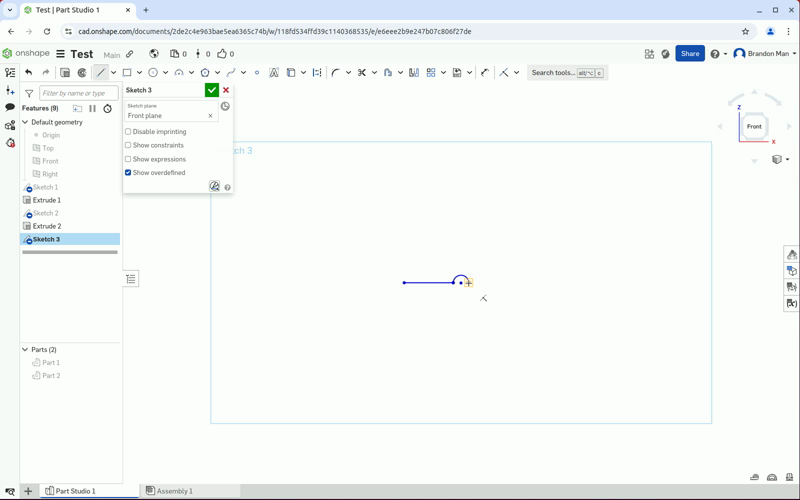
key_down(shift)
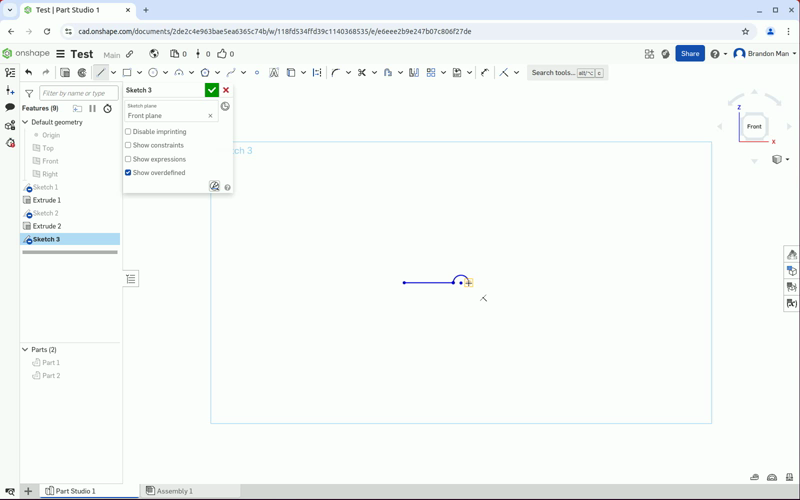
mouse_move(498, 282)
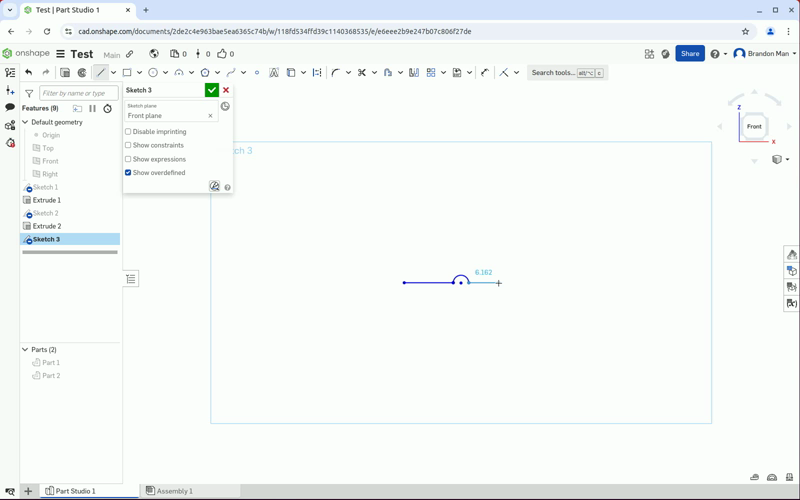
mouse_move(516, 282)
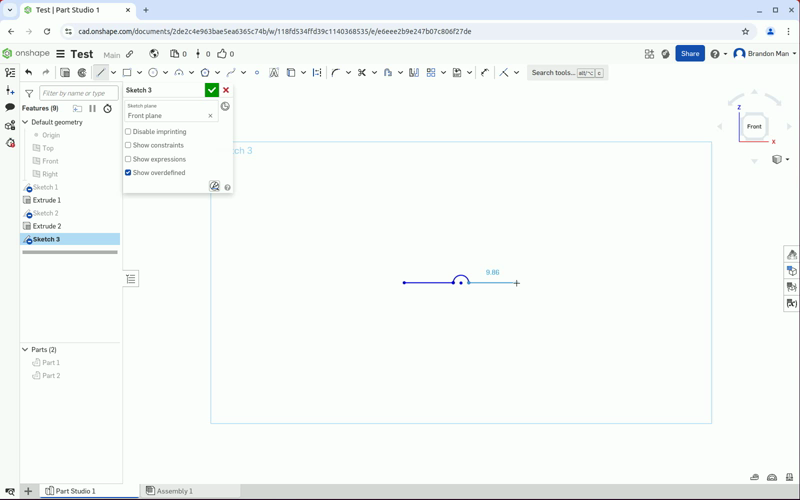
click(516, 282)
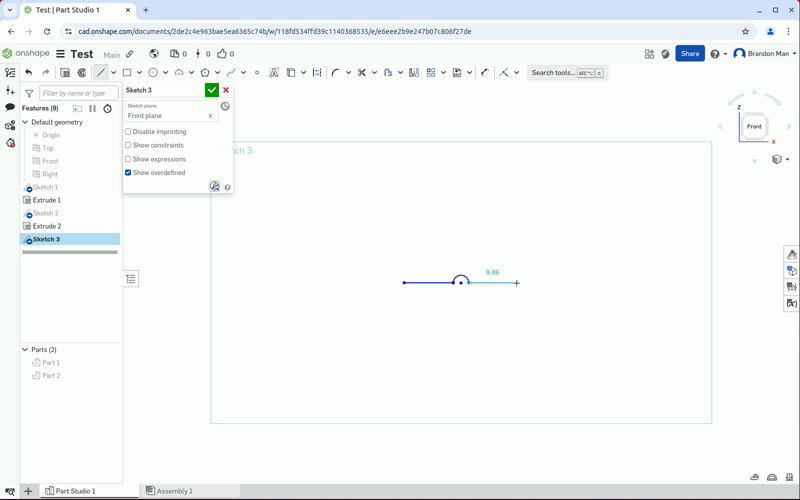
key_up(shift)
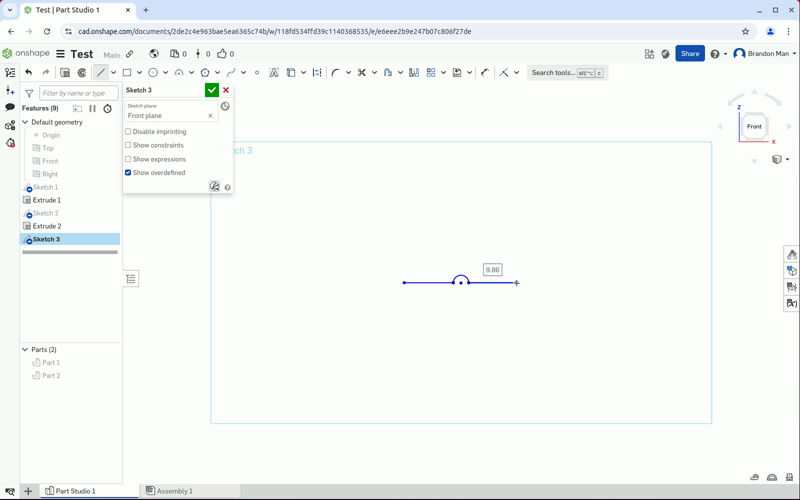
key(esc)
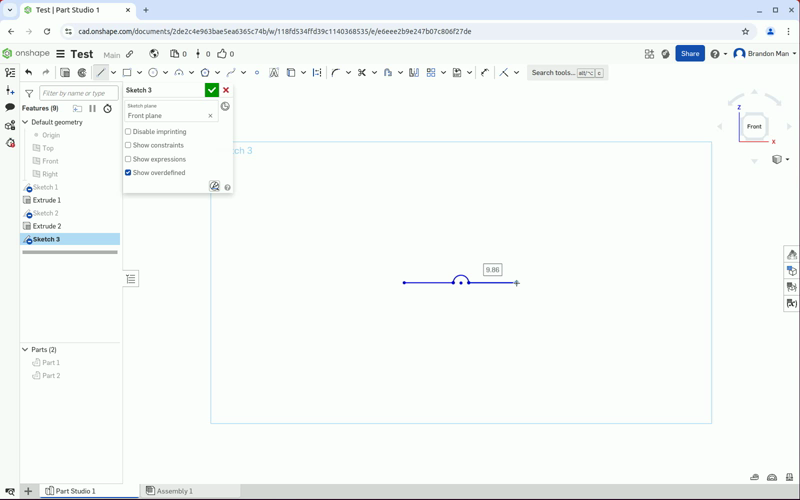
key(a)
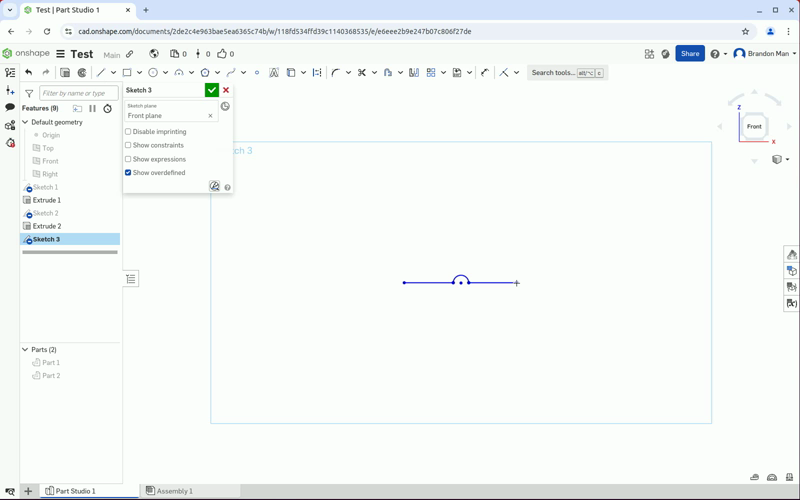
mouse_move(516, 282)
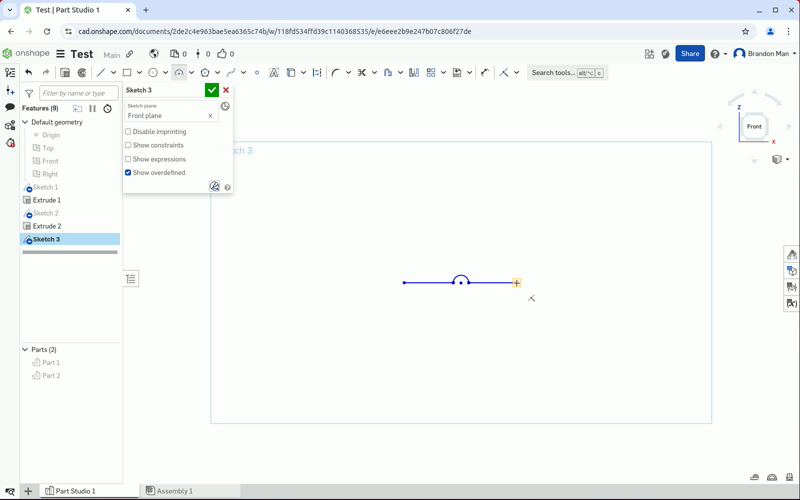
click(516, 282)
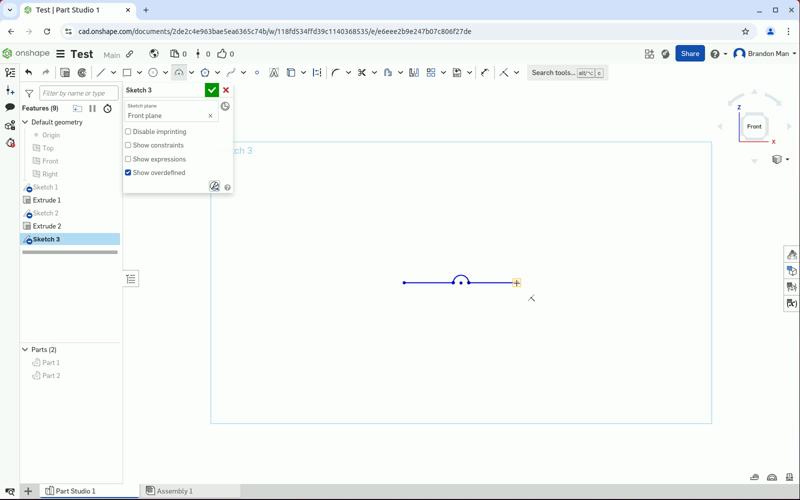
mouse_move(404, 282)
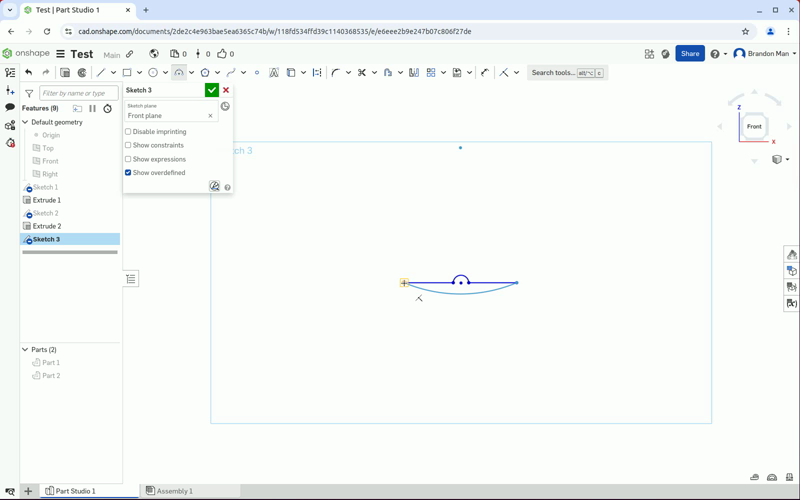
click(404, 282)
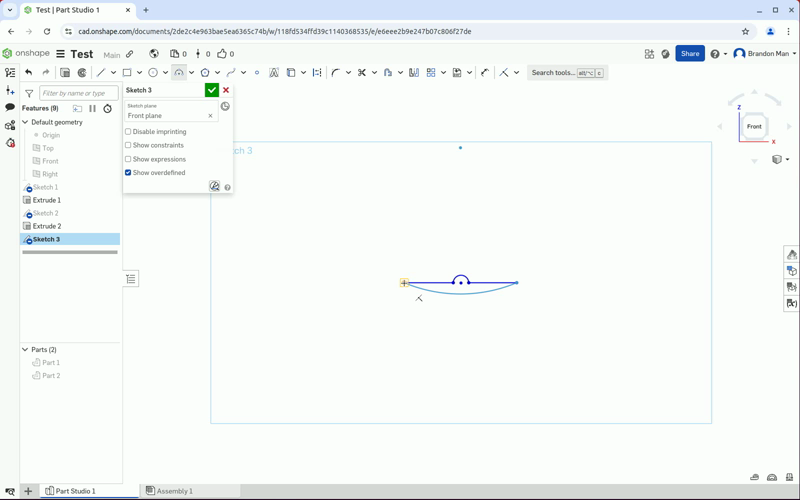
key_down(shift)
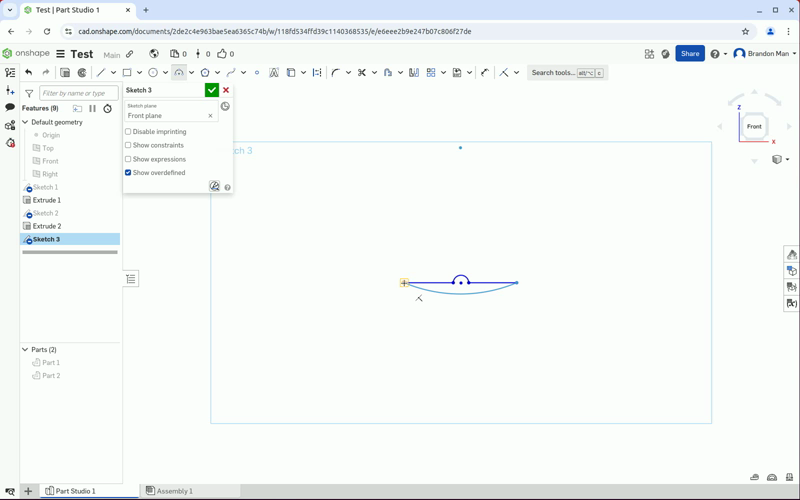
mouse_move(460, 226)
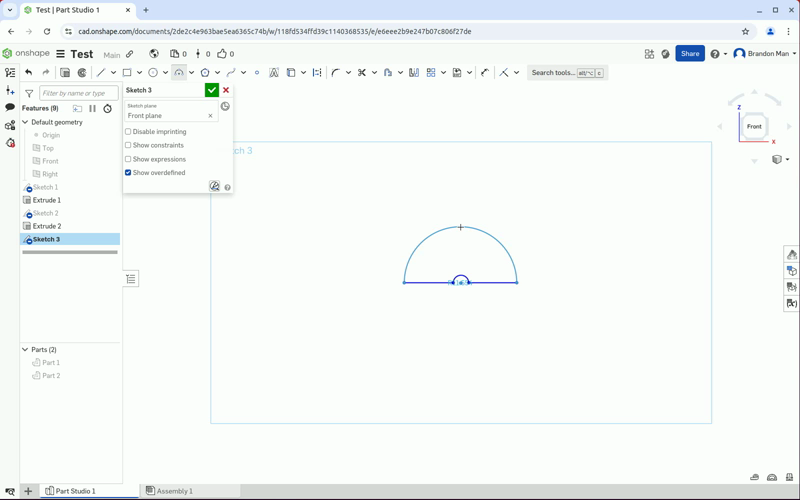
click(460, 226)
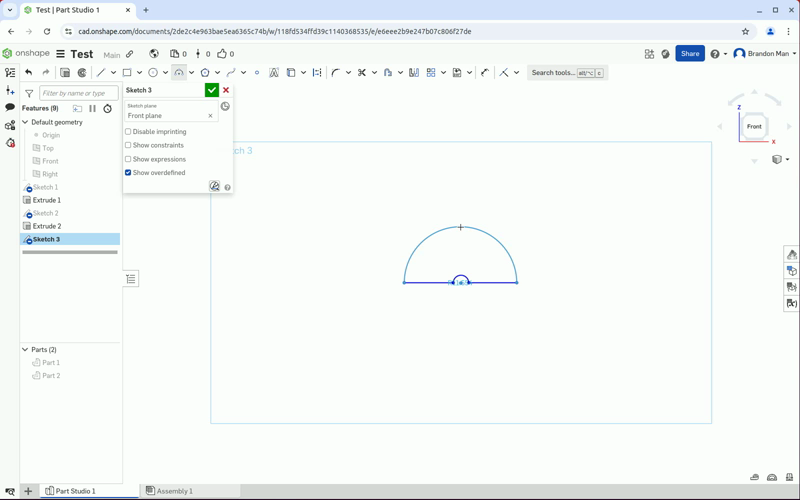
key_up(shift)
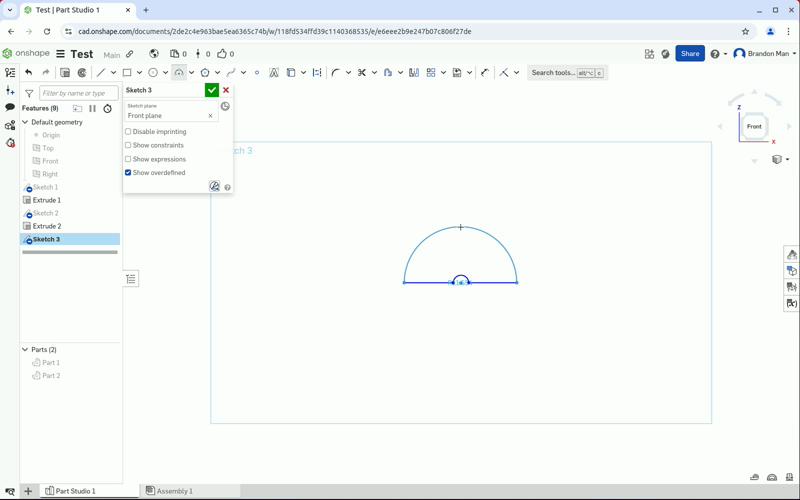
key(esc)
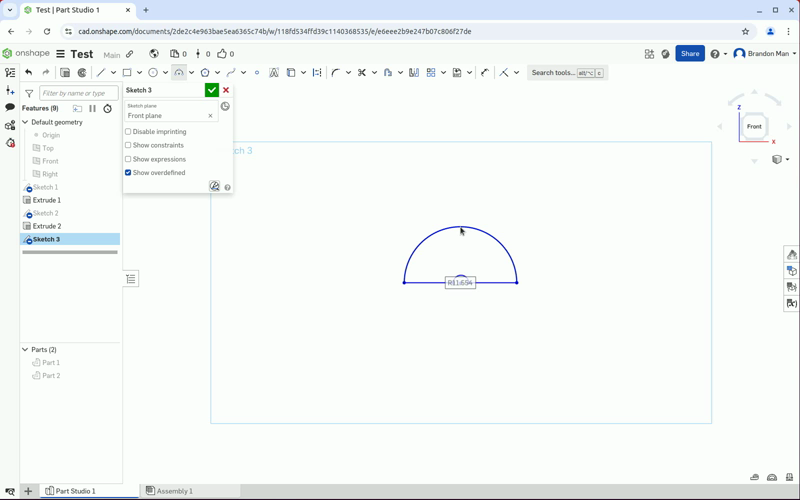
mouse_move(432, 243)
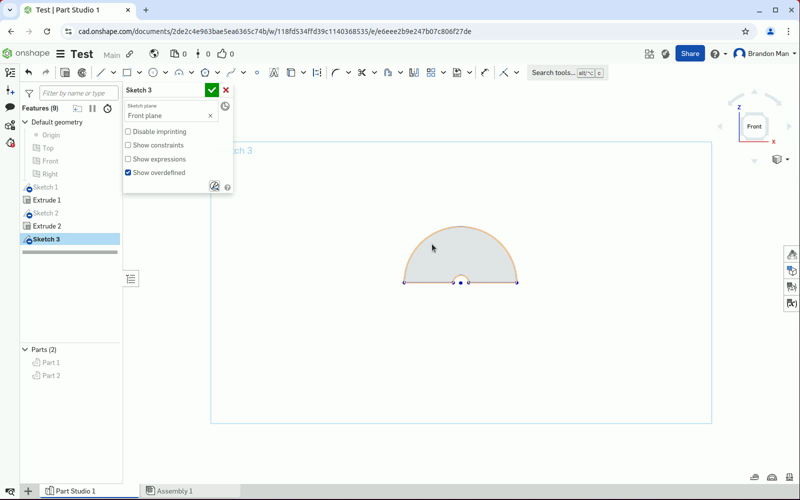
scroll(6)
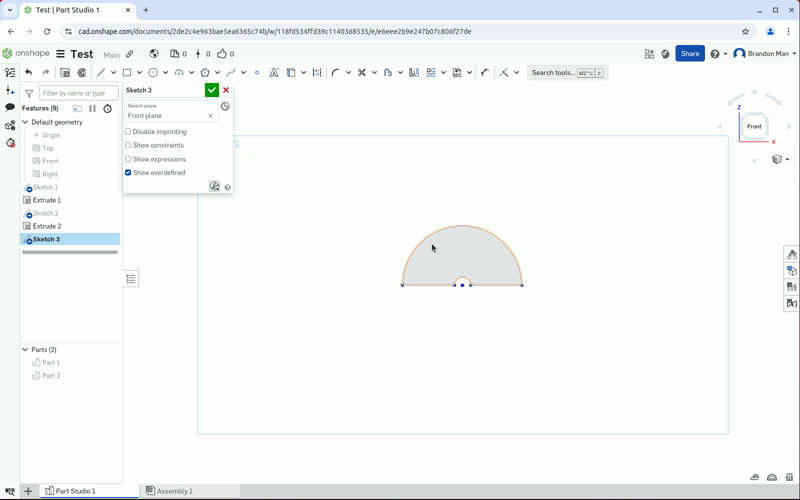
scroll(6)
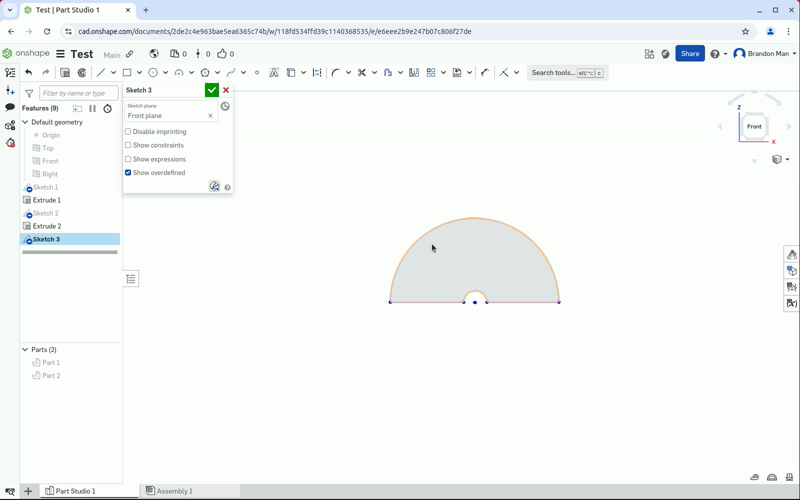
scroll(6)
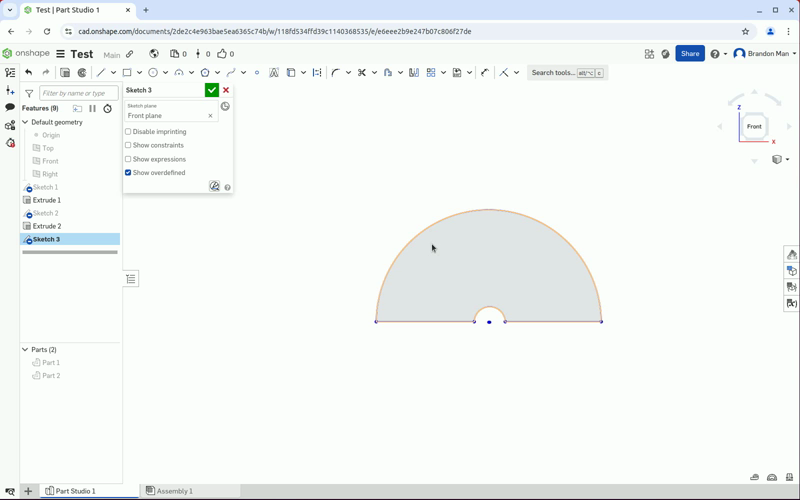
scroll(6)
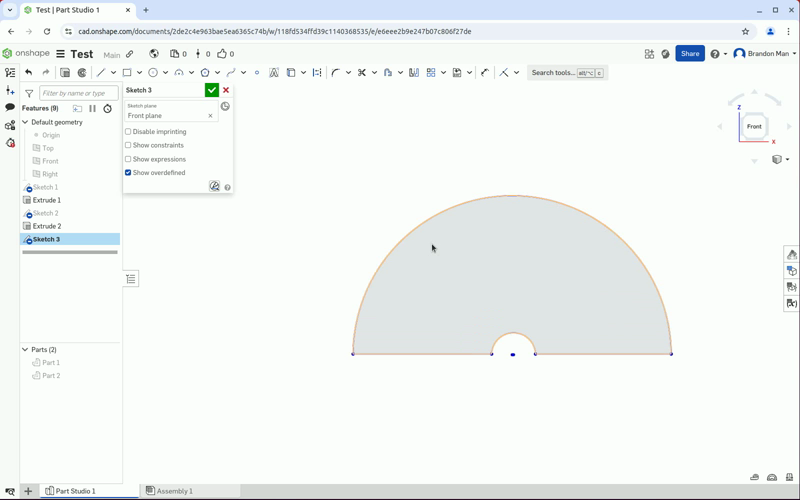
scroll(6)
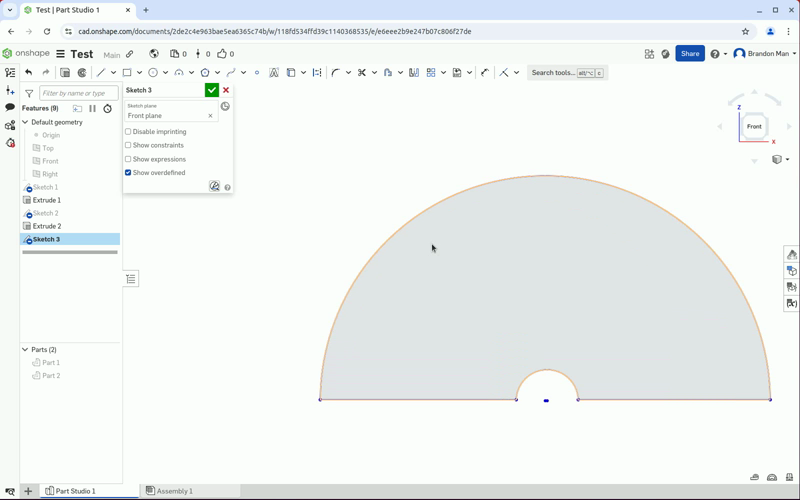
scroll(6)
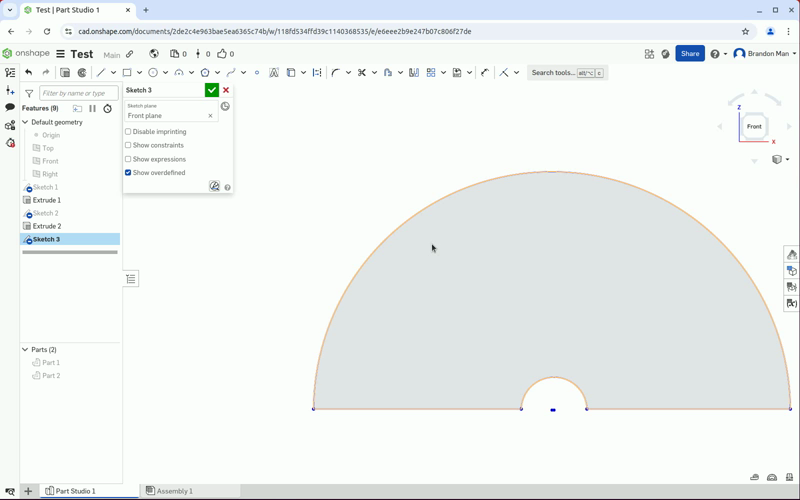
scroll(6)
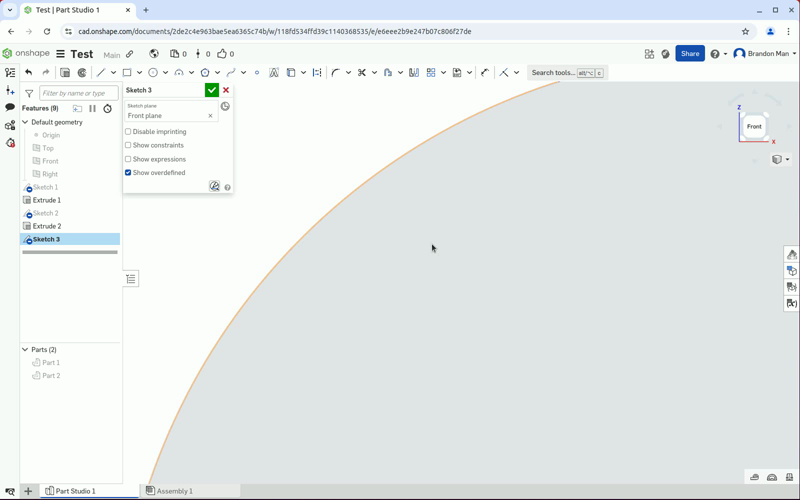
click(432, 243)
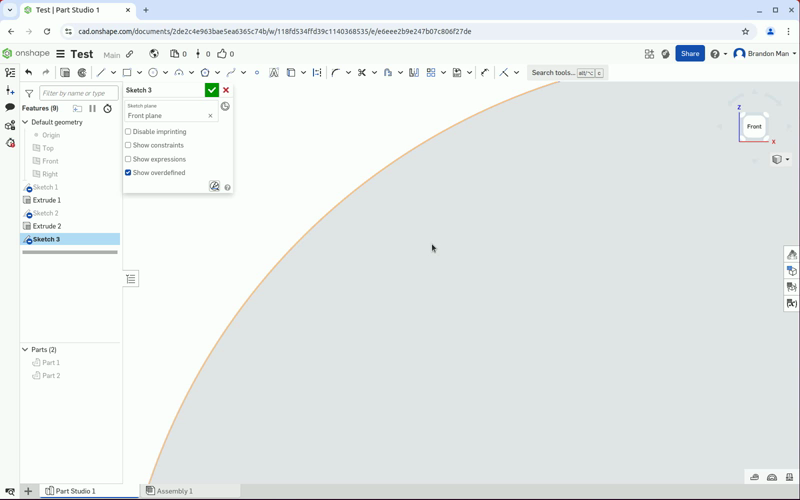
scroll(-6)
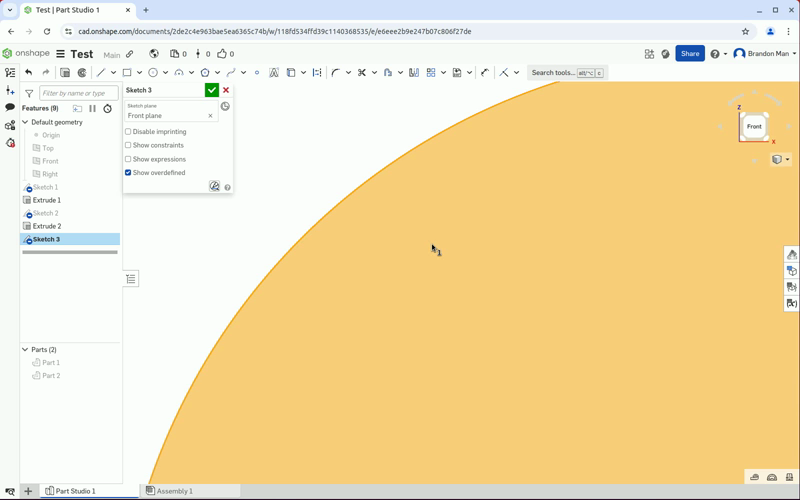
scroll(-6)
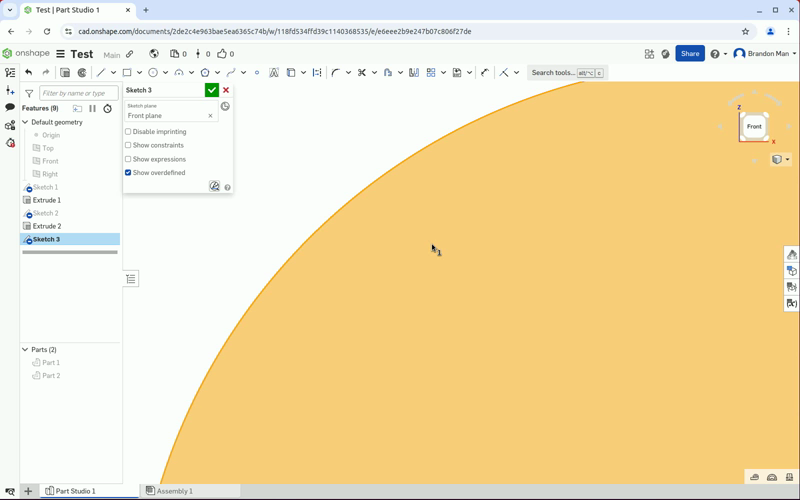
scroll(-6)
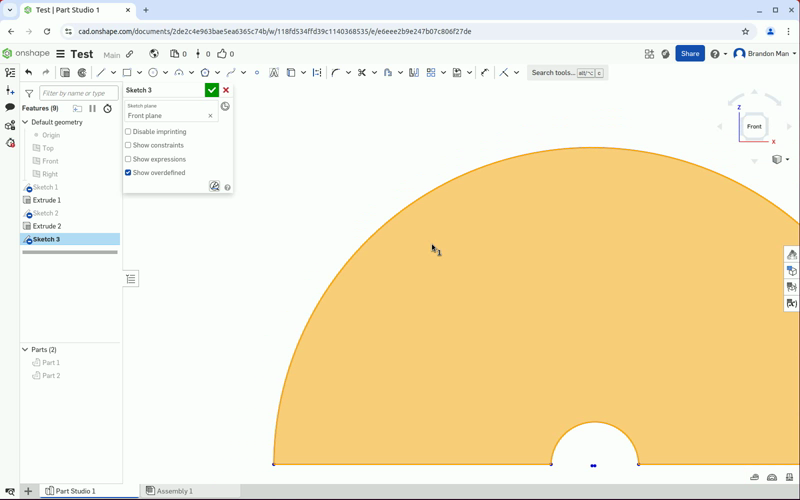
scroll(-6)
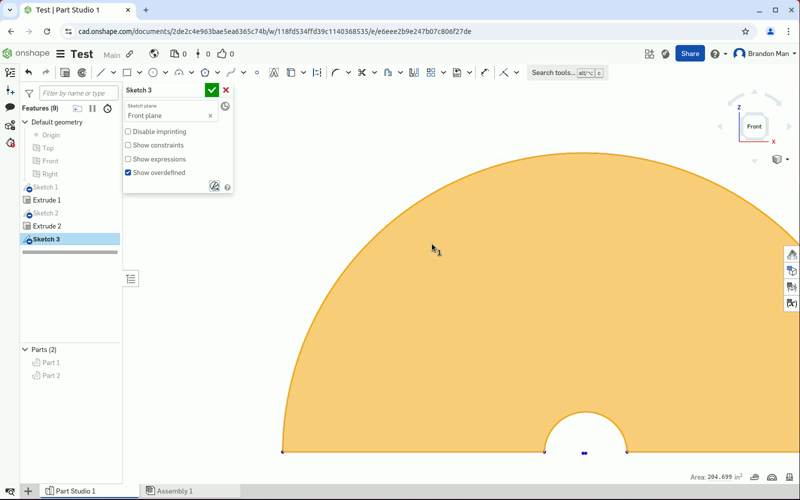
scroll(-6)
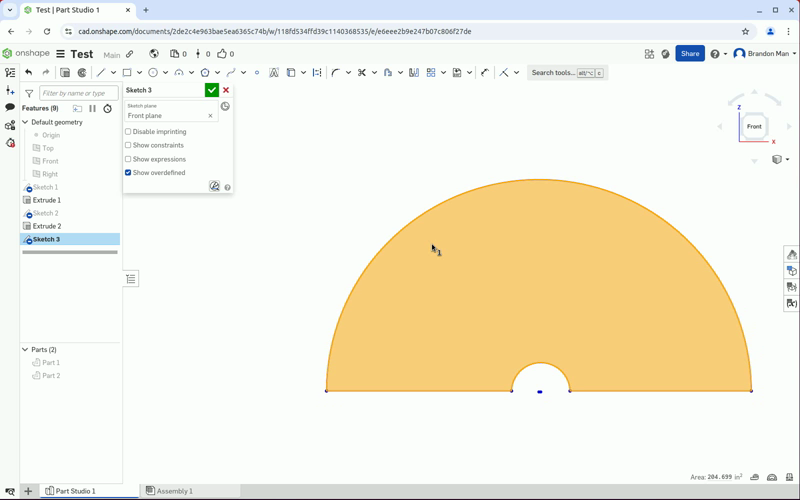
scroll(-6)
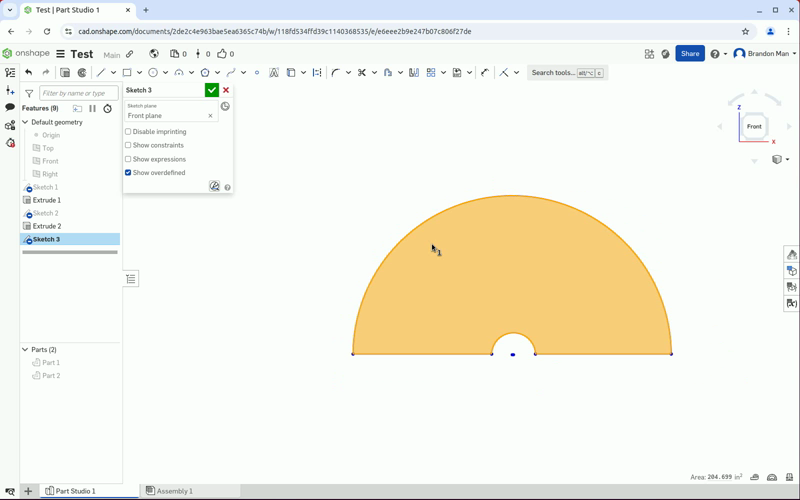
scroll(-6)
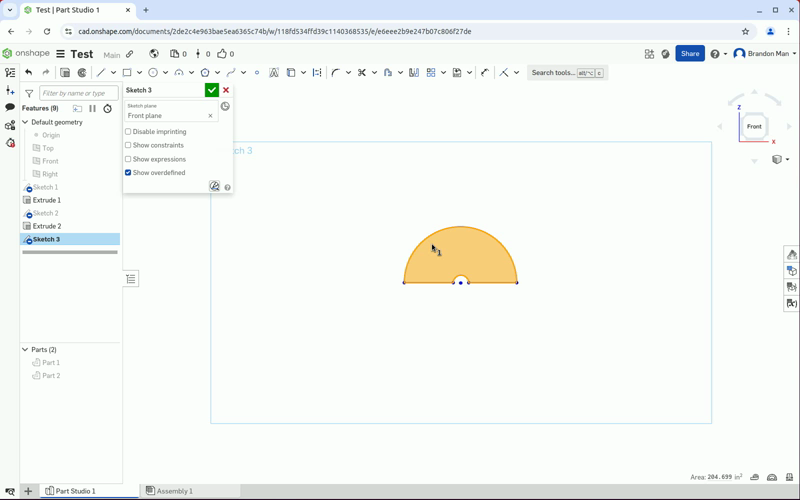
mouse_move(73, 352)
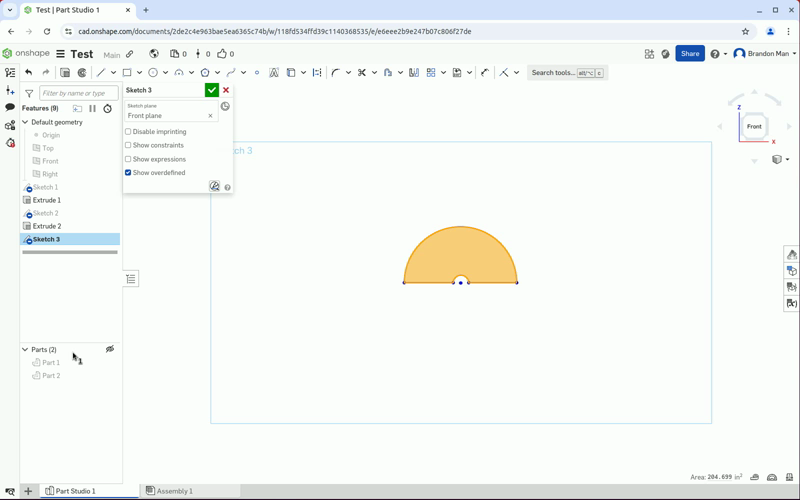
key(shift+y)
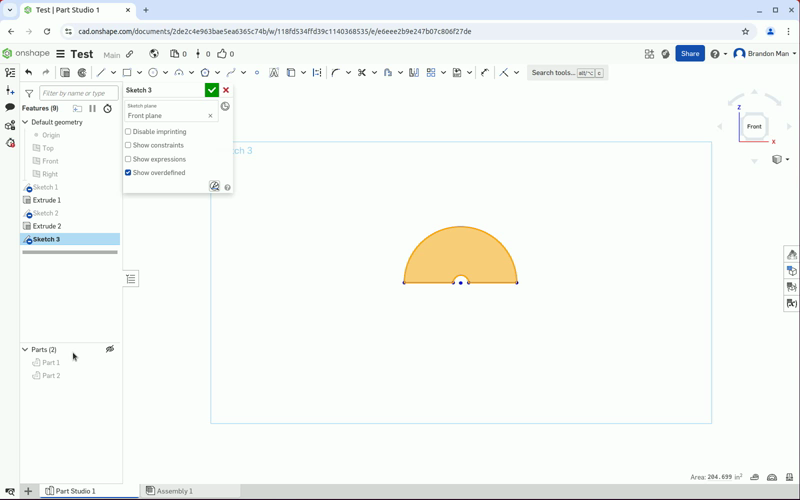
key(shift+e)
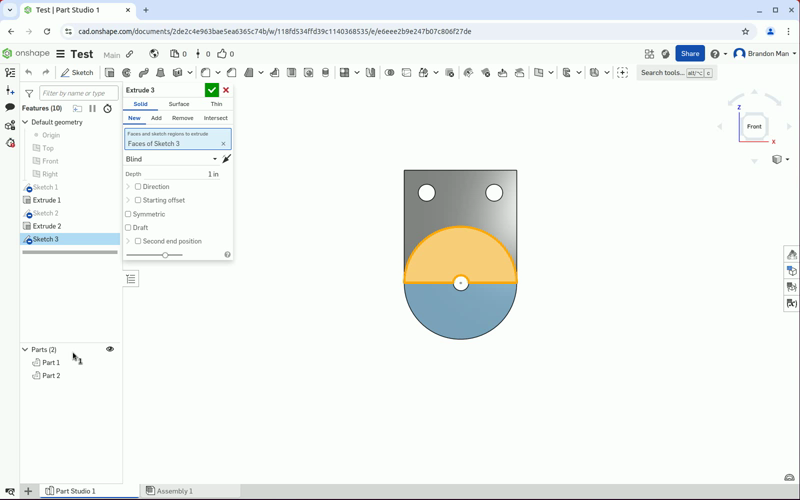
mouse_move(143, 106)
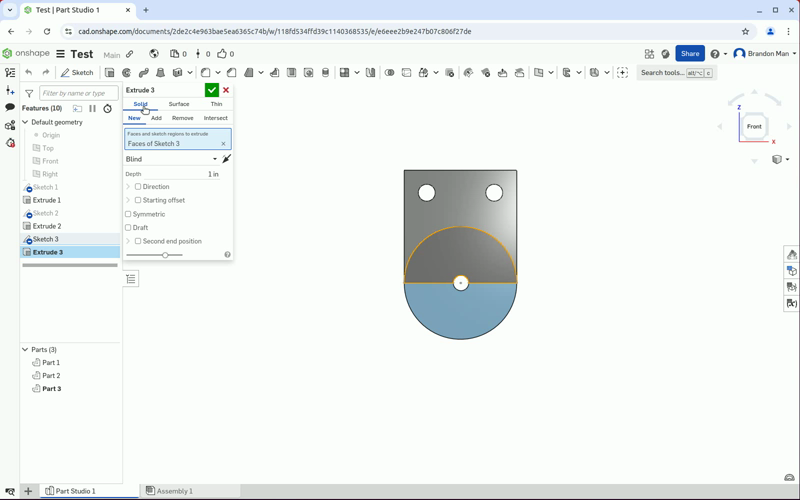
click(143, 106)
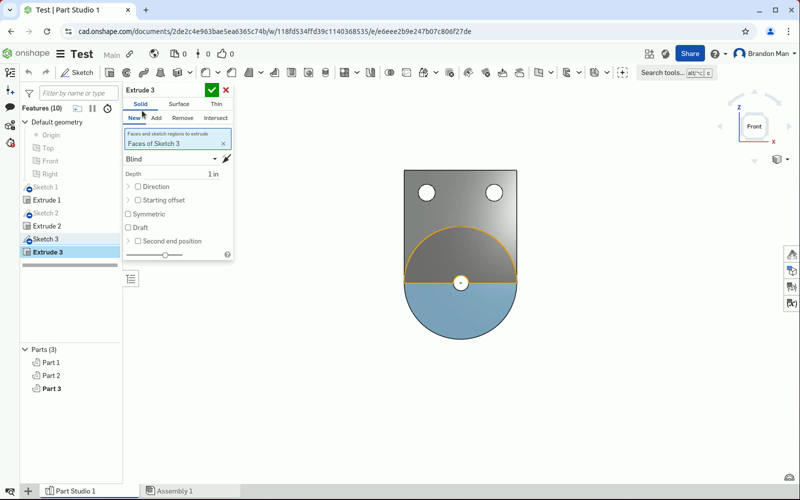
mouse_move(137, 120)
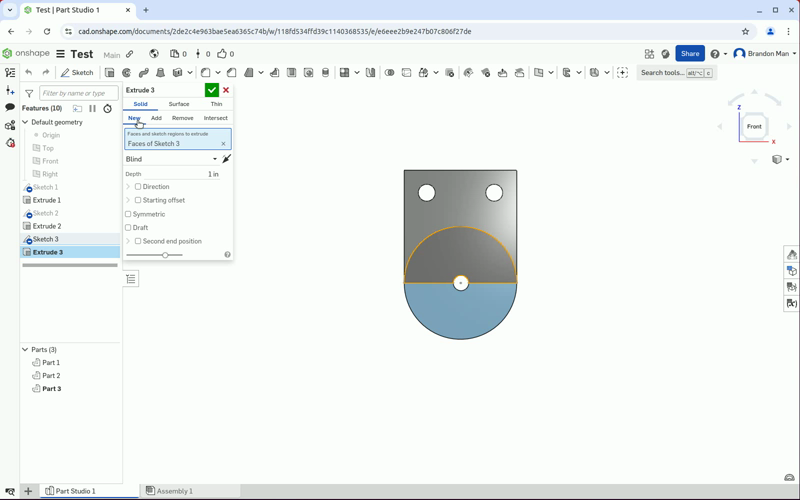
click(137, 120)
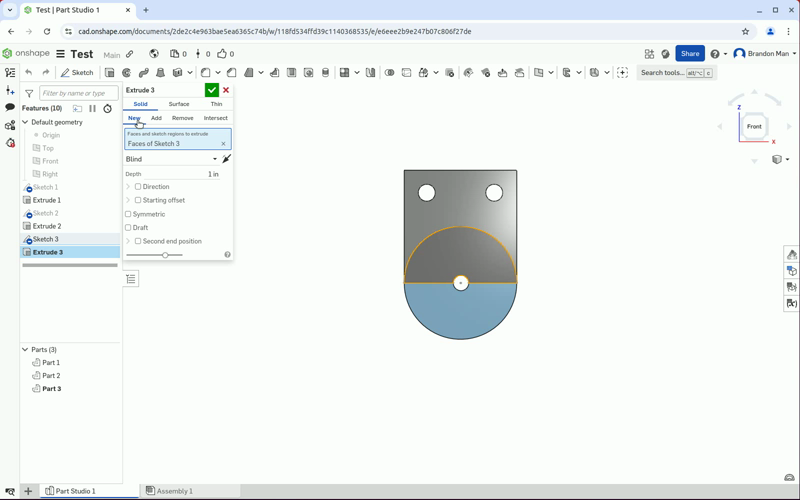
key(tab, 4)
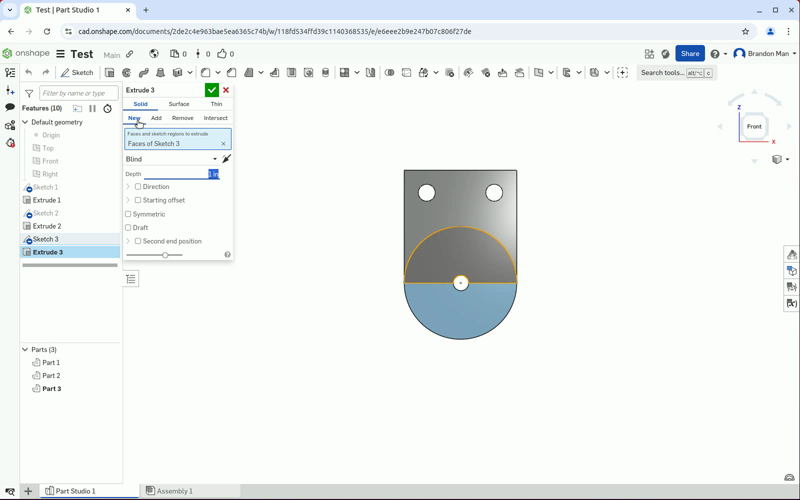
text(1.926)
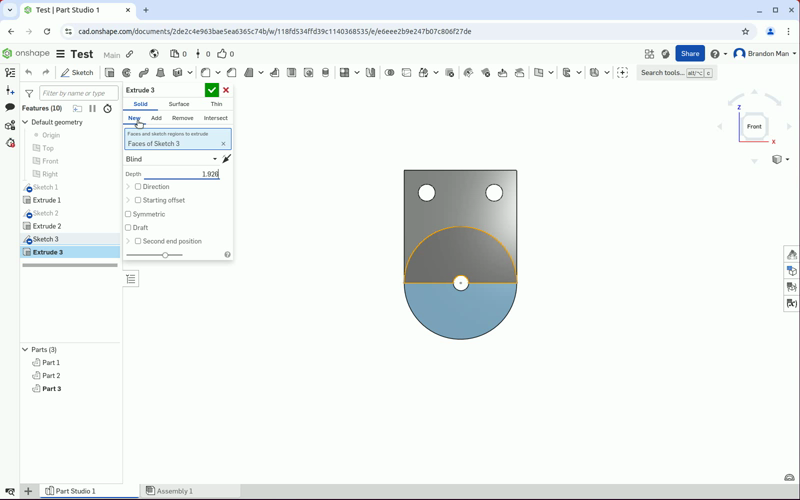
key(enter)
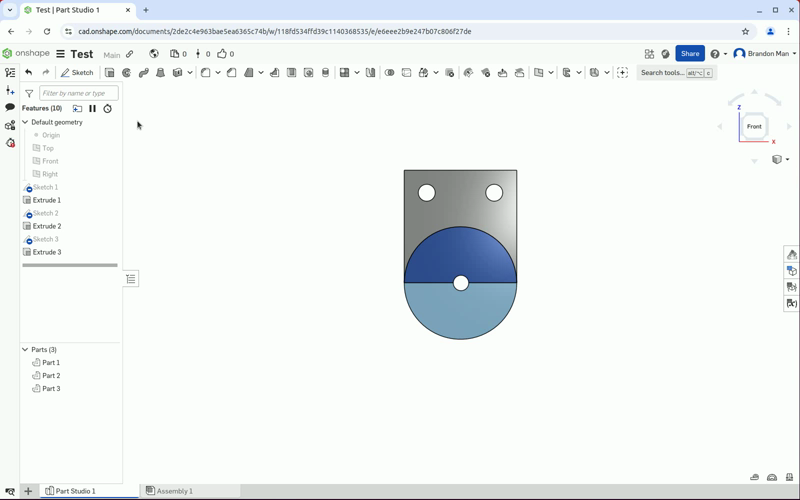
key(shift+h)
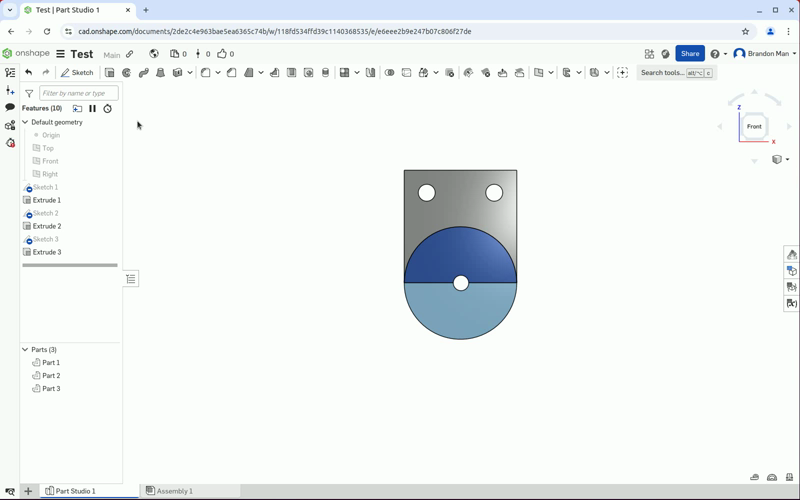
key(shift+h)
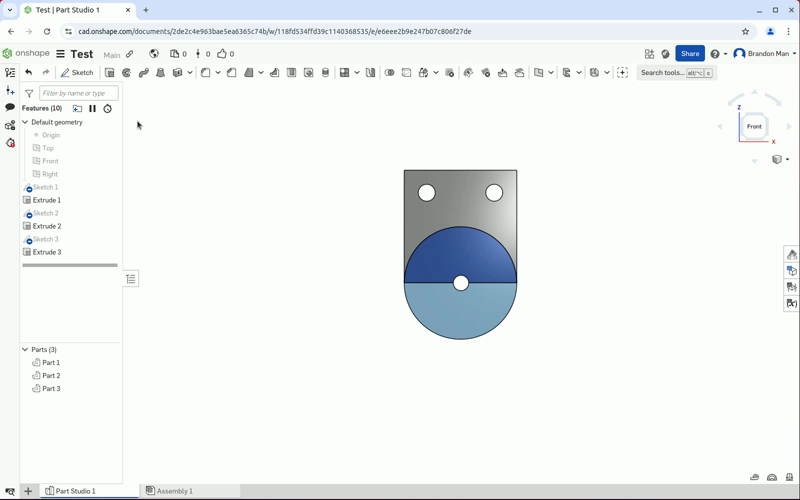
mouse_move(73, 189)
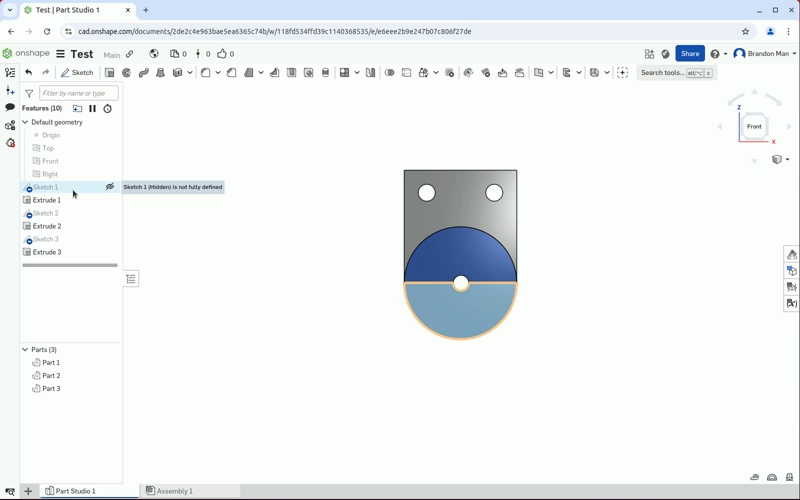
click(73, 189)
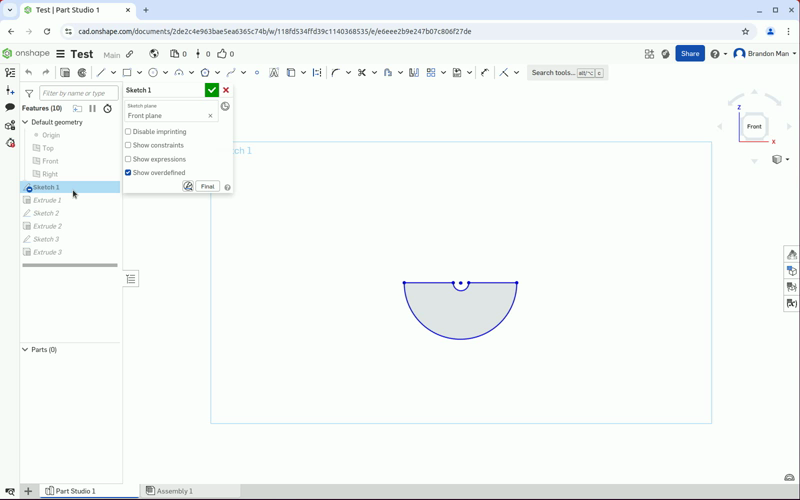
mouse_move(229, 92)
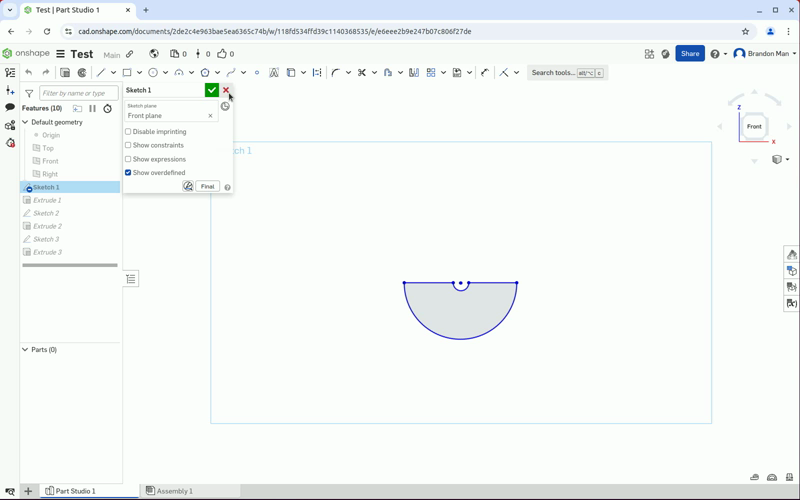
click(229, 92)
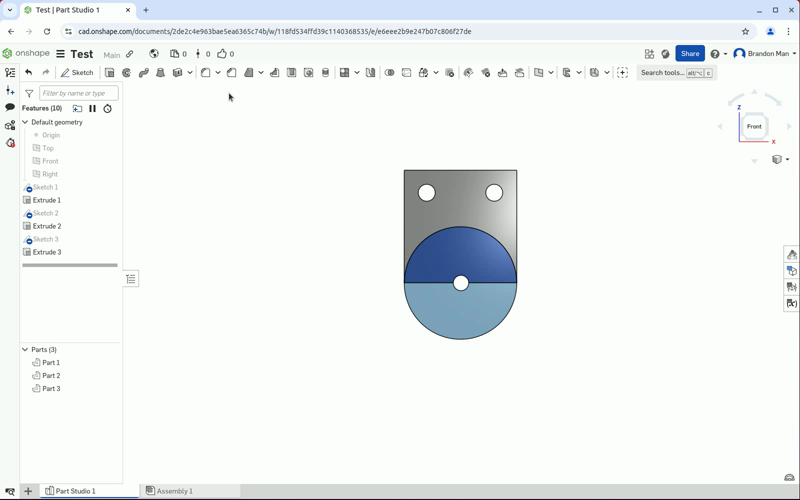
mouse_move(541, 75)
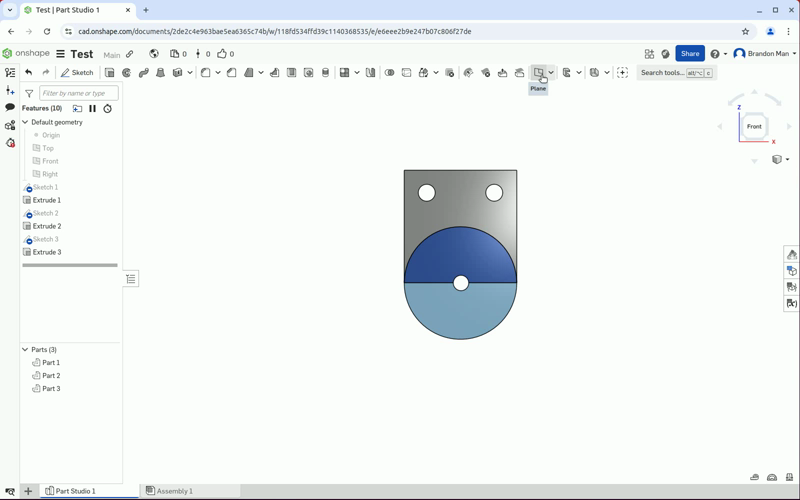
click(541, 75)
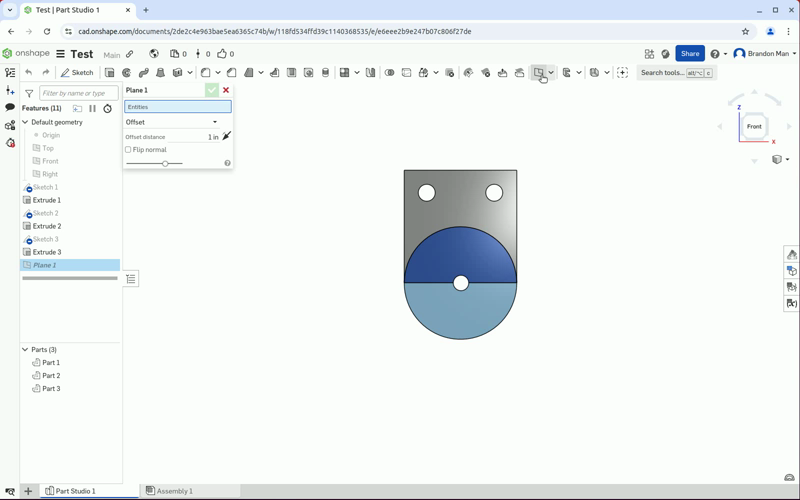
mouse_move(73, 163)
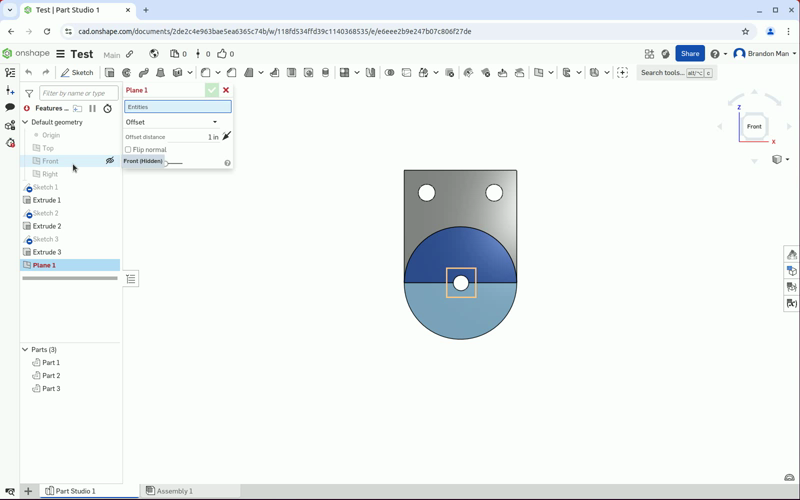
click(73, 163)
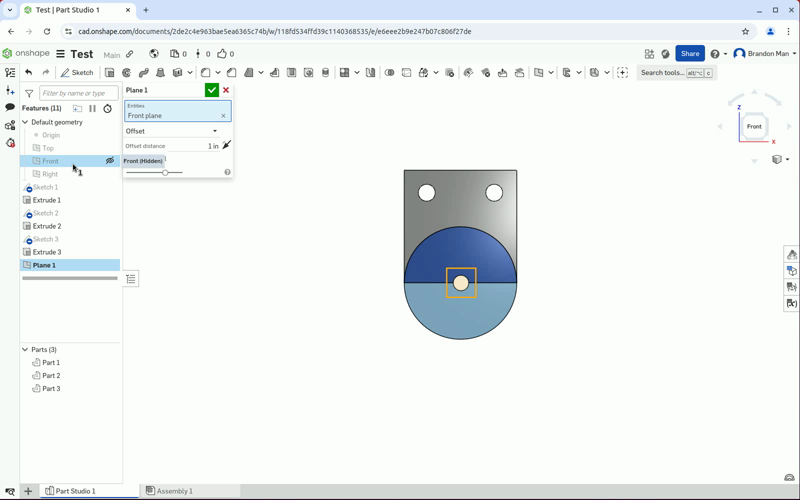
key(tab, 2)
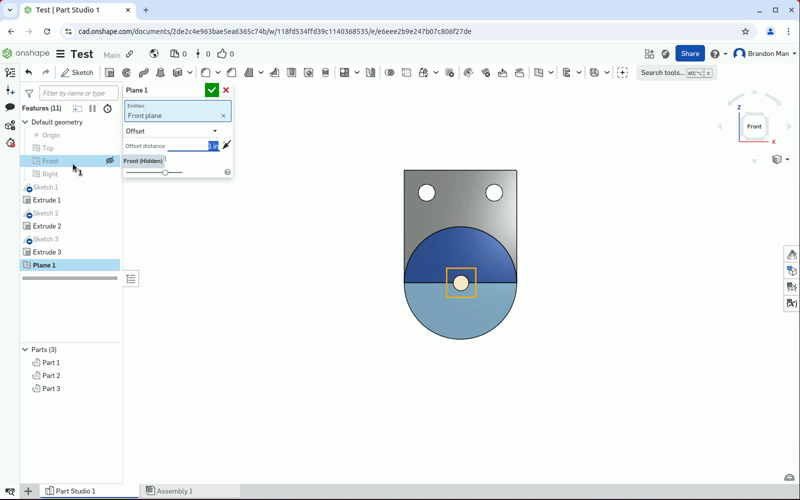
text(1.91)
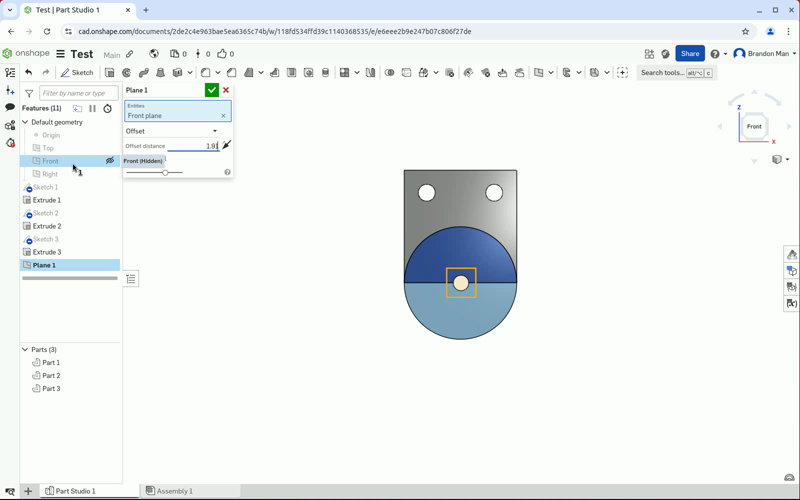
key(enter, 2)
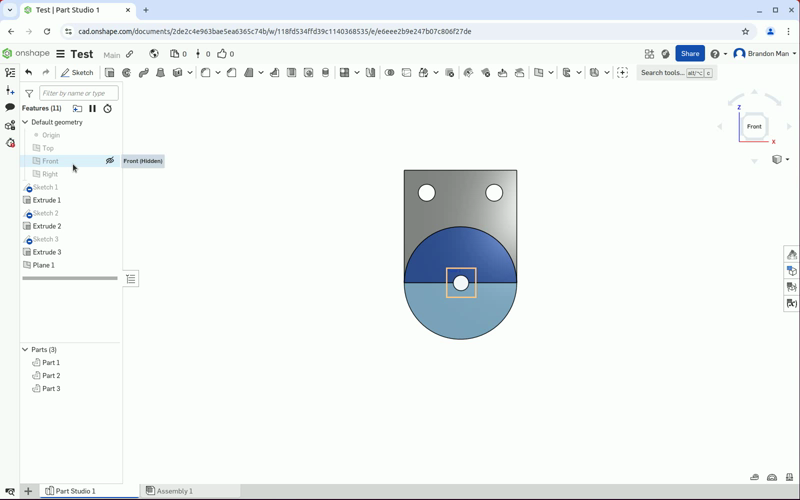
key(shift+s)
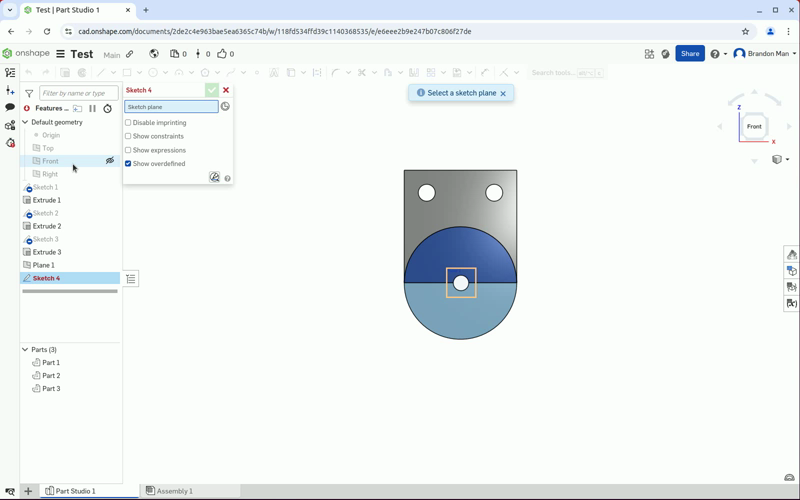
mouse_move(73, 267)
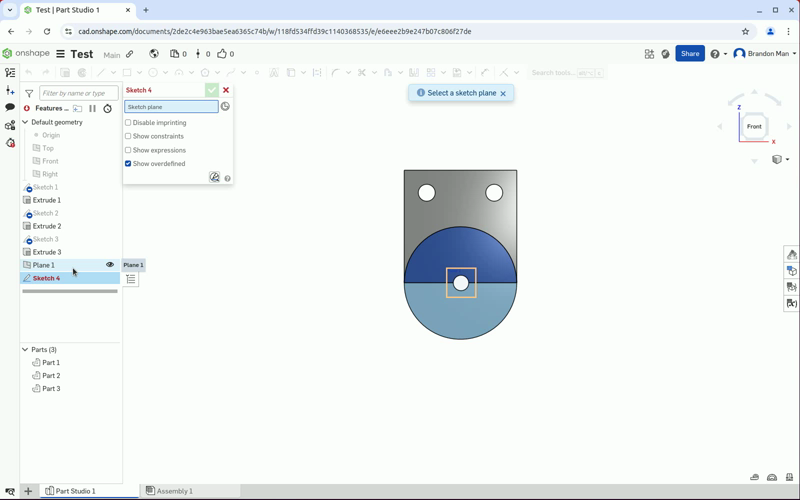
click(73, 267)
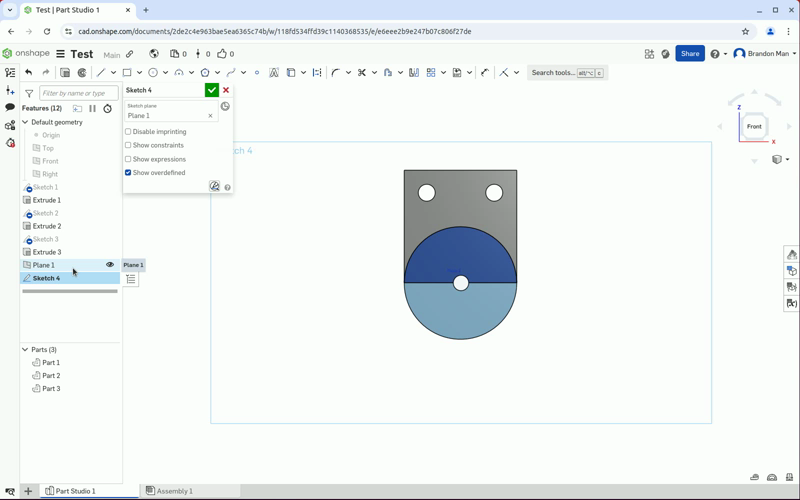
mouse_move(73, 352)
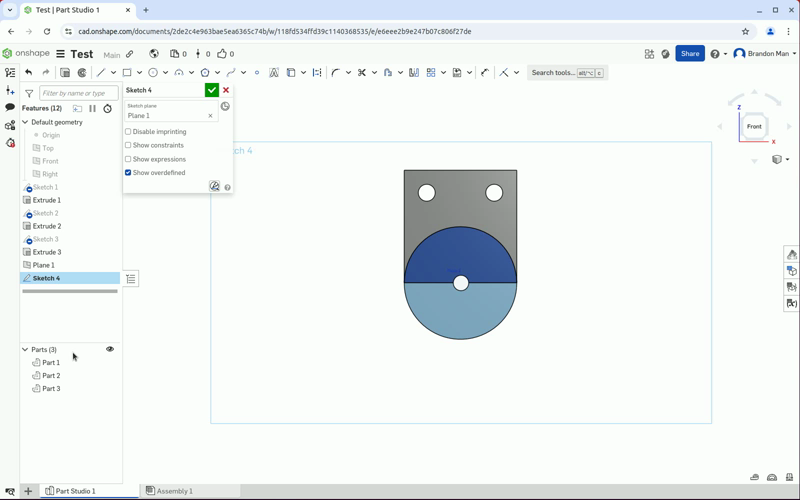
key(y)
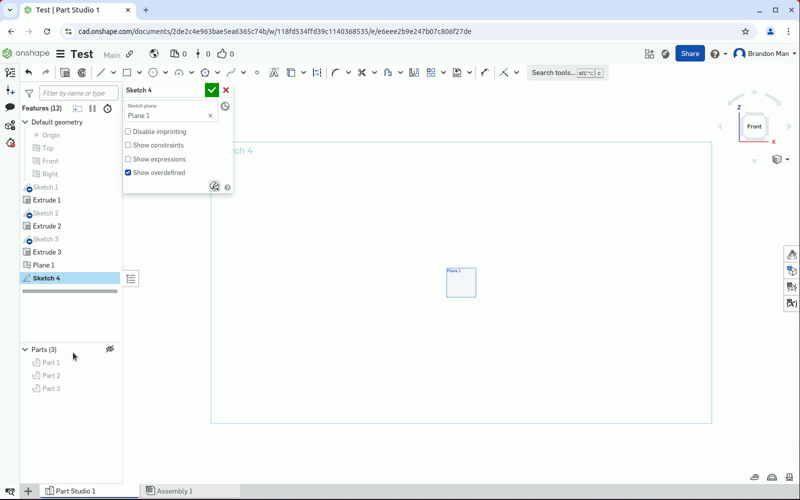
key(c)
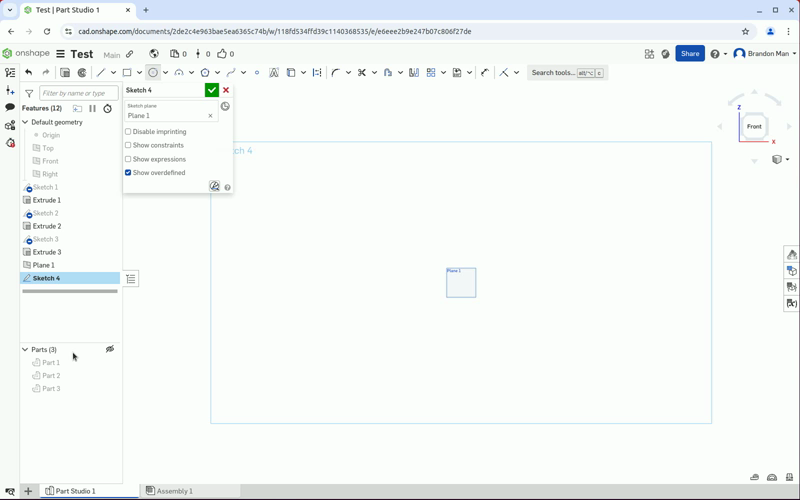
key_down(shift)
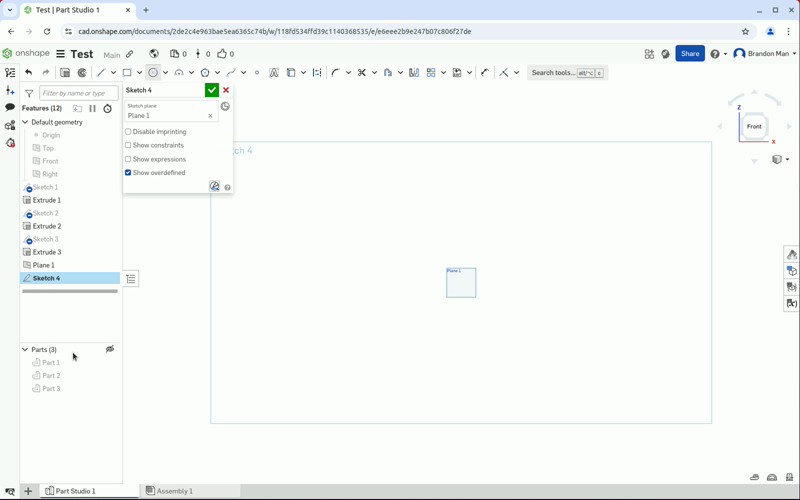
mouse_move(461, 282)
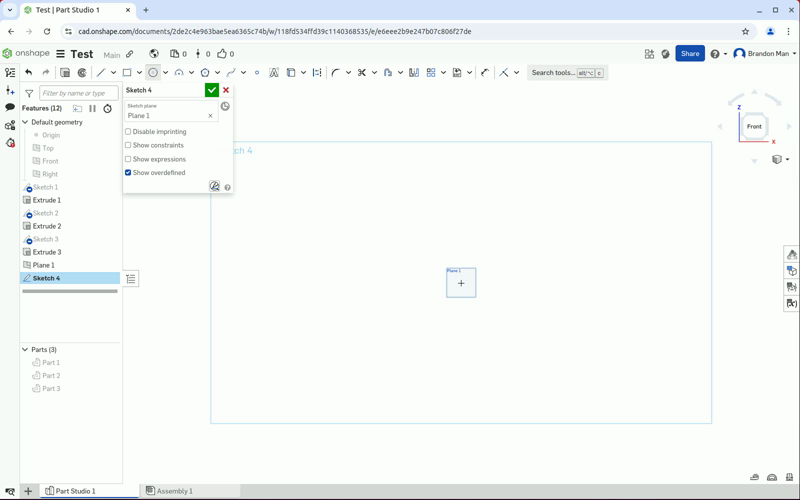
click(461, 282)
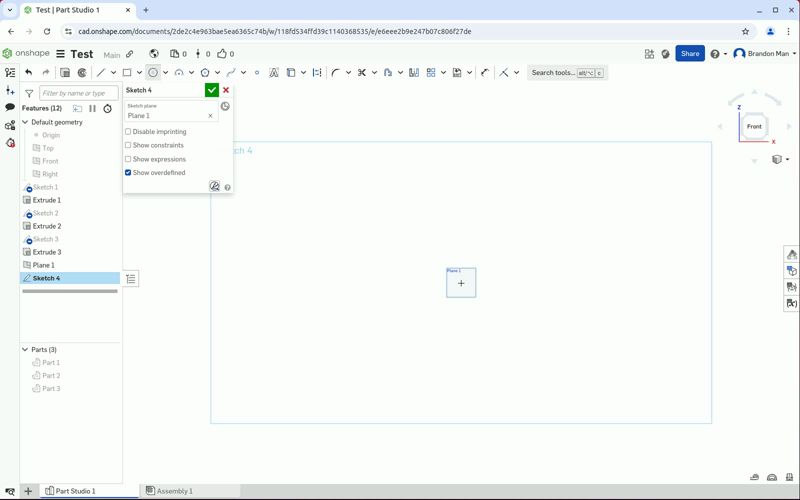
key_up(shift)
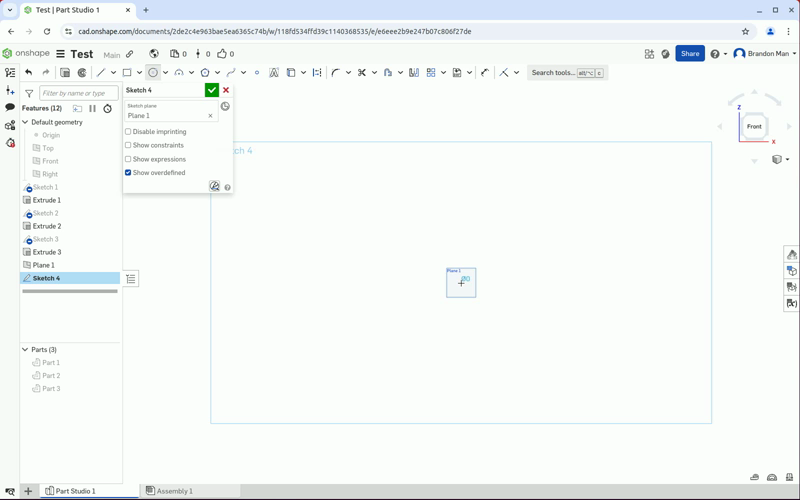
mouse_move(486, 282)
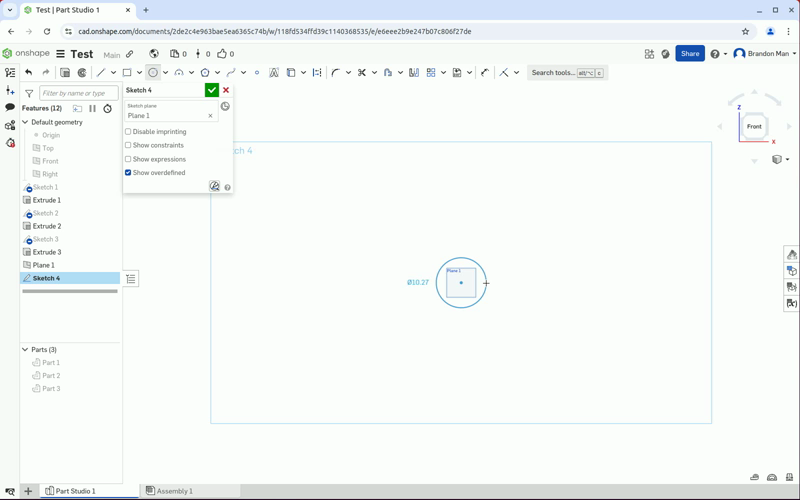
click(486, 282)
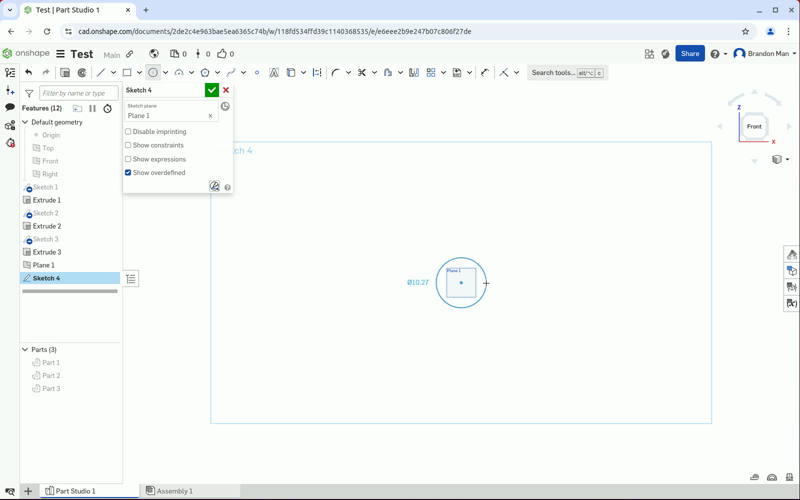
key(esc)
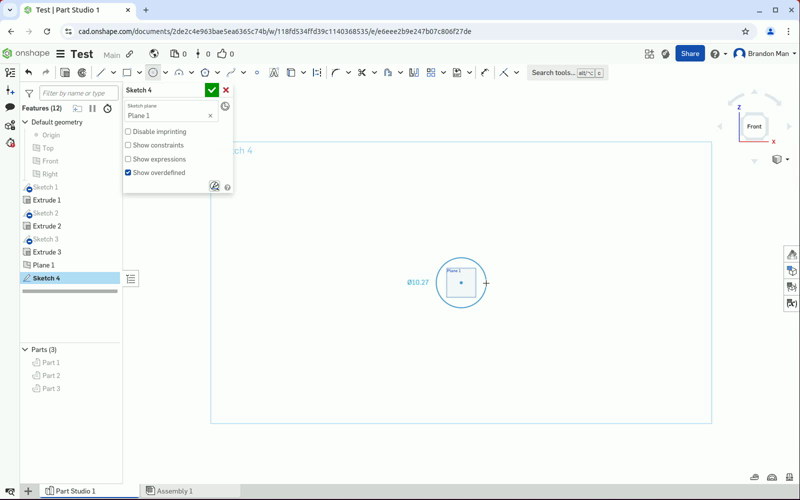
key(c)
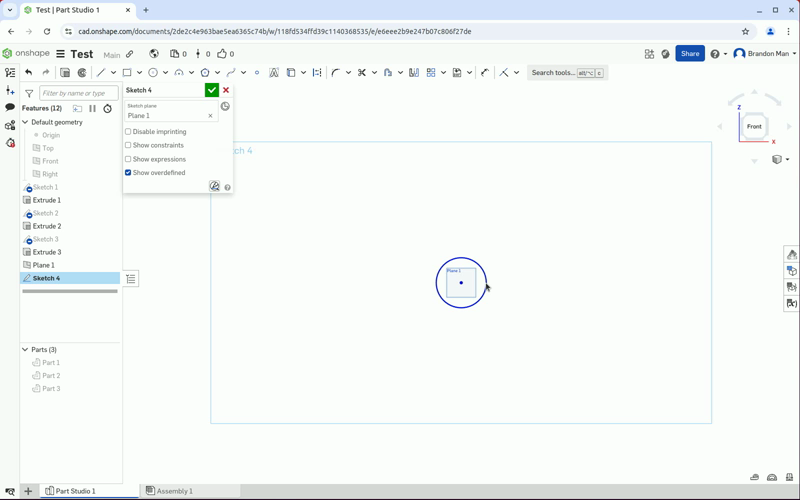
key_down(shift)
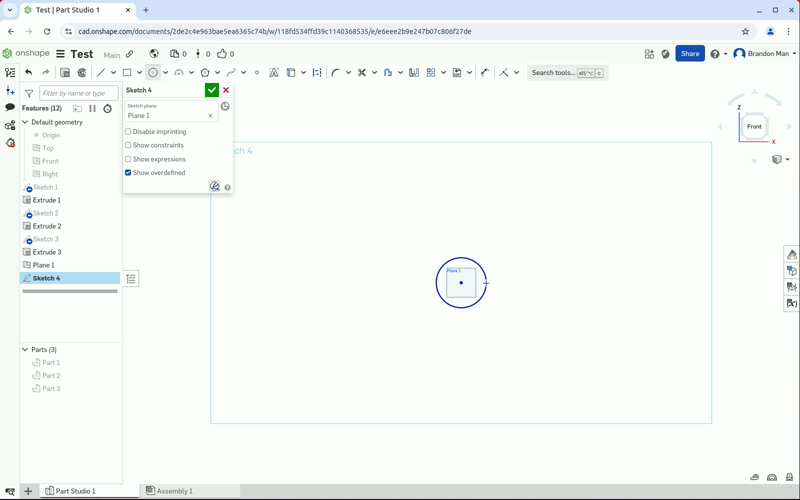
mouse_move(461, 282)
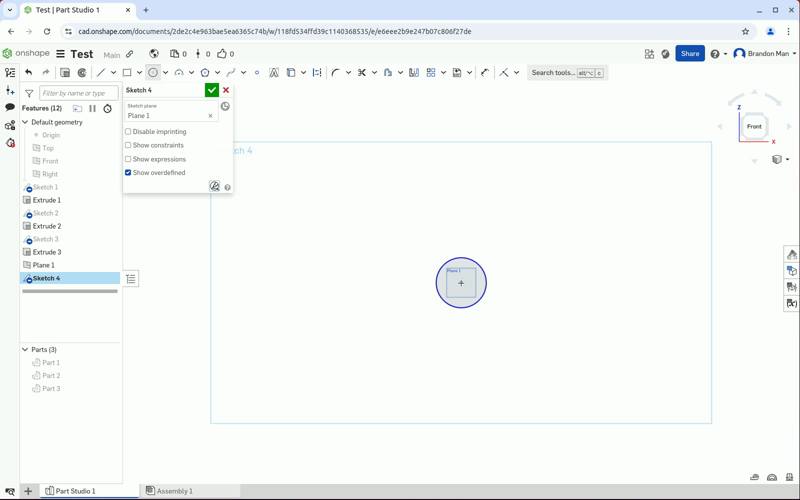
click(461, 282)
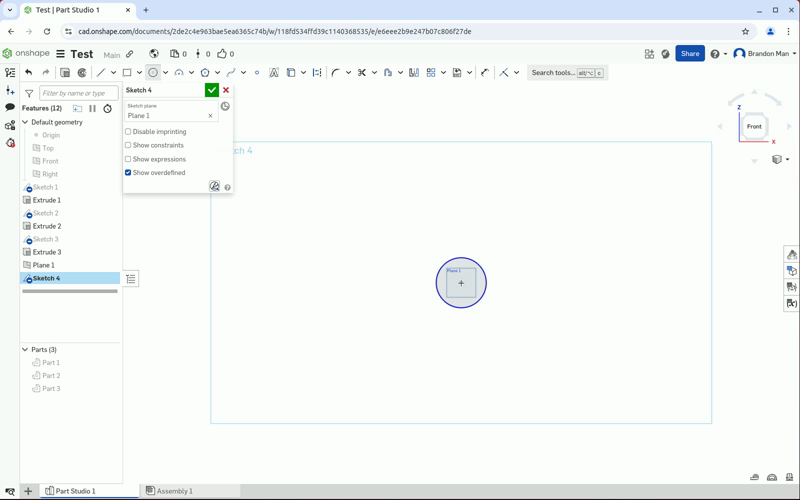
key_up(shift)
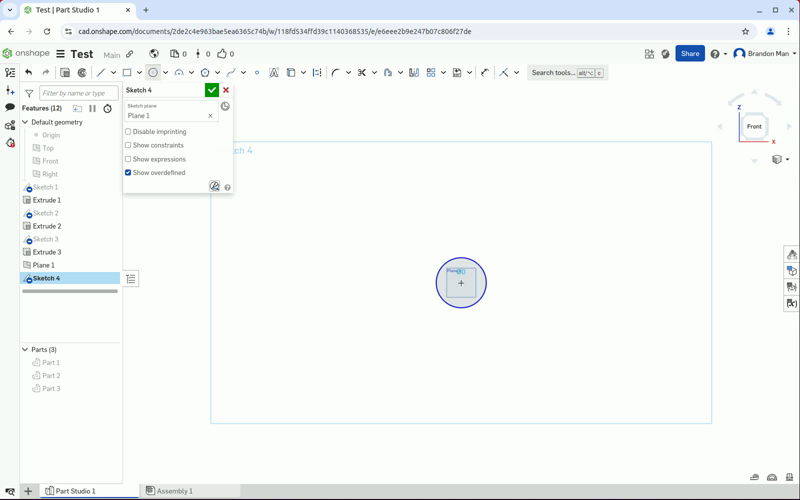
mouse_move(469, 282)
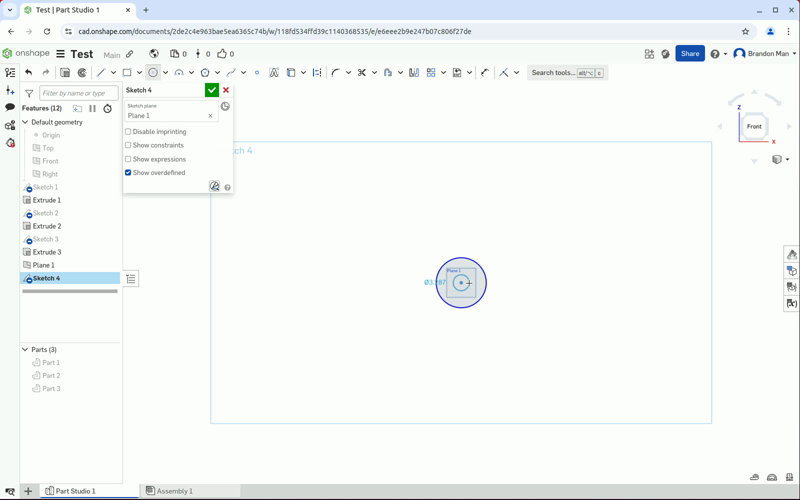
click(469, 282)
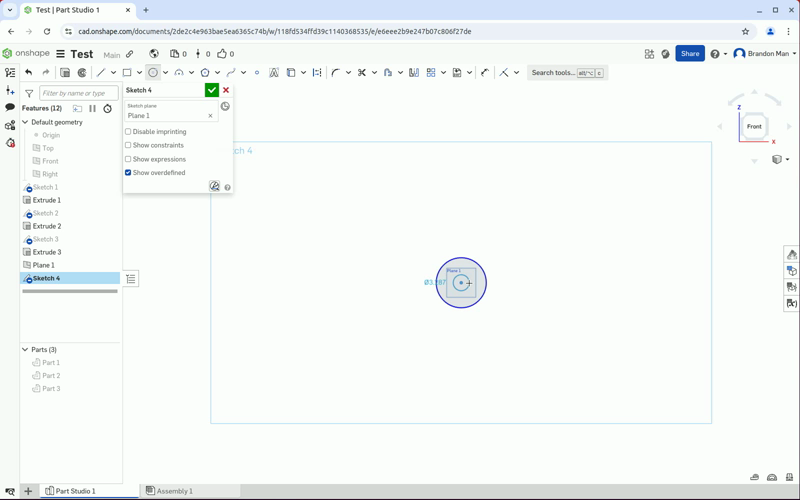
key(esc)
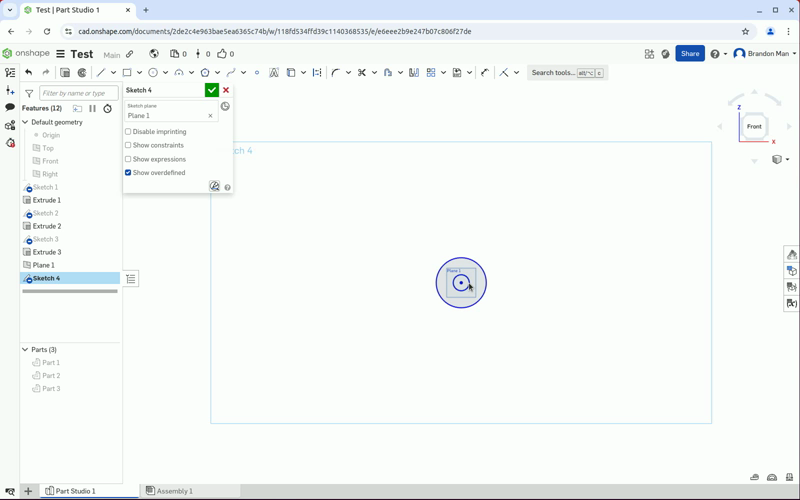
mouse_move(446, 296)
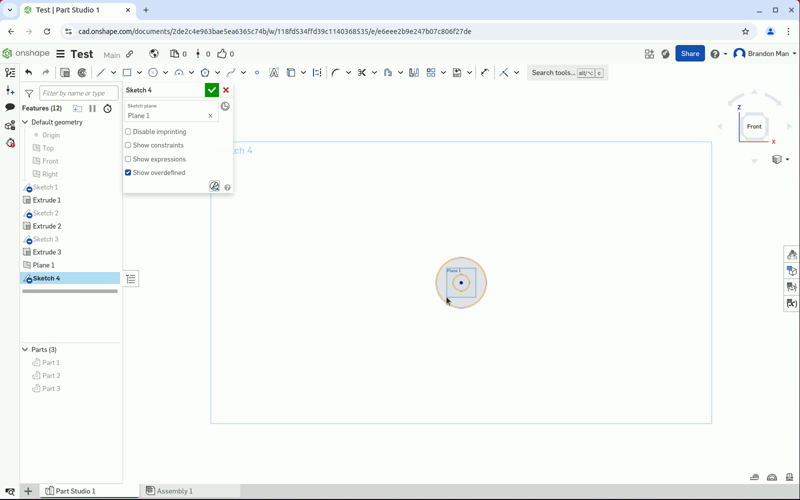
scroll(6)
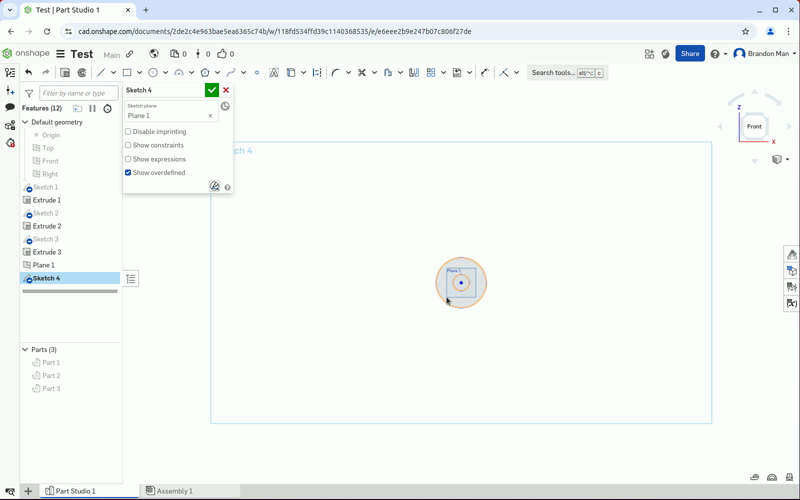
scroll(6)
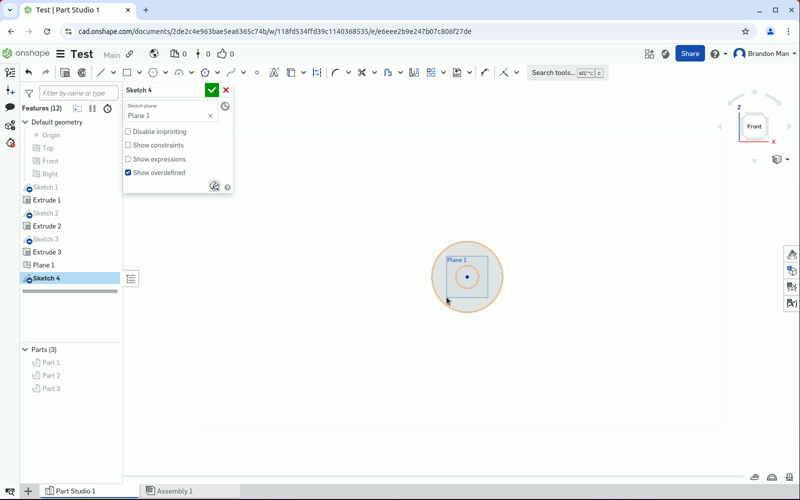
scroll(6)
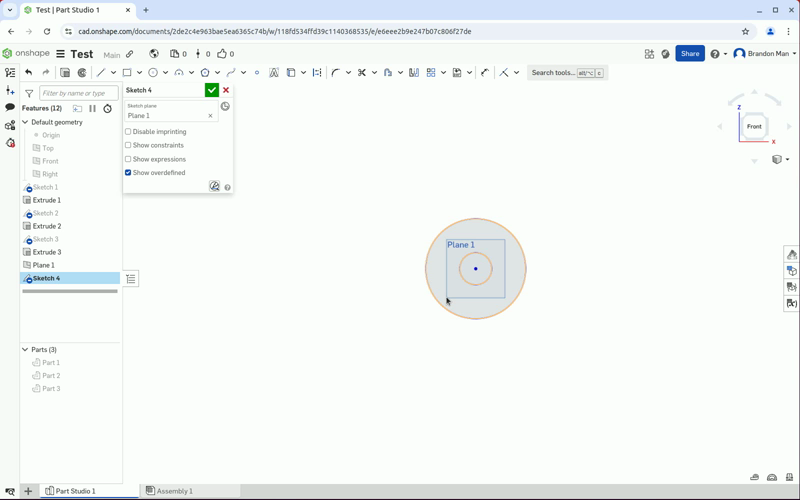
scroll(6)
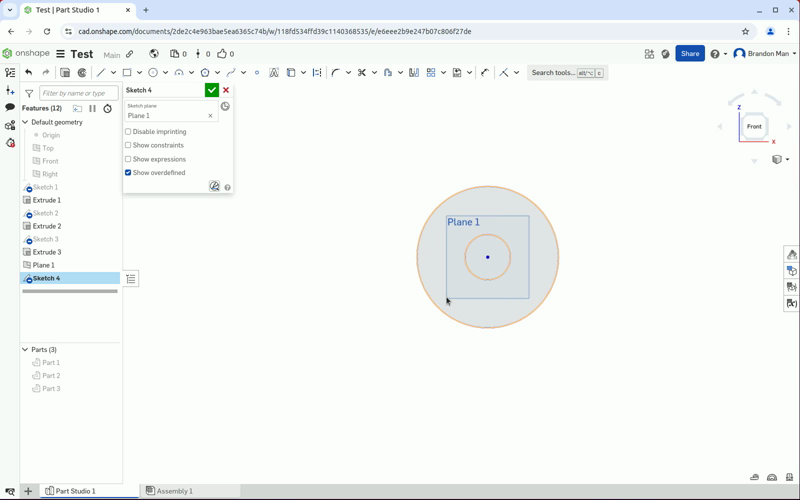
scroll(6)
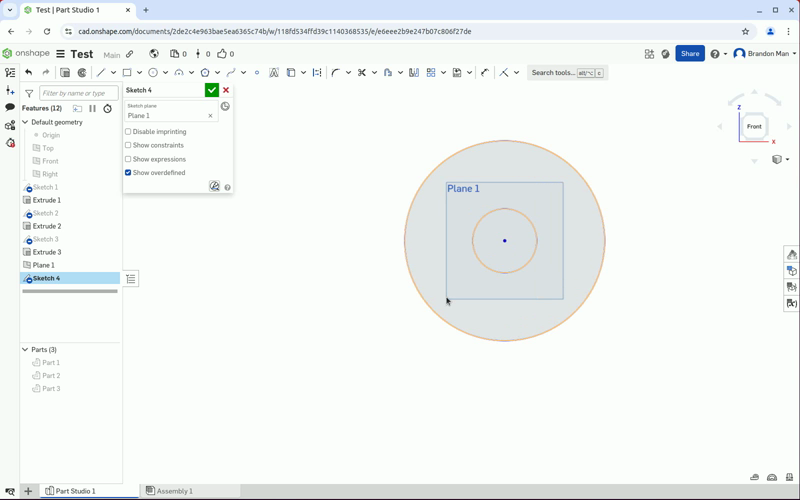
scroll(6)
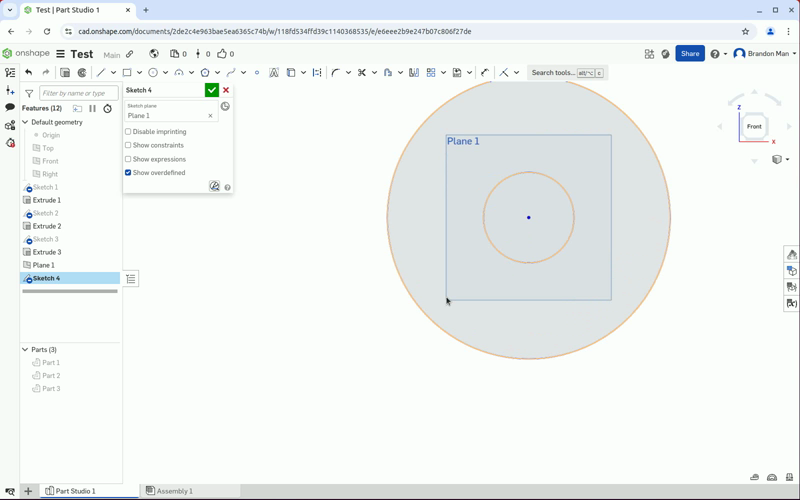
scroll(6)
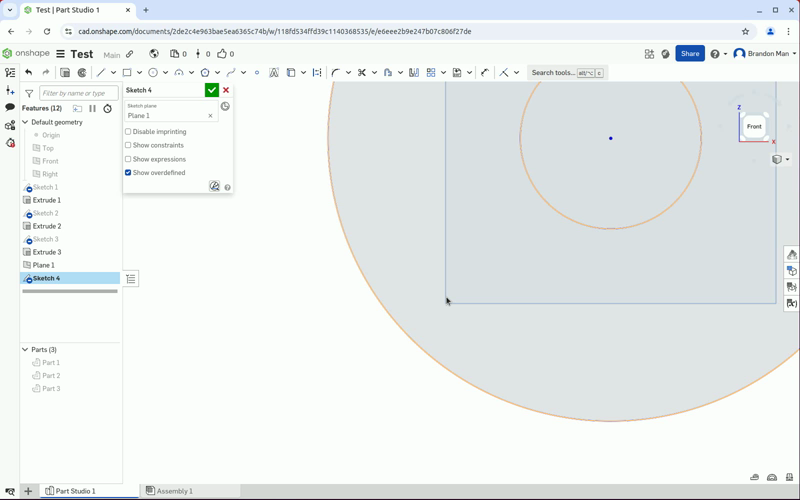
click(446, 296)
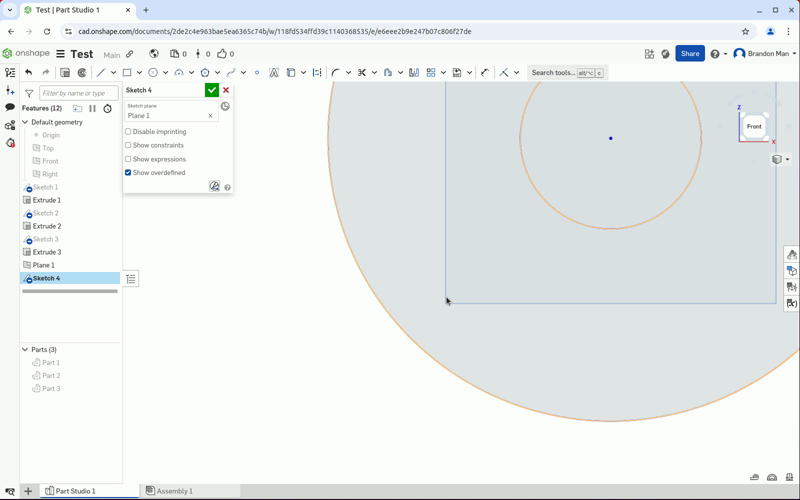
scroll(-6)
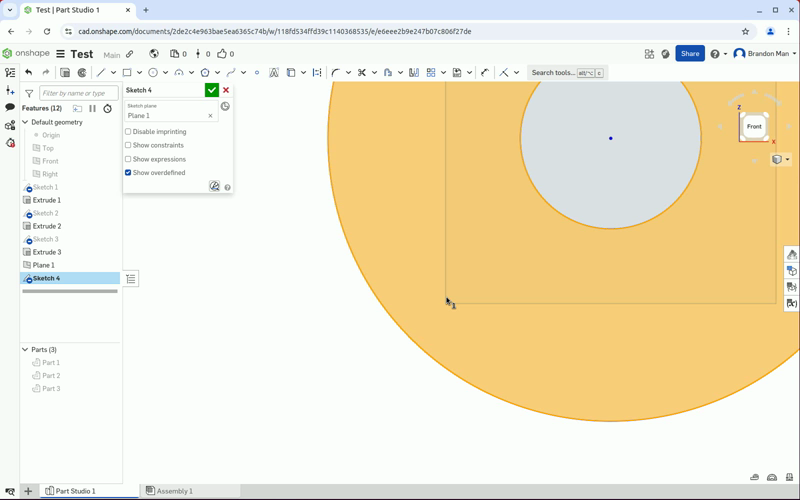
scroll(-6)
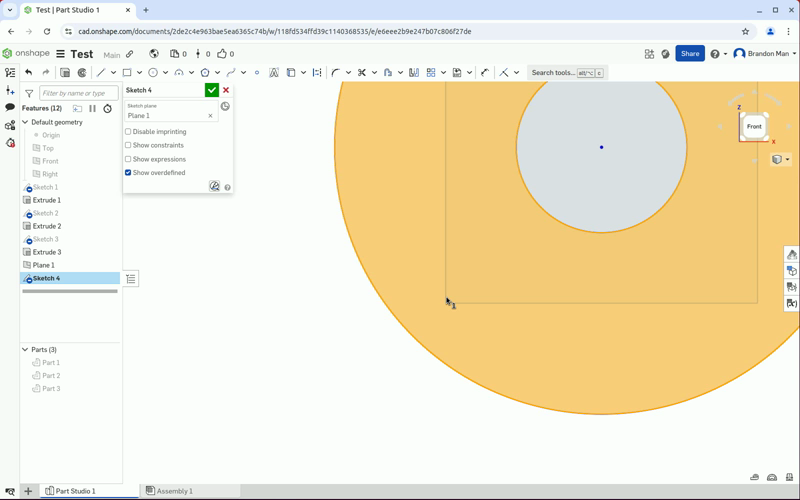
scroll(-6)
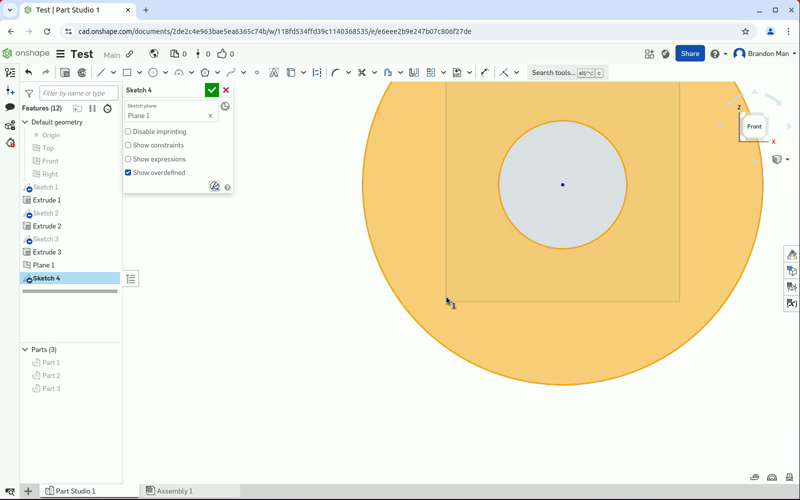
scroll(-6)
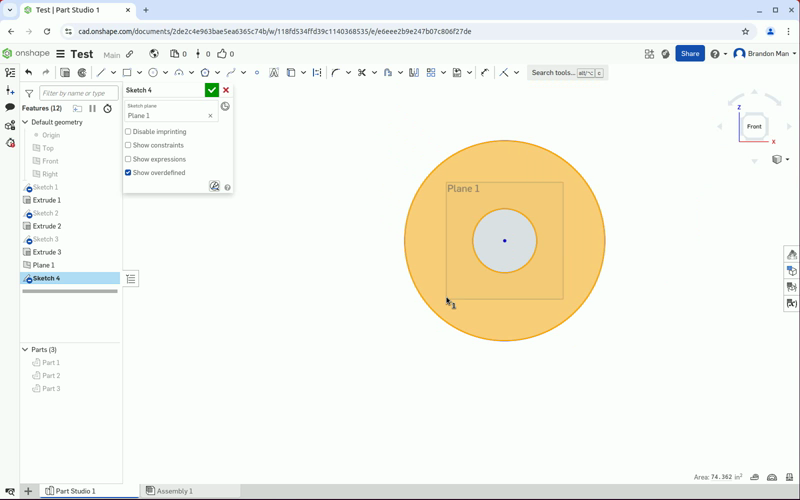
scroll(-6)
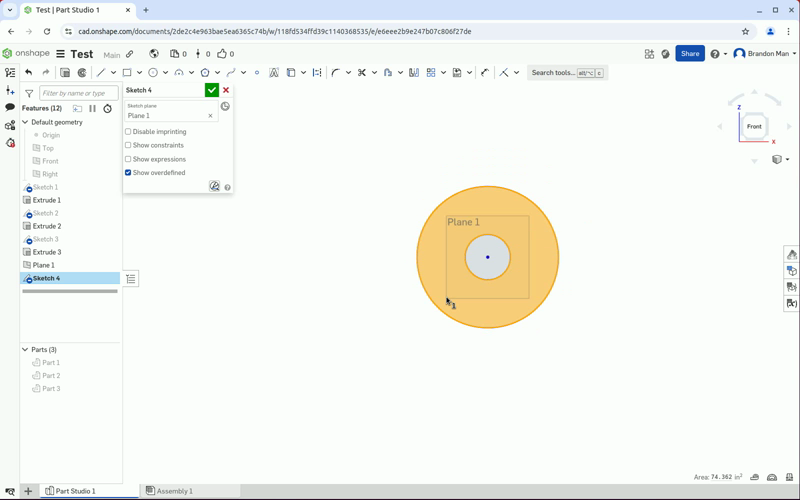
scroll(-6)
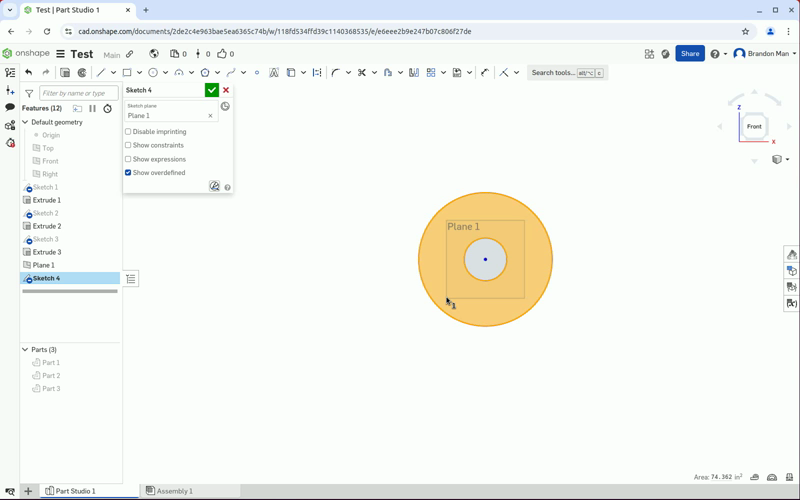
scroll(-6)
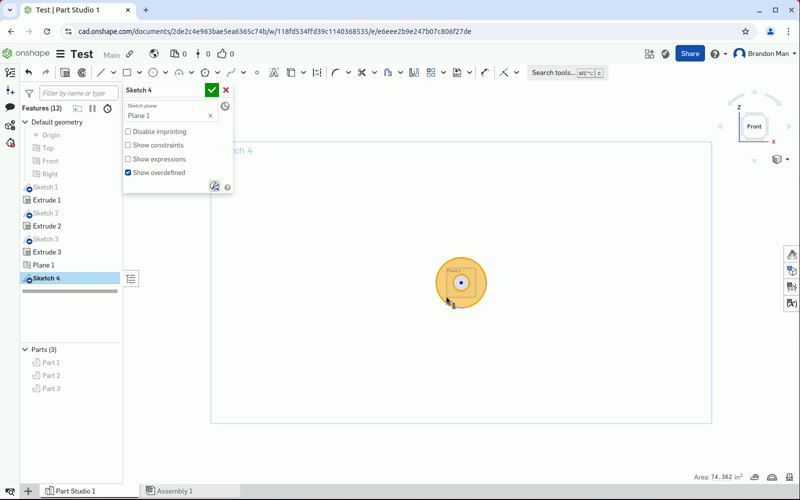
mouse_move(73, 352)
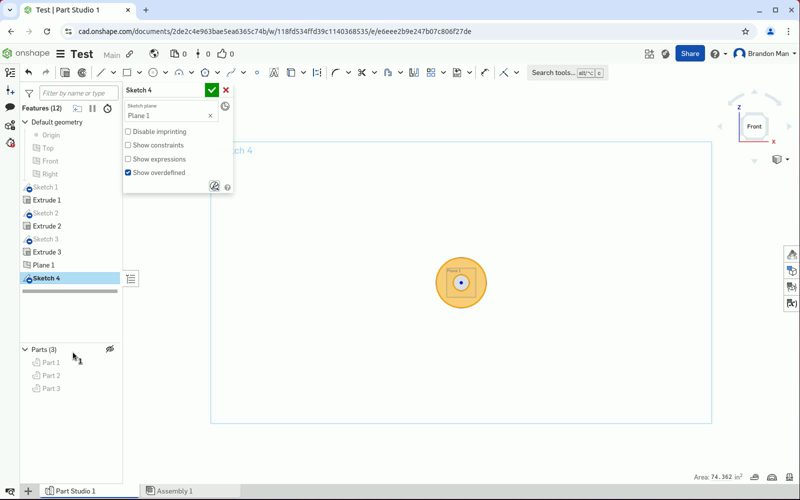
key(shift+y)
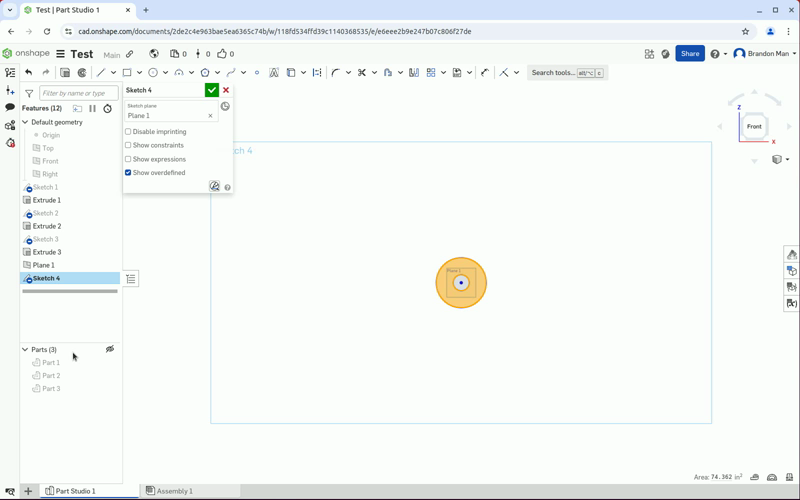
key(shift+e)
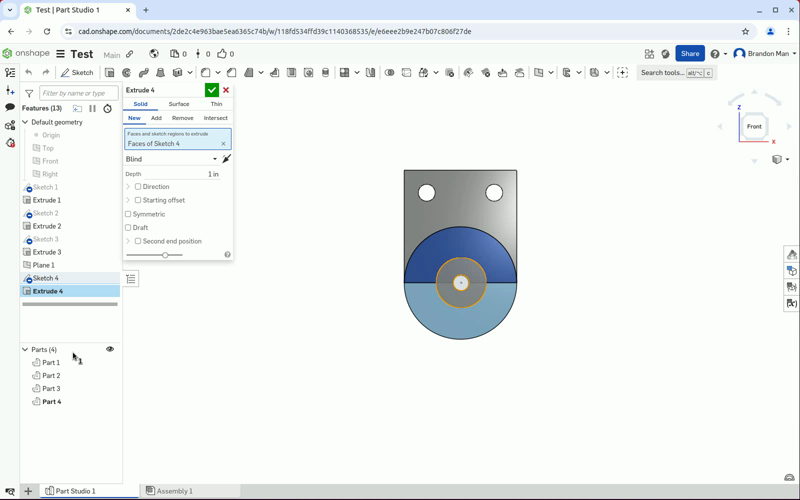
mouse_move(143, 106)
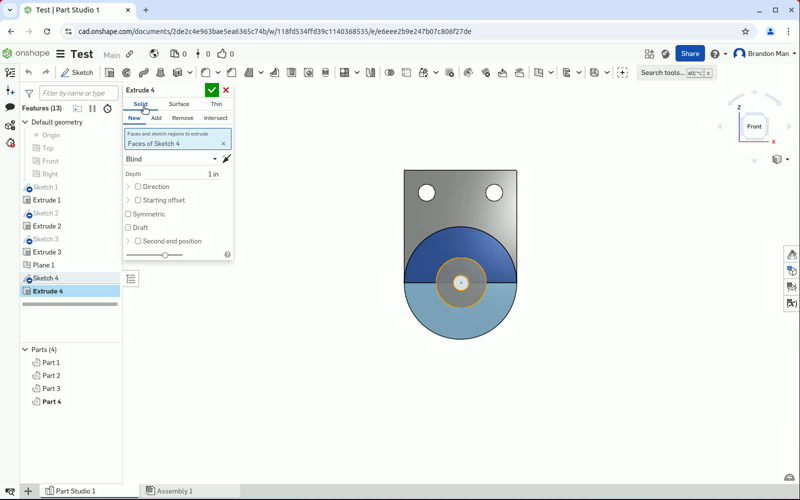
click(143, 106)
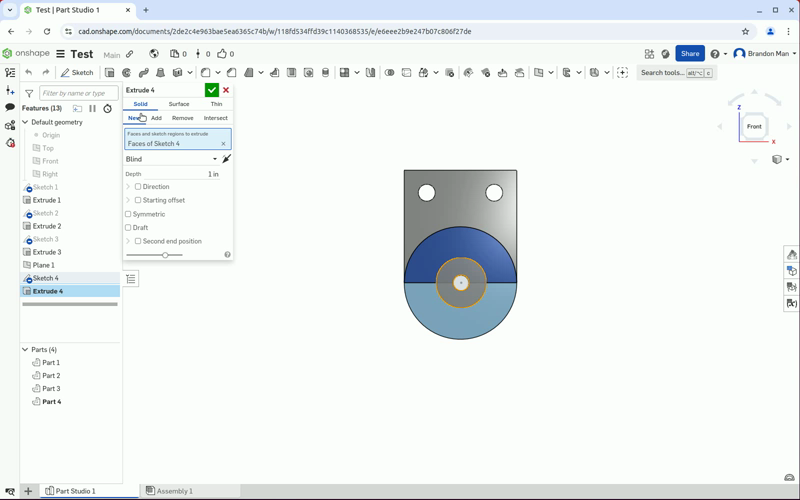
mouse_move(137, 120)
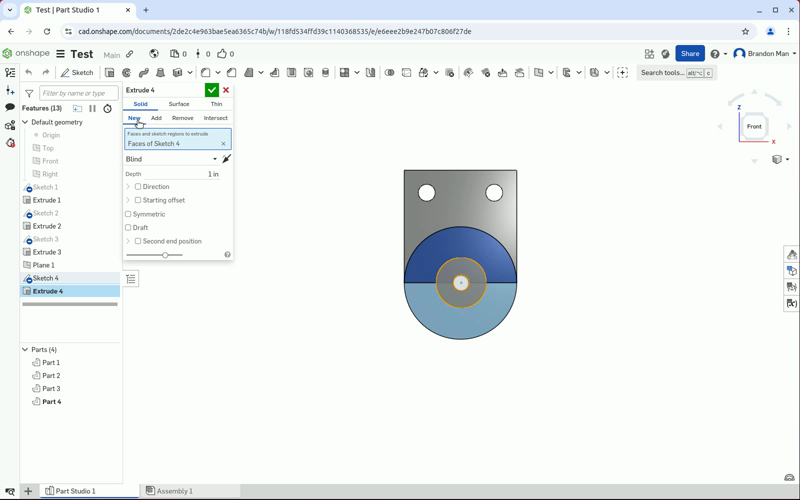
click(137, 120)
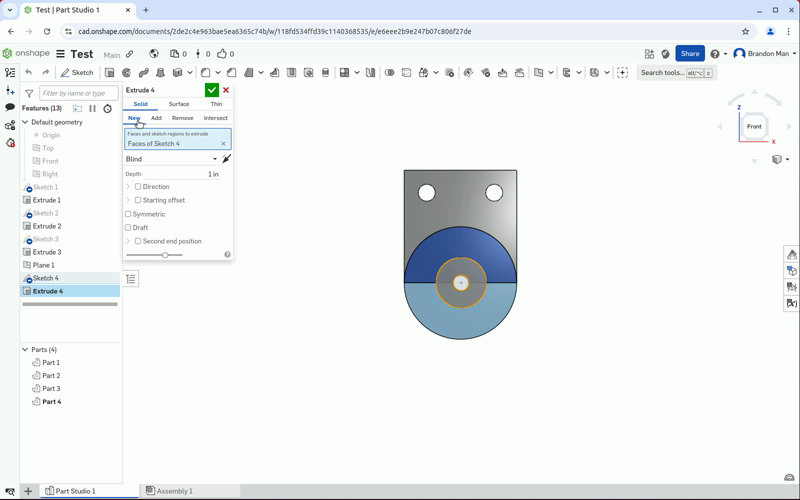
key(tab, 4)
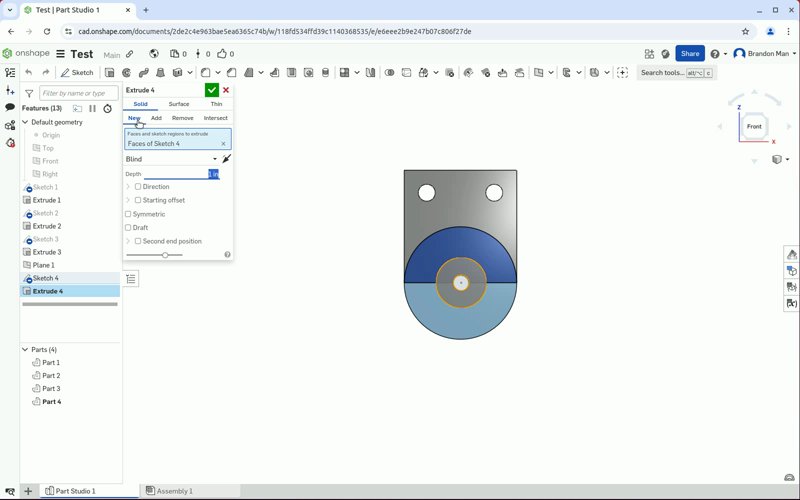
text(0.481)
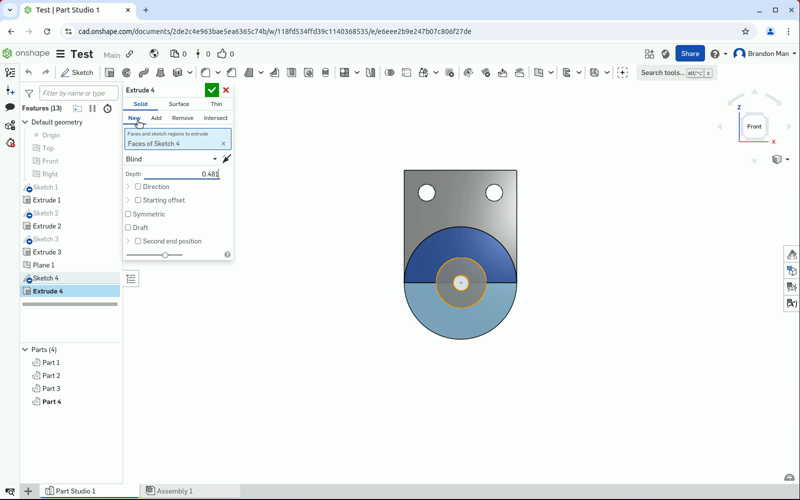
key(enter)
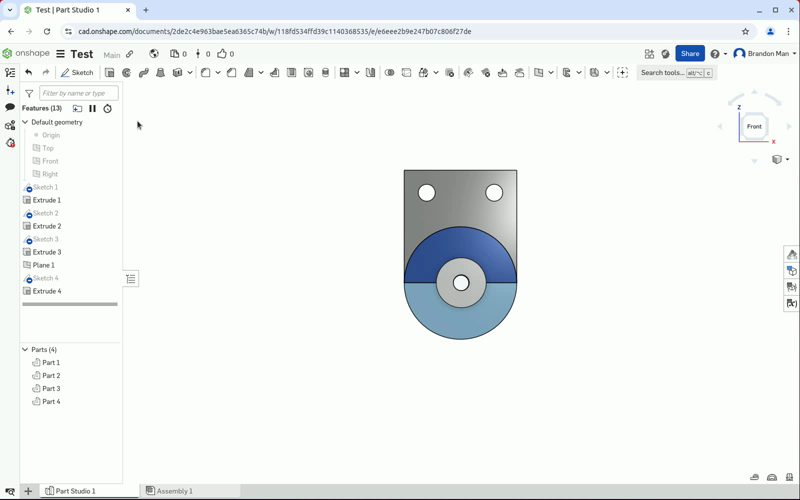
key(shift+h)
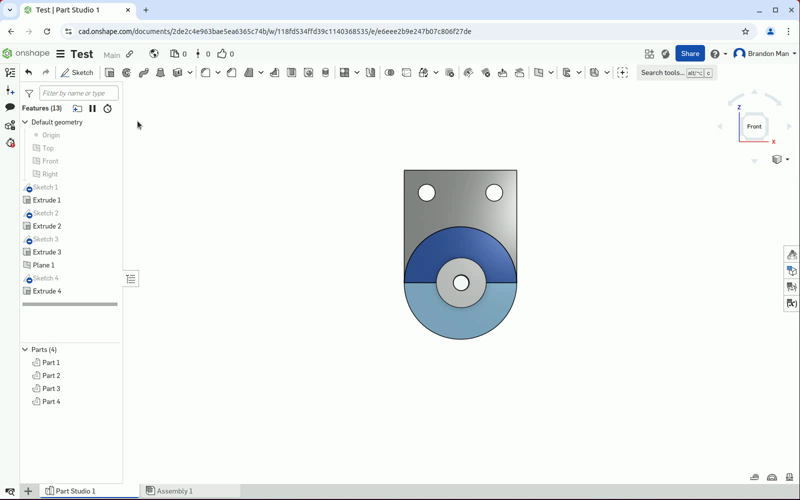
key(shift+h)
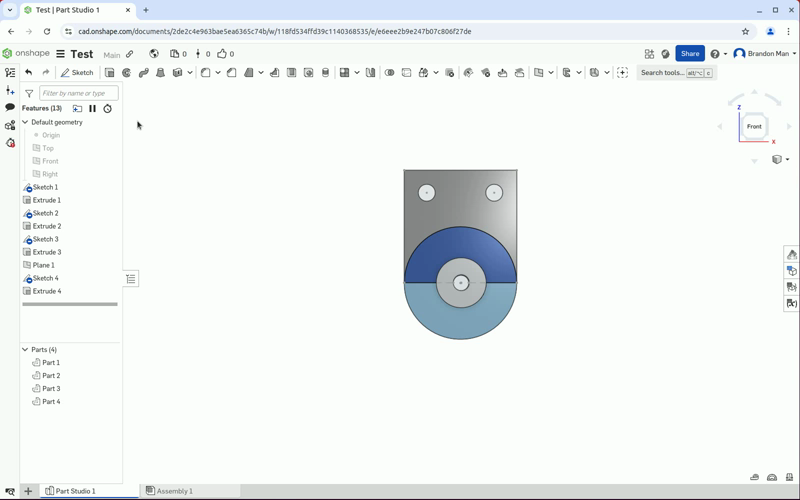
key(shift+7)
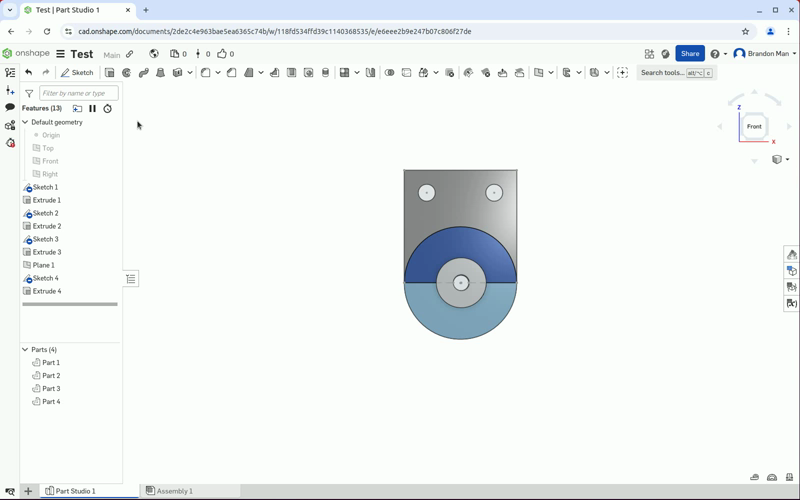
key(left, 2)
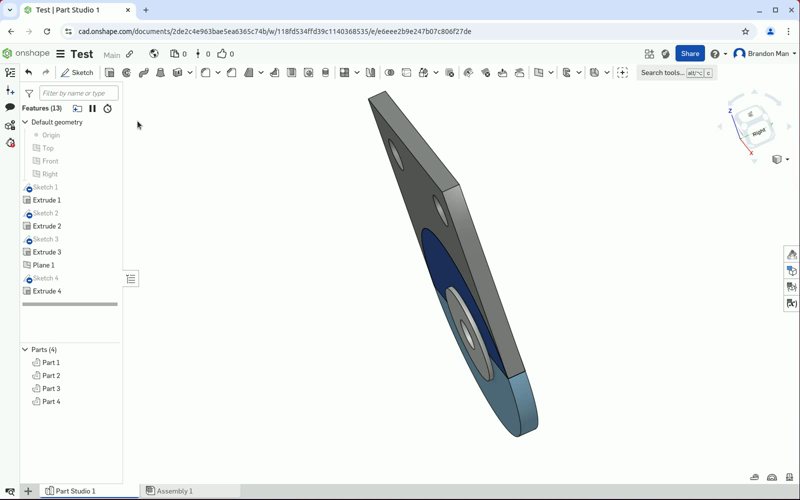
key(down, 2)
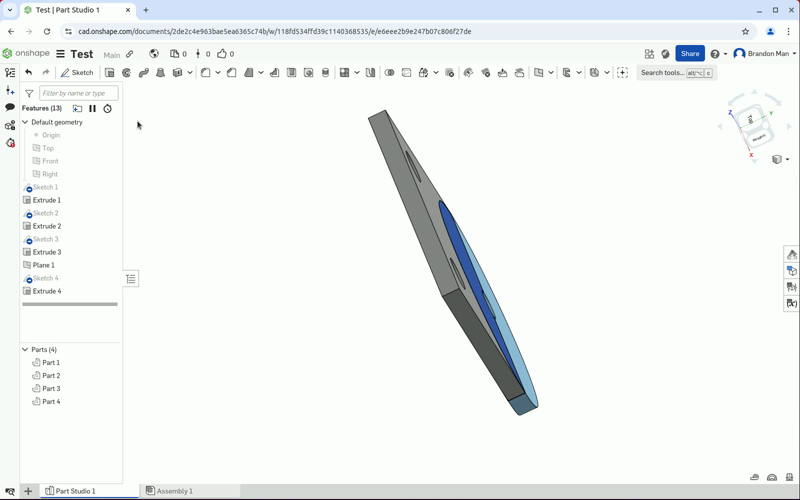
key(up, 2)
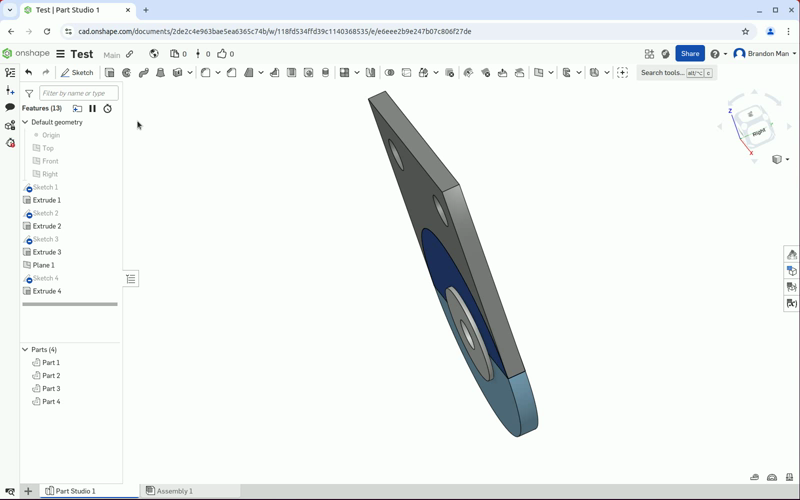
key(right, 2)
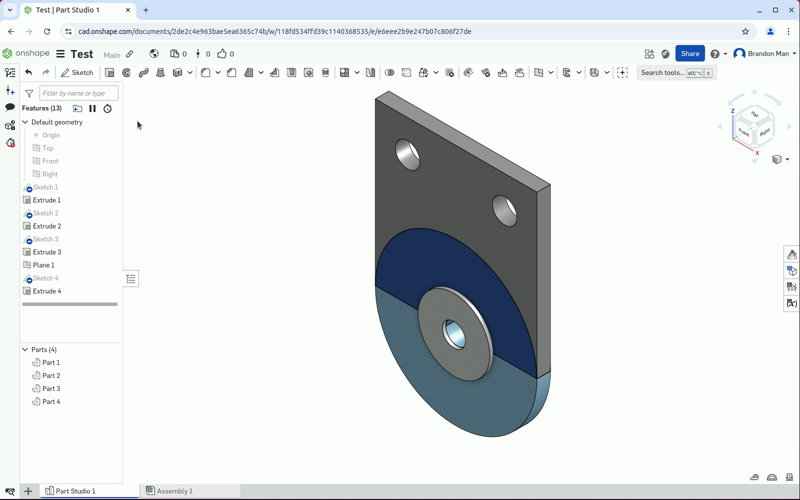
mouse_move(73, 189)
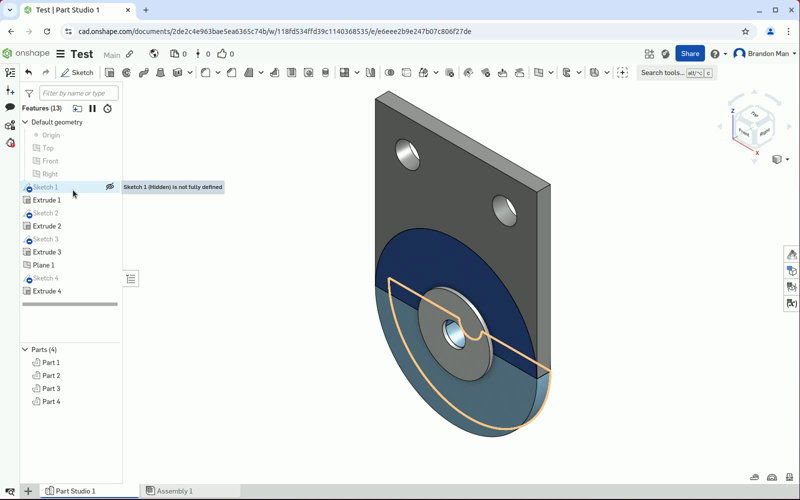
click(73, 189)